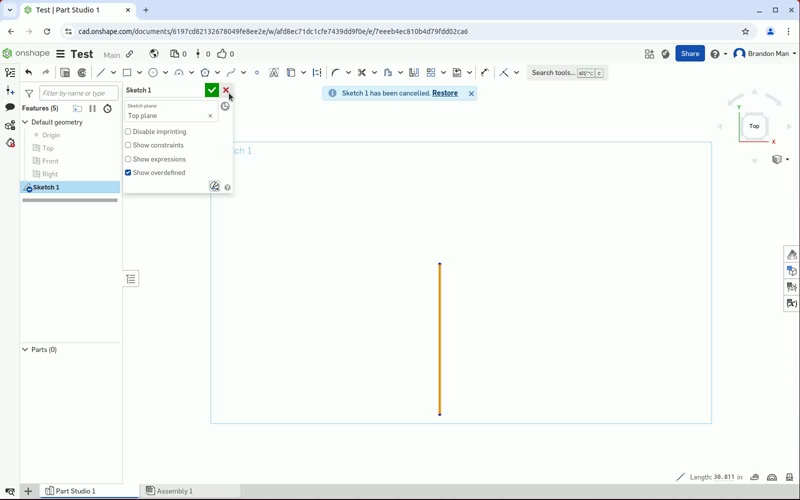
key(shift+h)
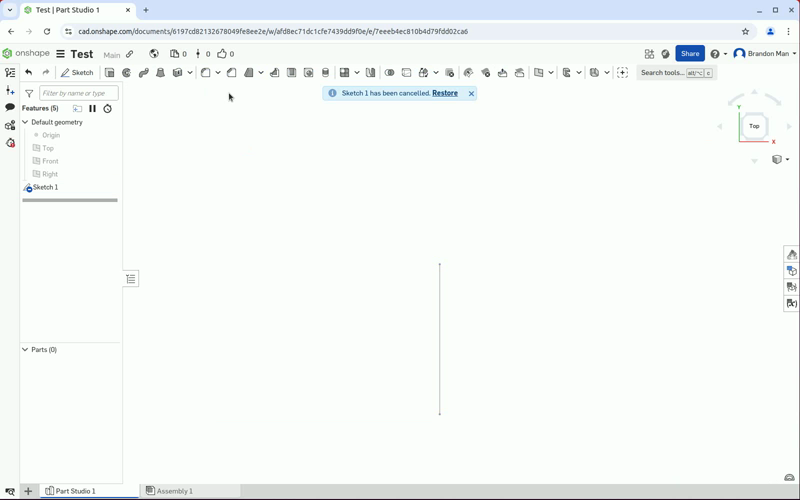
key(shift+s)
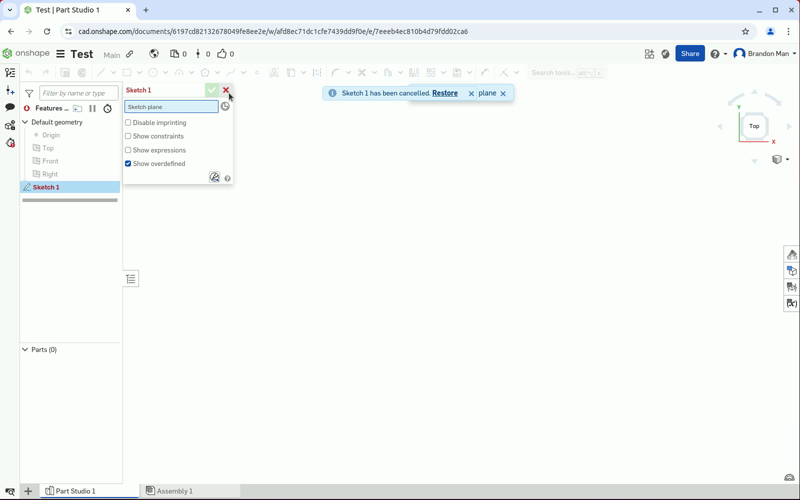
mouse_move(73, 150)
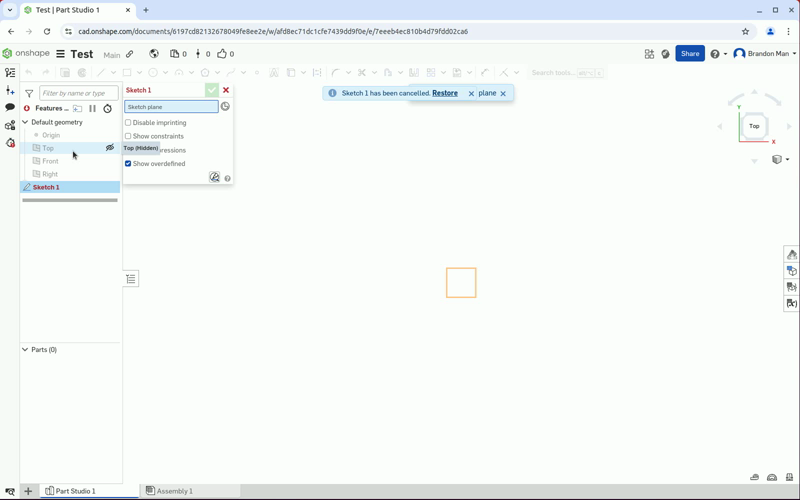
click(73, 150)
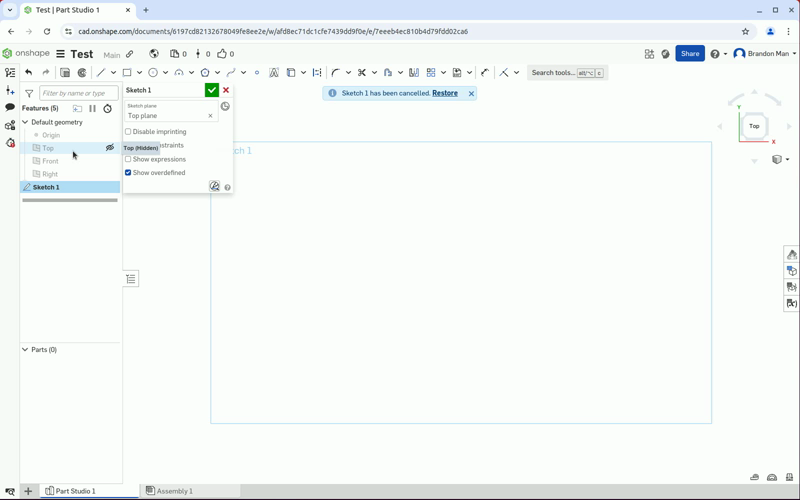
mouse_move(73, 352)
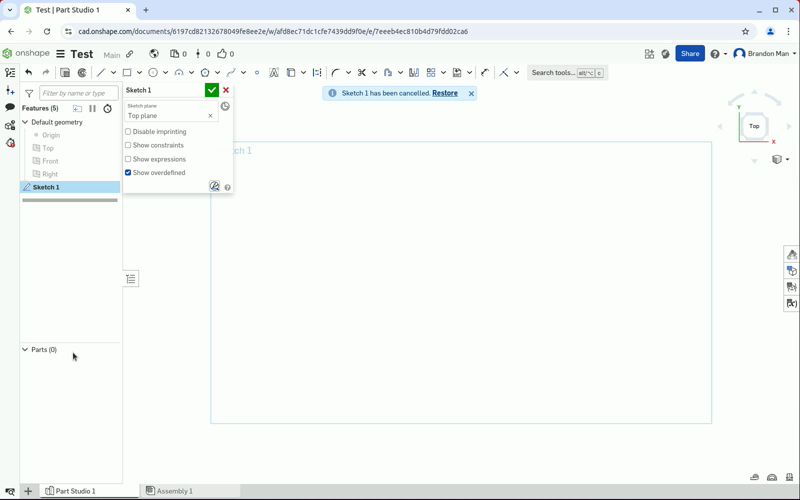
key(y)
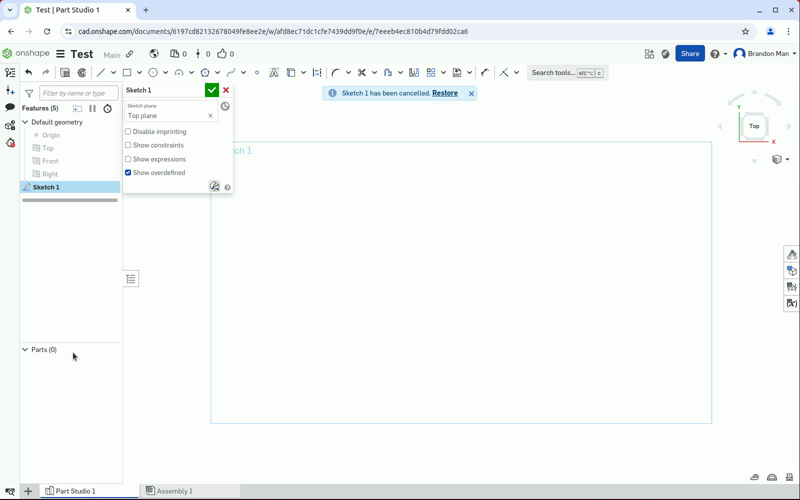
key(c)
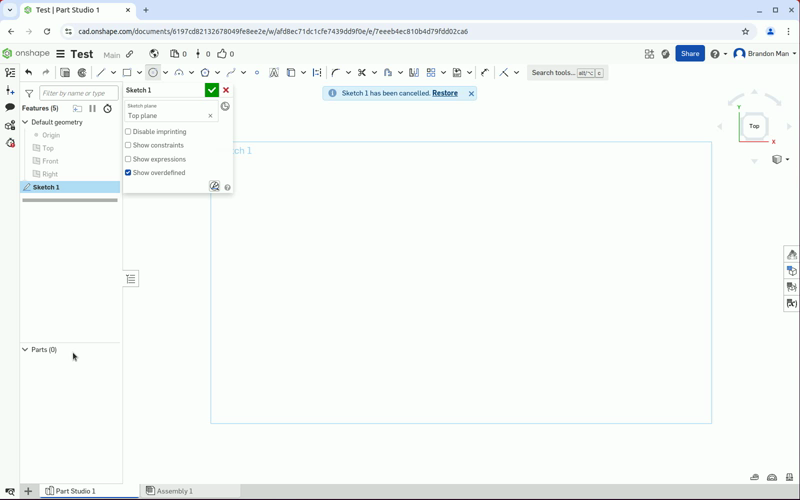
key_down(shift)
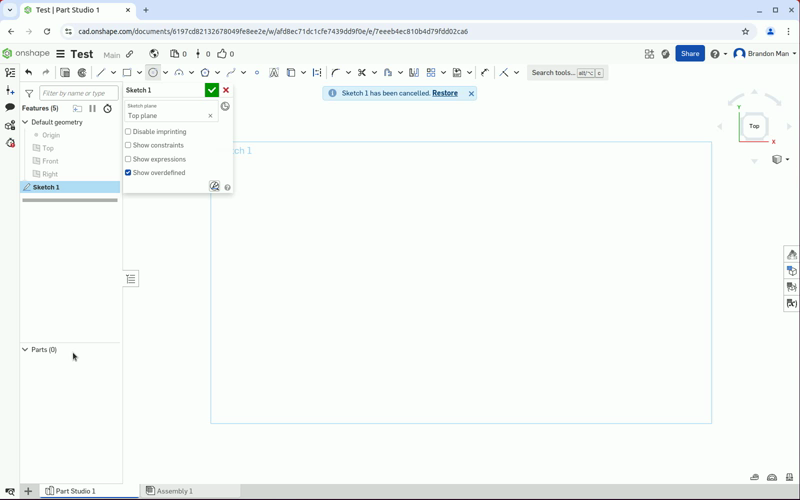
mouse_move(461, 282)
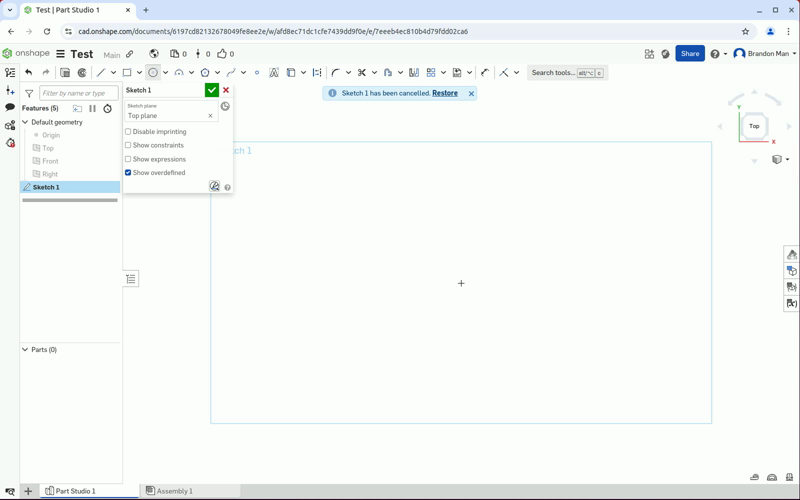
click(461, 282)
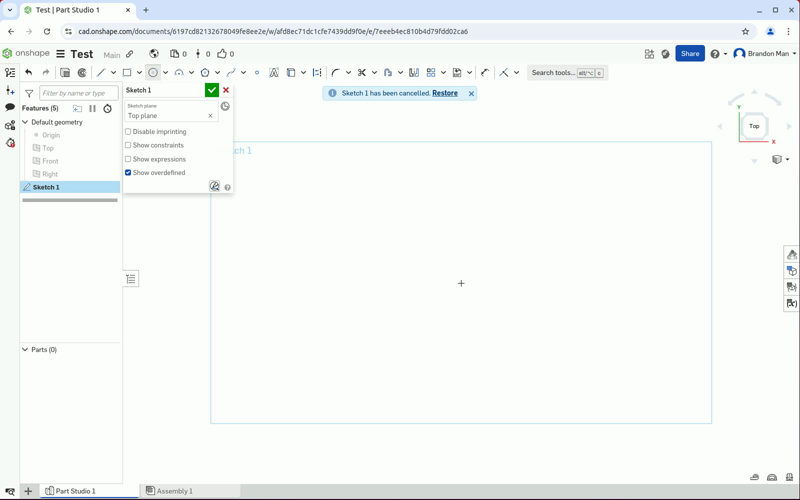
key_up(shift)
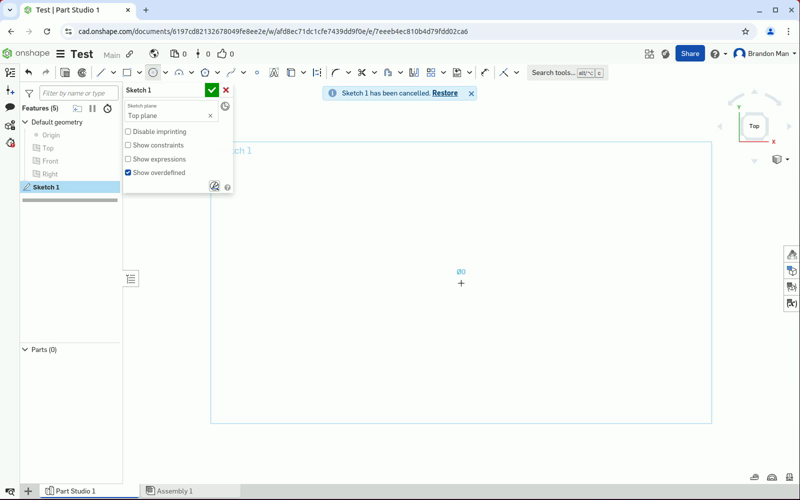
mouse_move(464, 282)
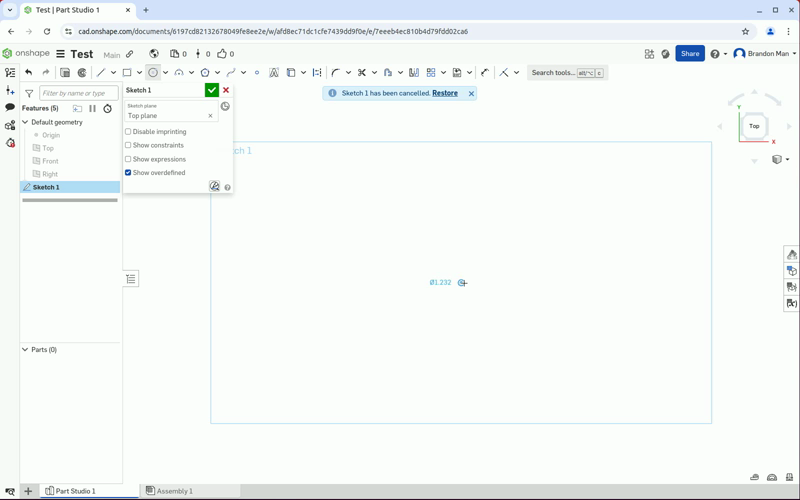
click(464, 282)
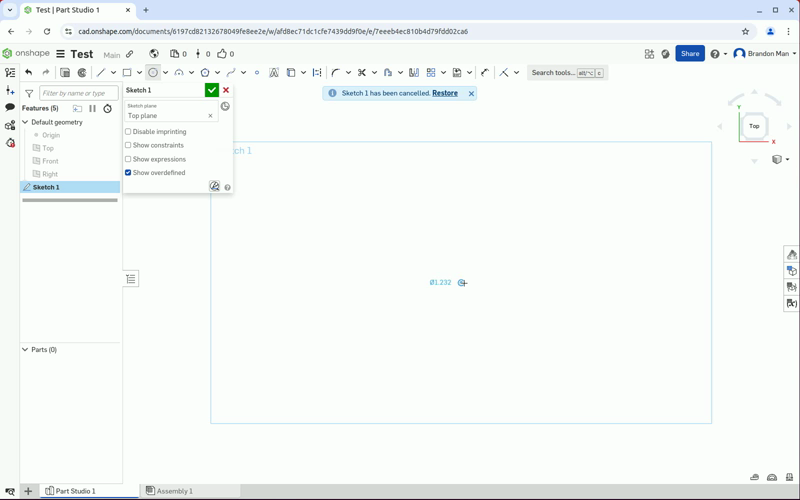
key(esc)
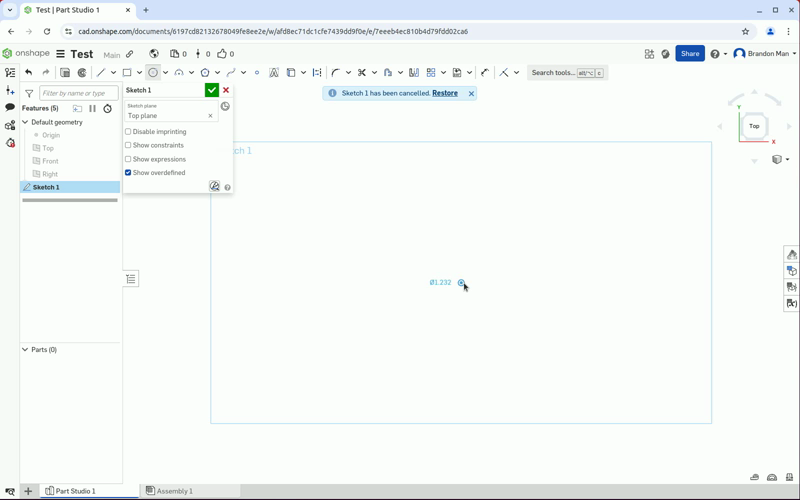
mouse_move(459, 282)
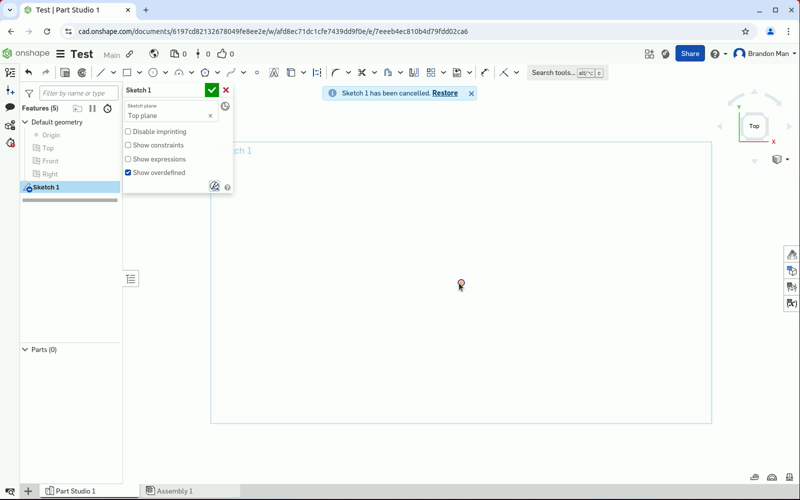
scroll(6)
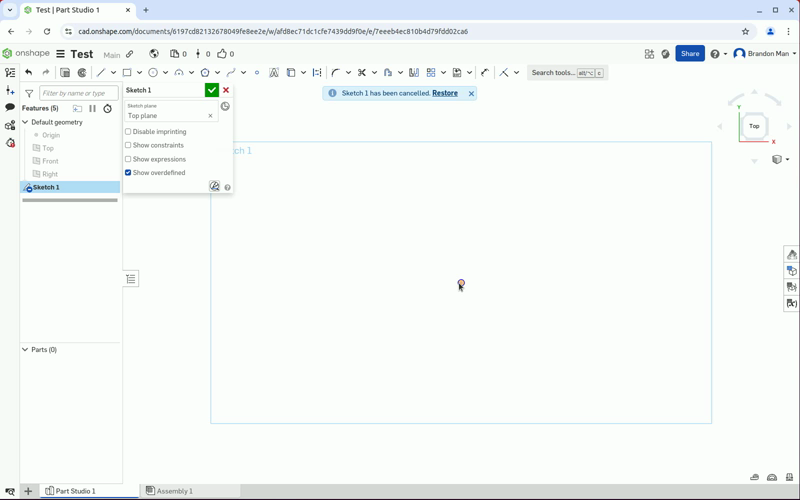
scroll(6)
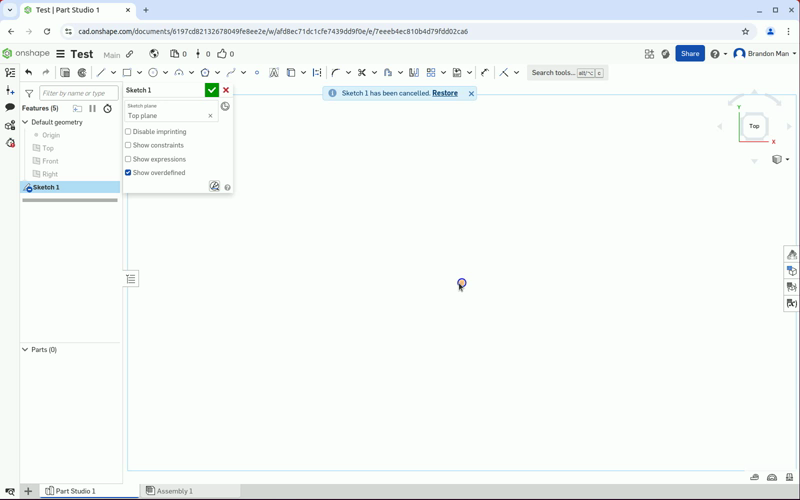
scroll(6)
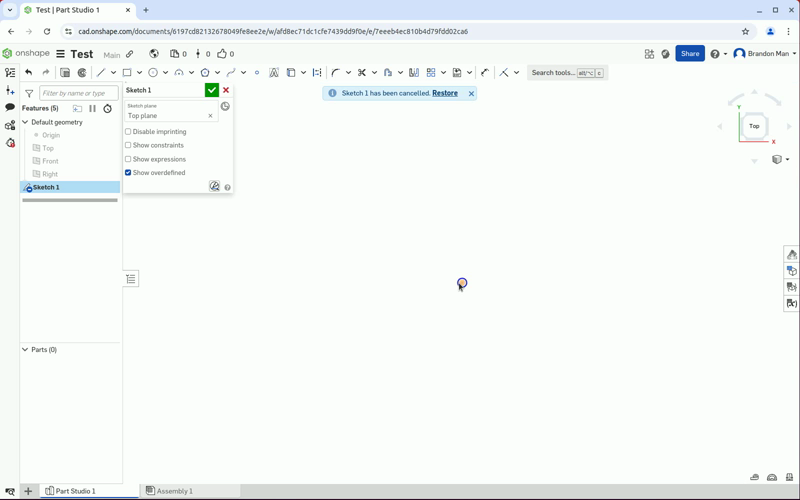
scroll(6)
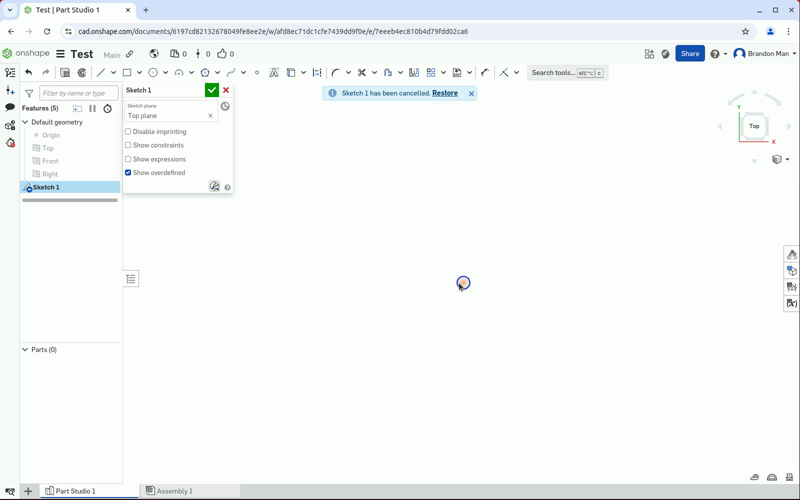
scroll(6)
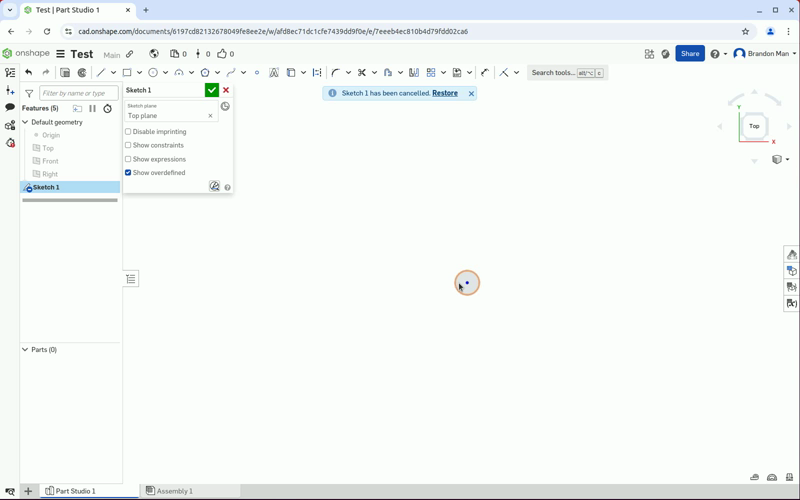
scroll(6)
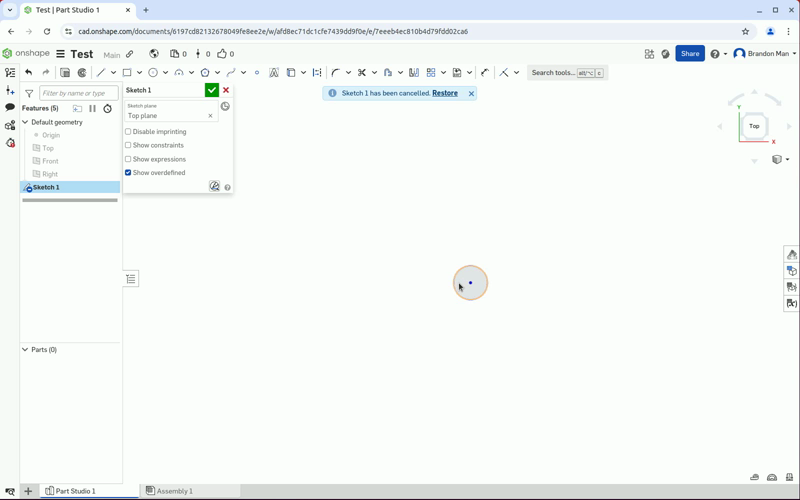
scroll(6)
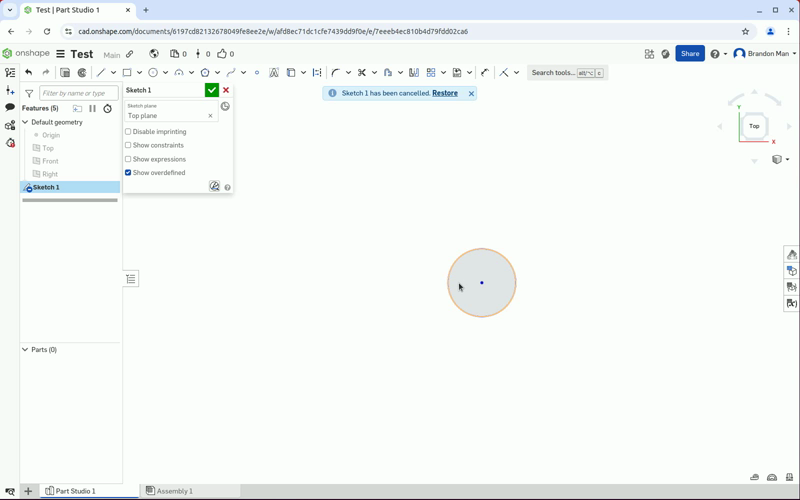
click(459, 282)
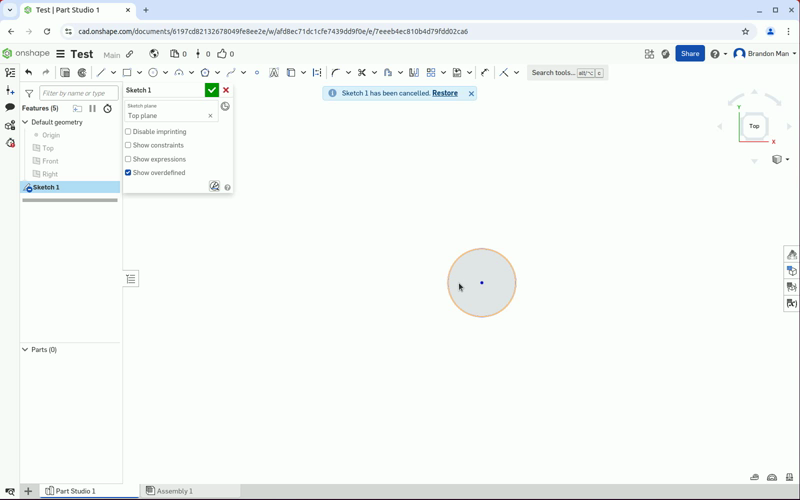
scroll(-6)
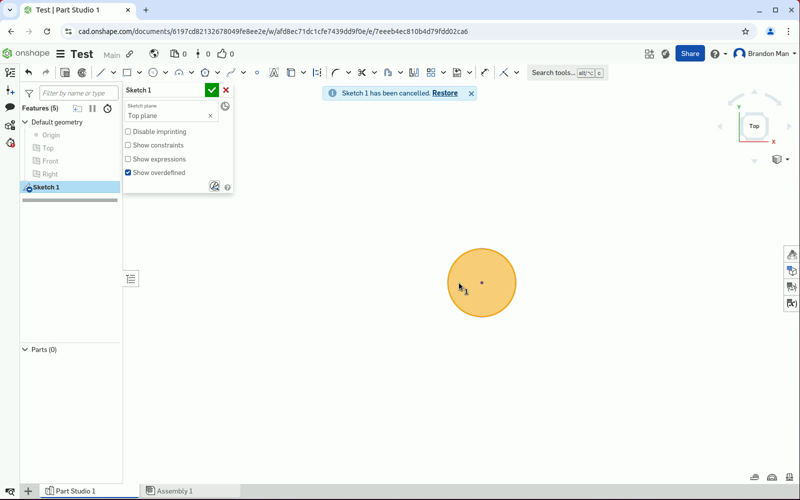
scroll(-6)
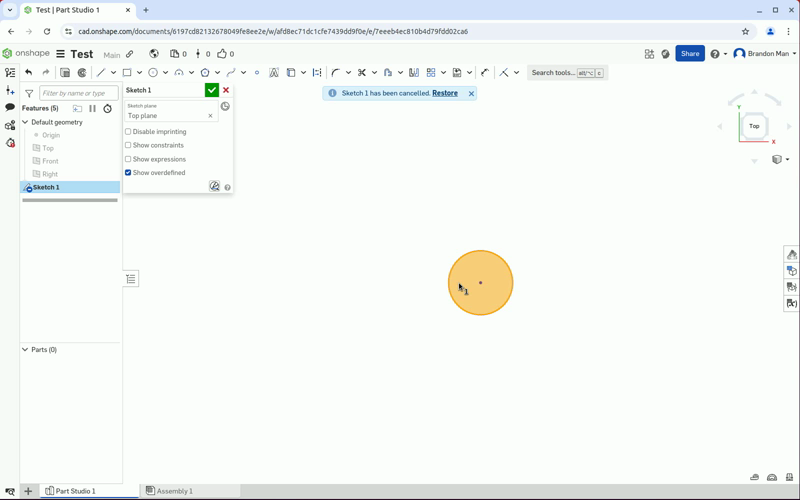
scroll(-6)
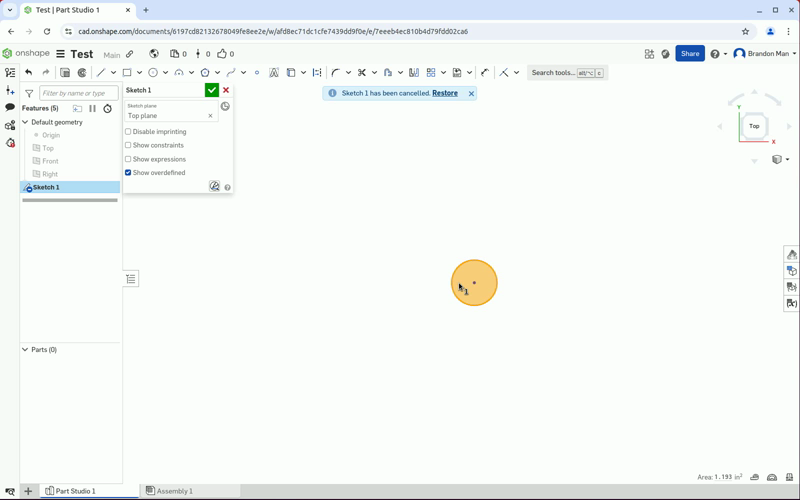
scroll(-6)
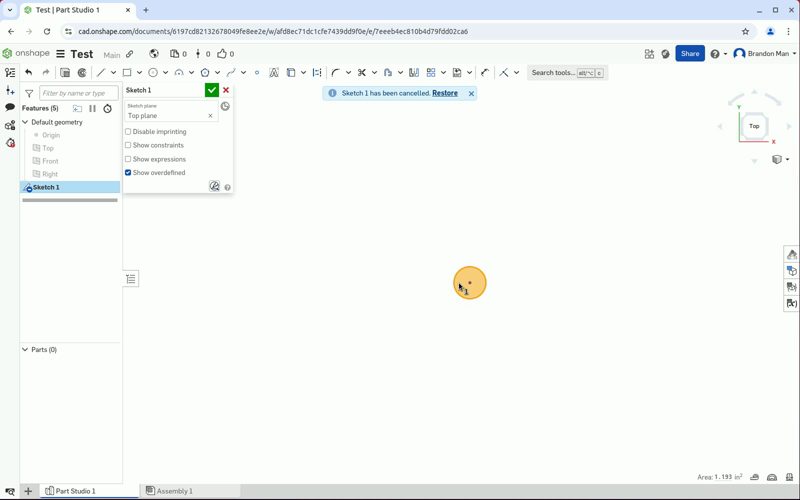
scroll(-6)
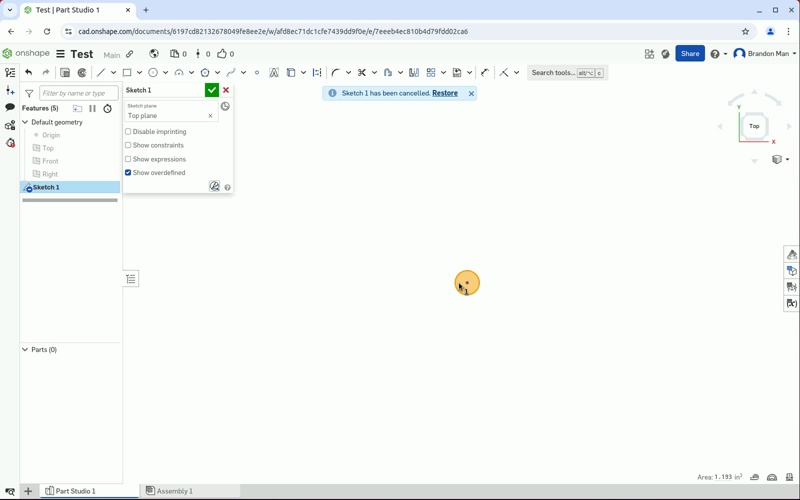
scroll(-6)
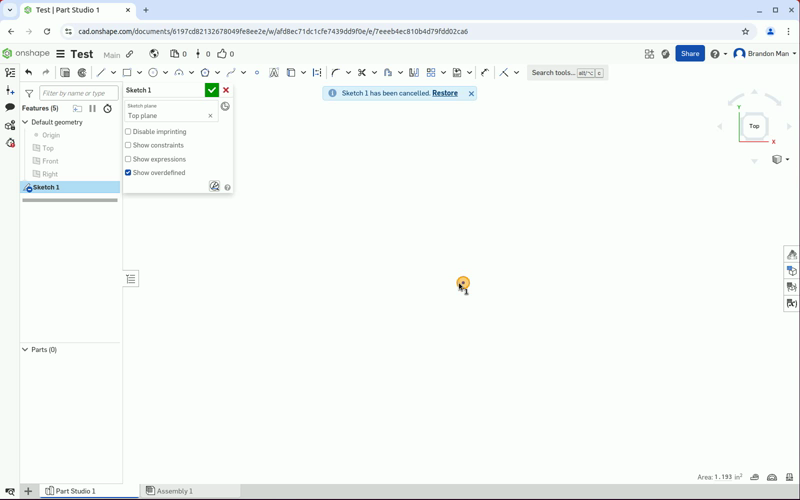
scroll(-6)
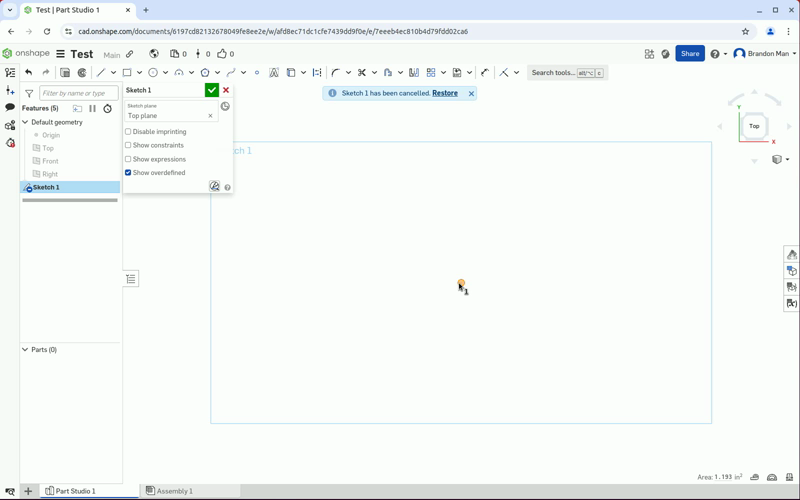
mouse_move(73, 352)
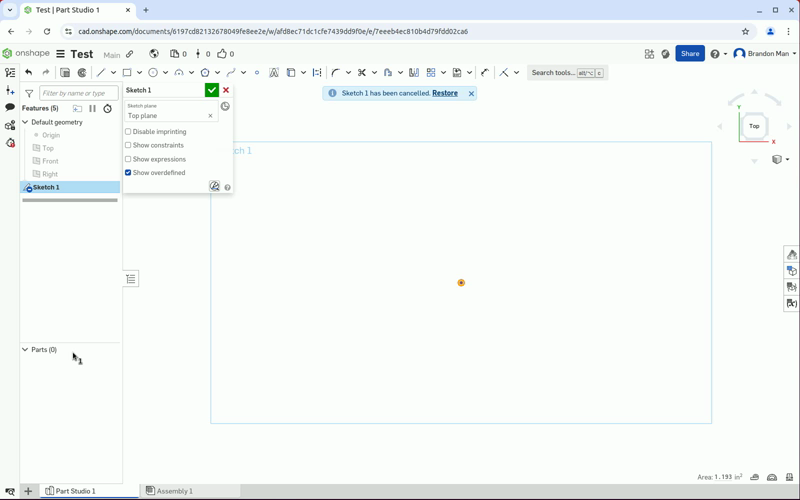
key(shift+y)
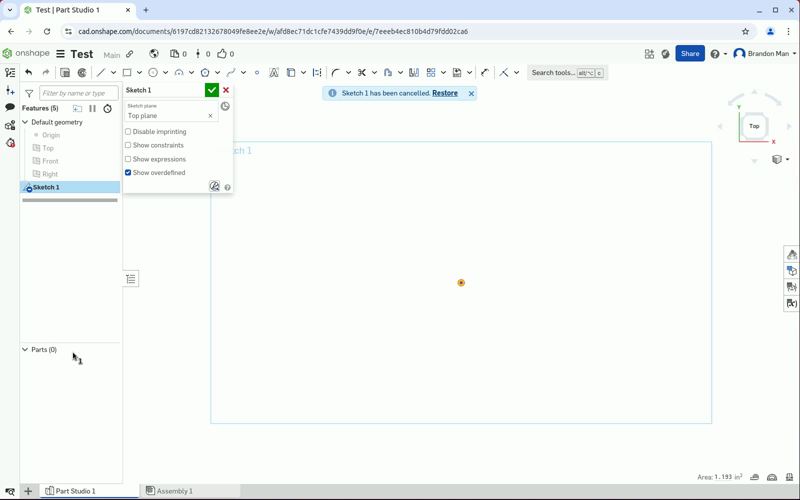
key(shift+e)
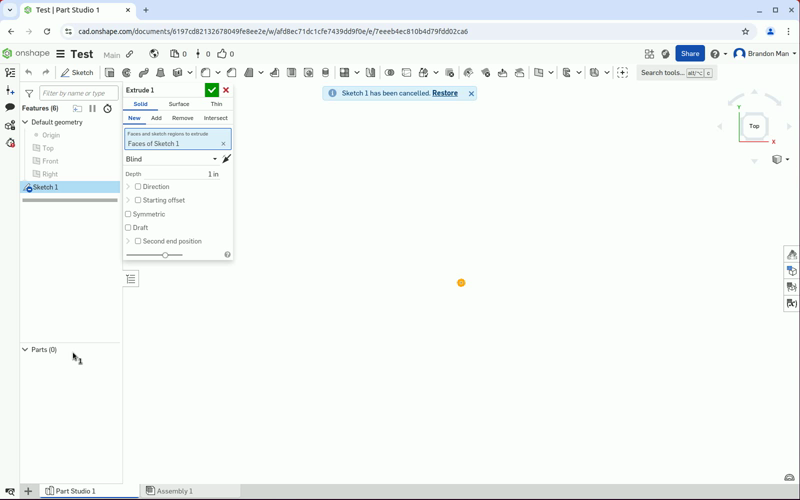
mouse_move(143, 106)
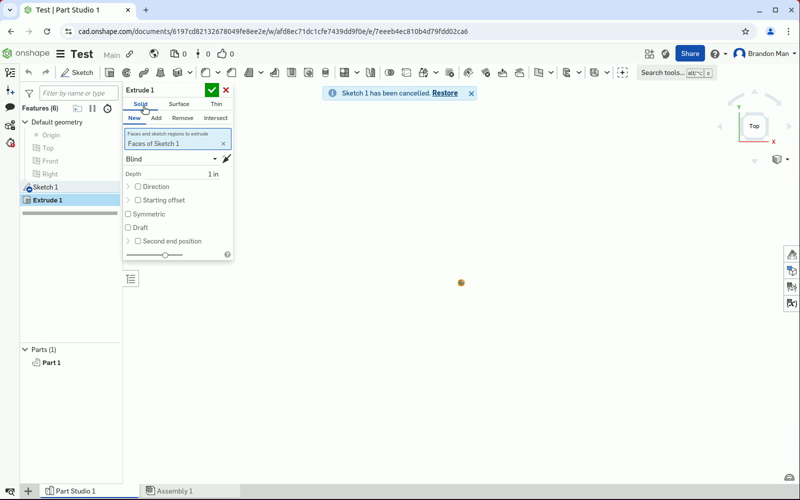
click(143, 106)
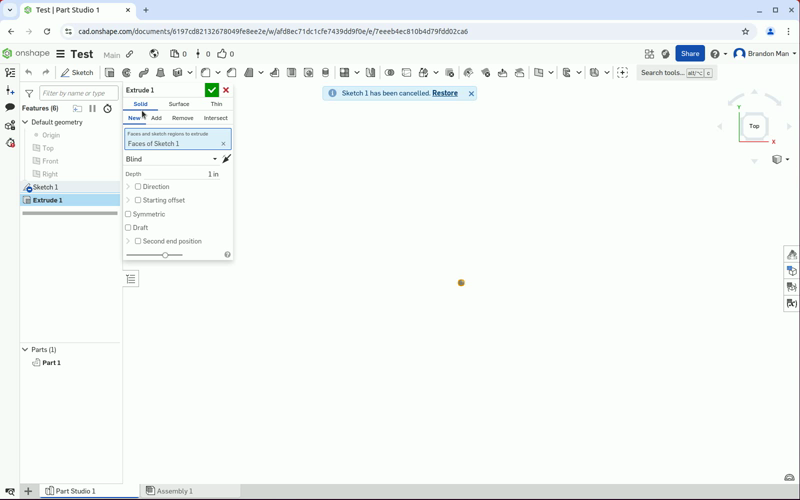
mouse_move(137, 120)
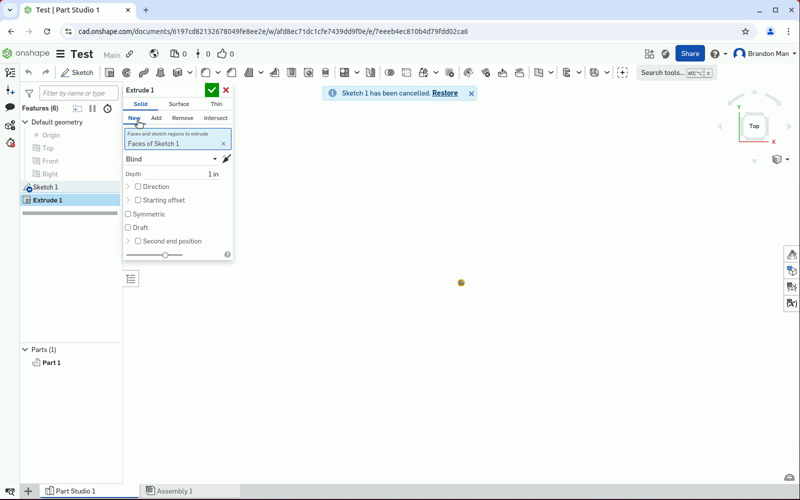
click(137, 120)
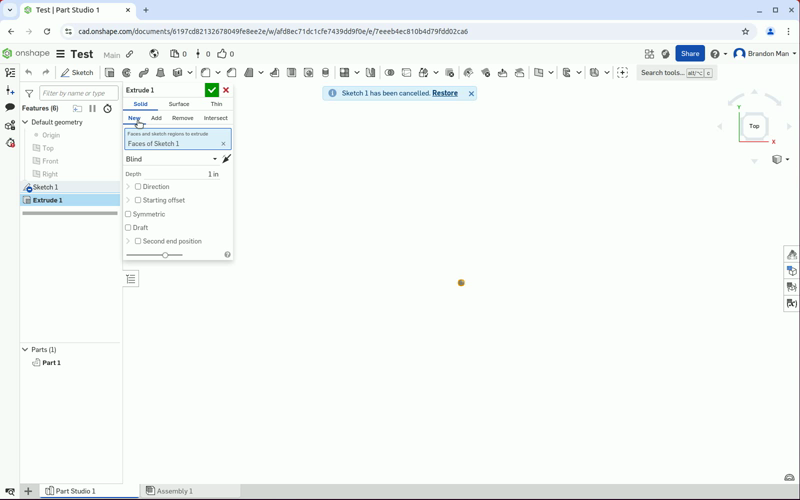
key(tab, 4)
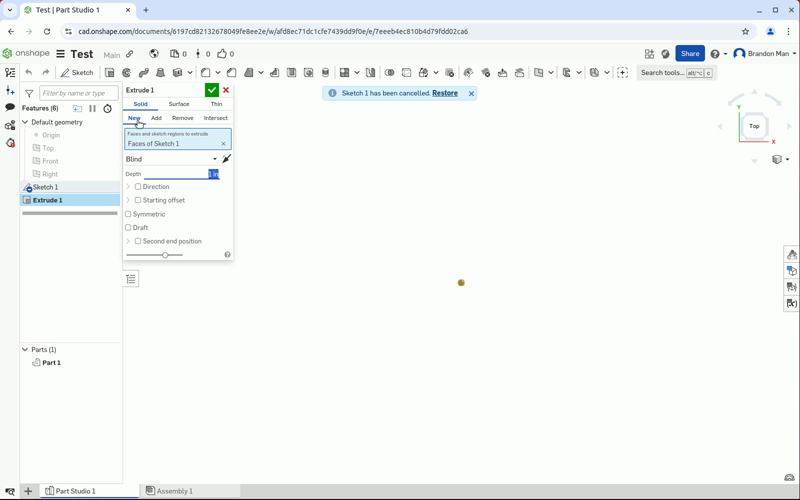
text(23.108)
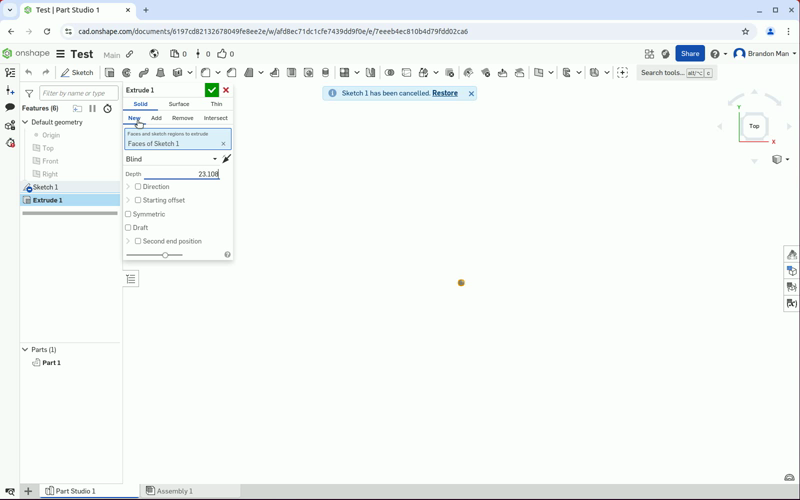
key(enter)
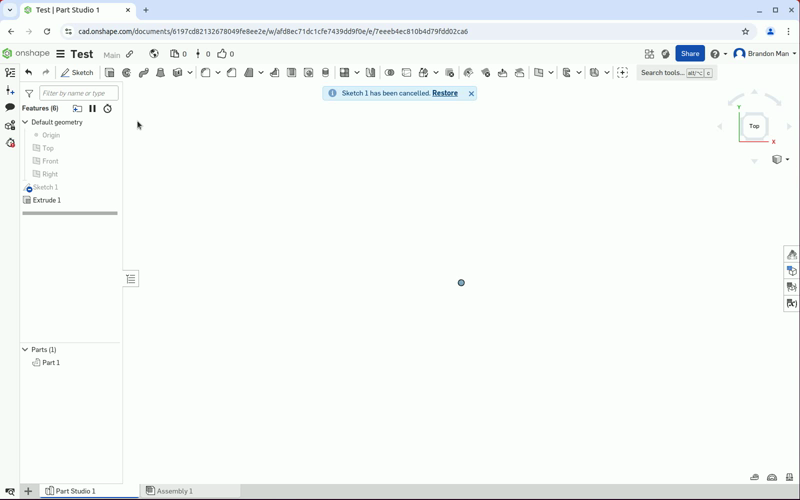
key(shift+h)
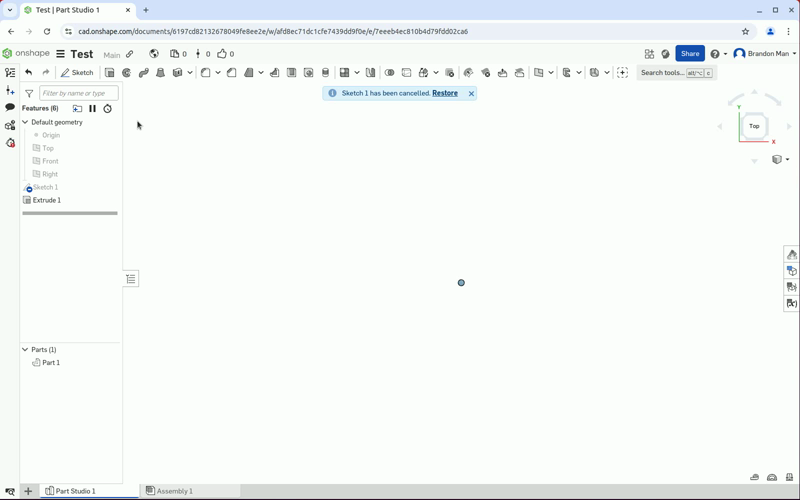
key(shift+h)
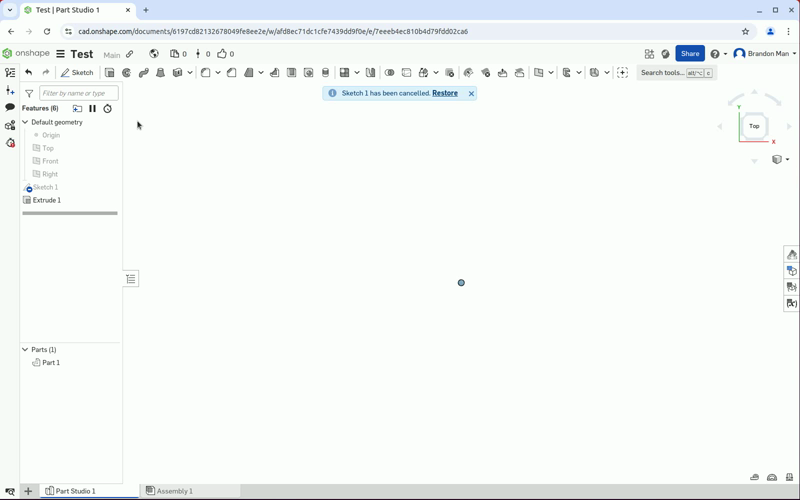
mouse_move(73, 189)
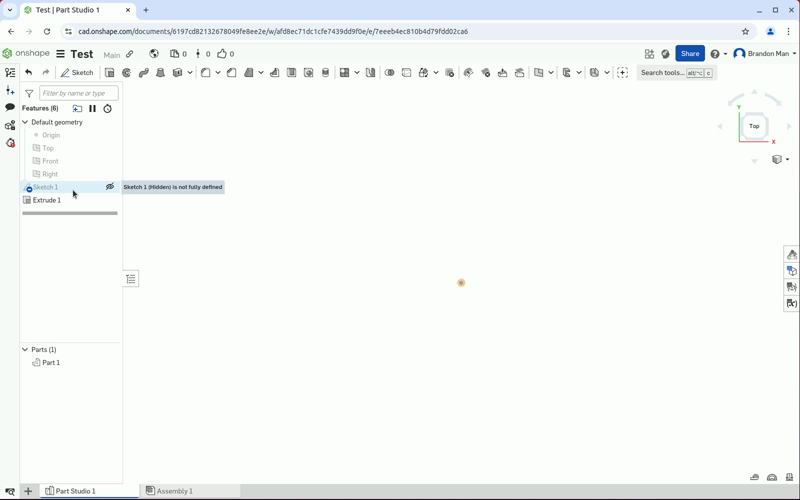
click(73, 189)
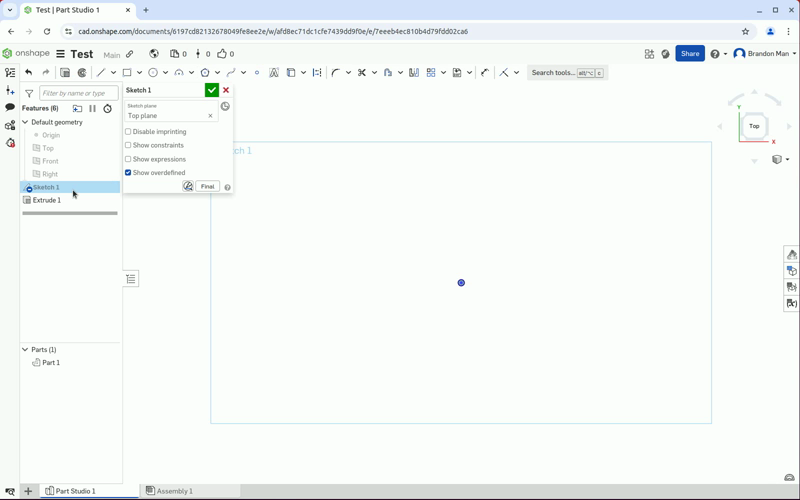
mouse_move(229, 92)
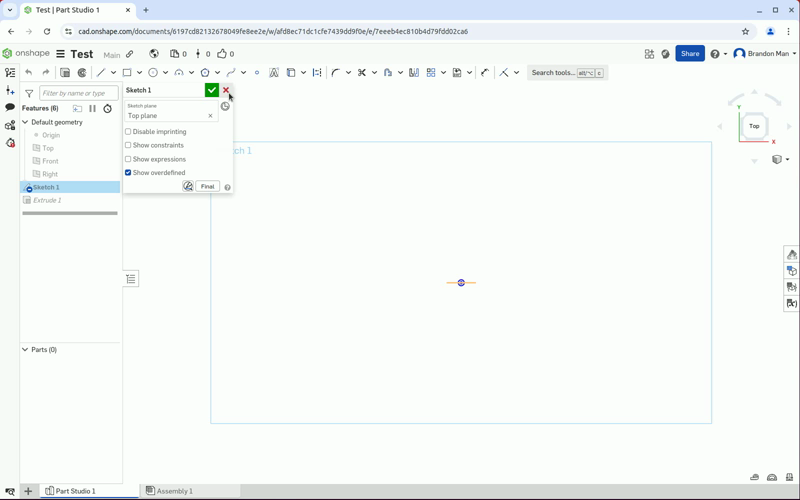
click(229, 92)
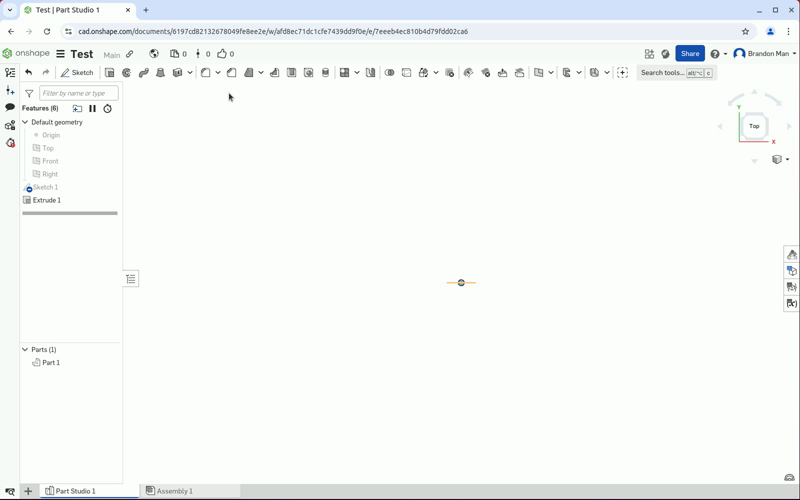
mouse_move(541, 75)
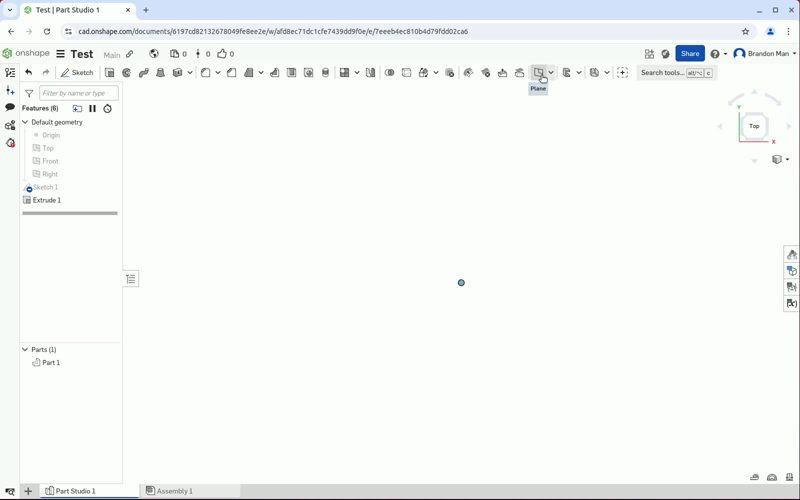
click(541, 75)
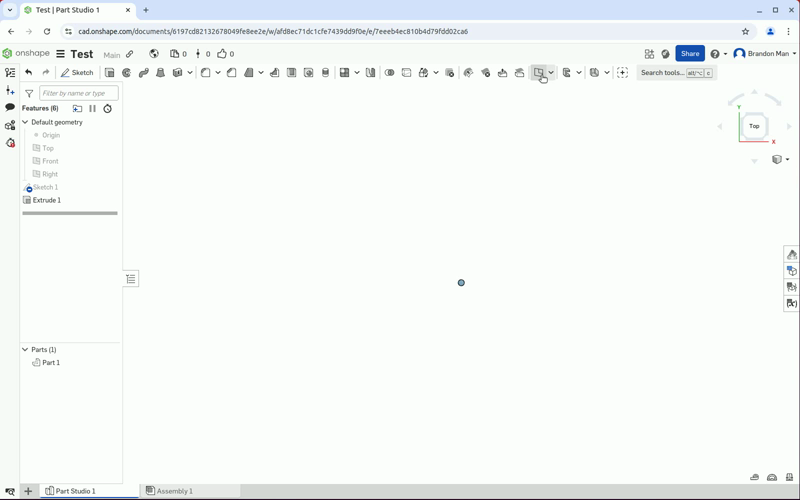
mouse_move(73, 150)
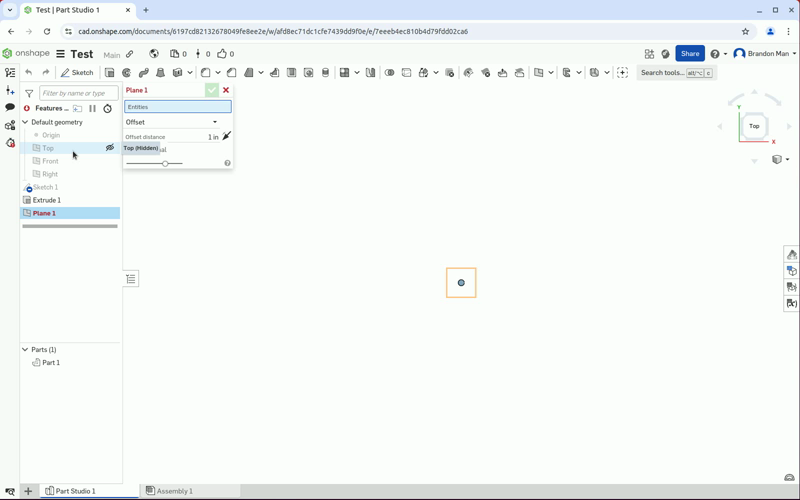
click(73, 150)
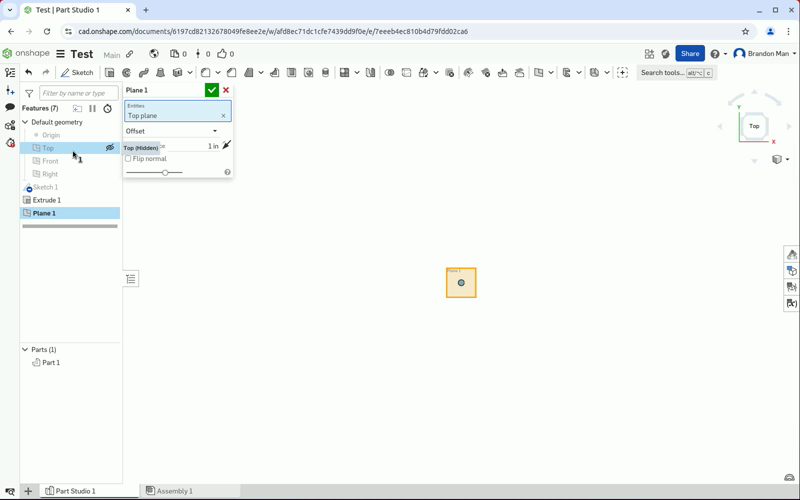
key(tab, 2)
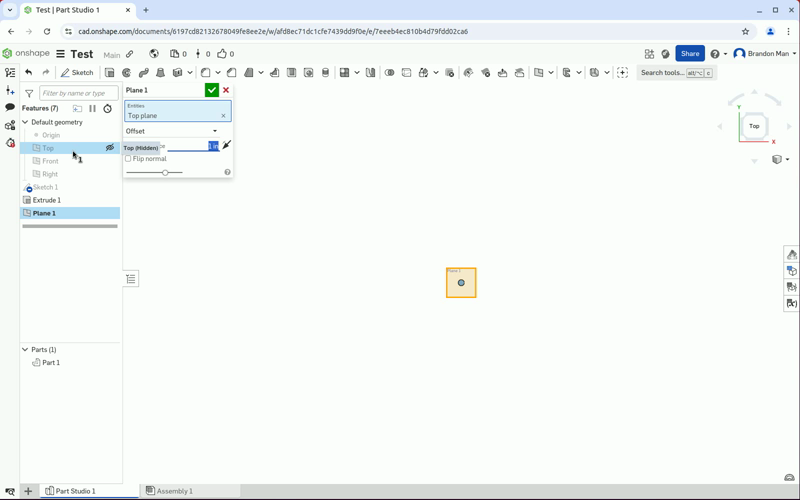
text(23.108)
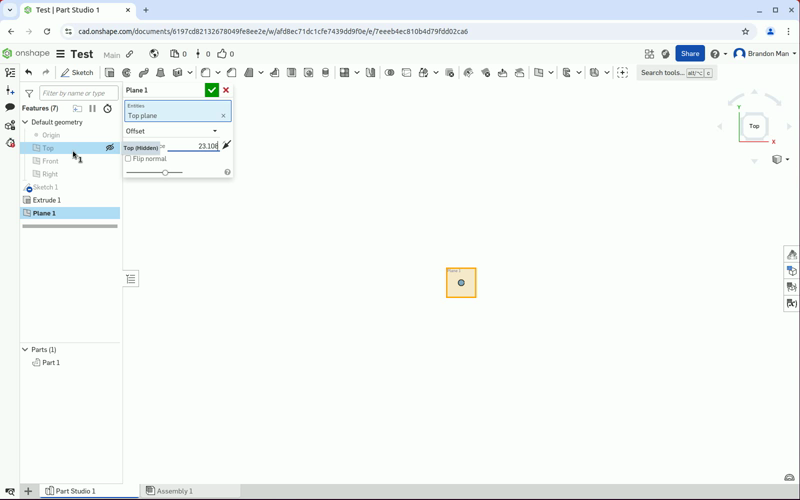
key(enter, 2)
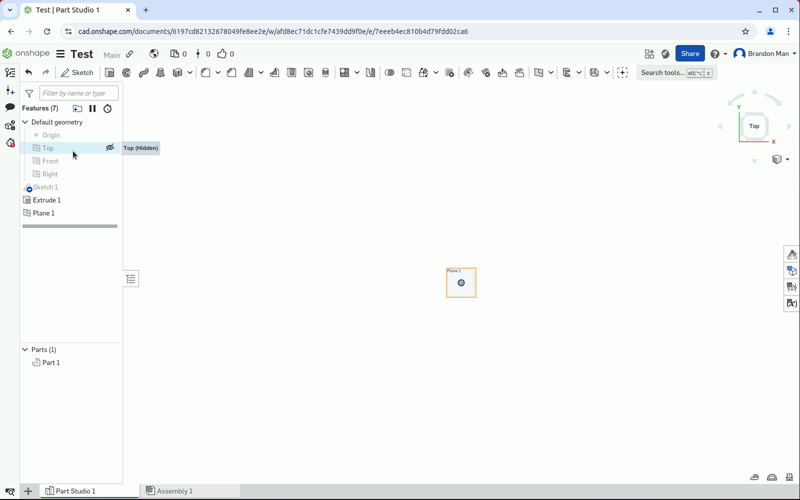
key(shift+s)
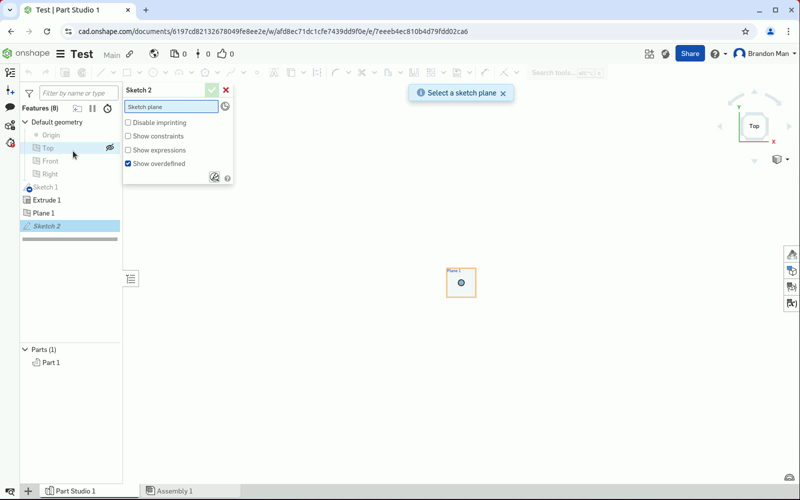
mouse_move(73, 215)
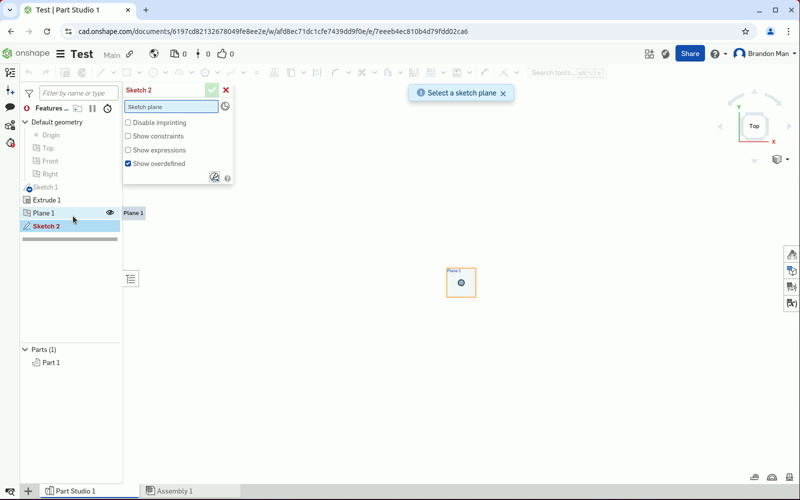
click(73, 215)
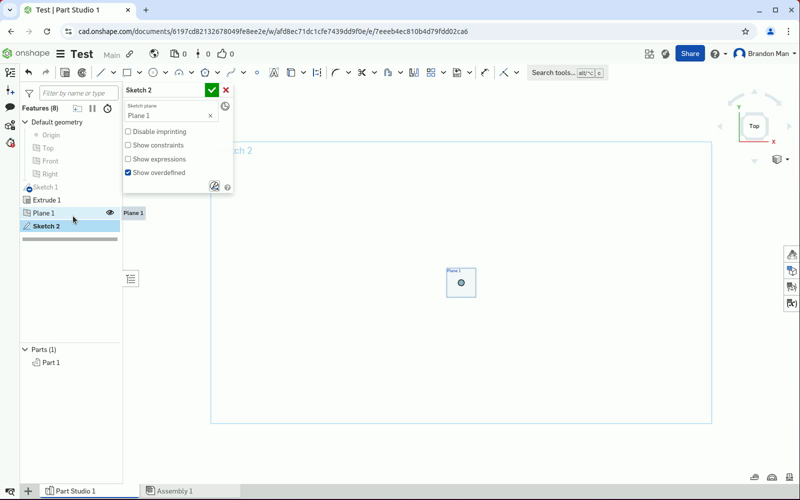
mouse_move(73, 352)
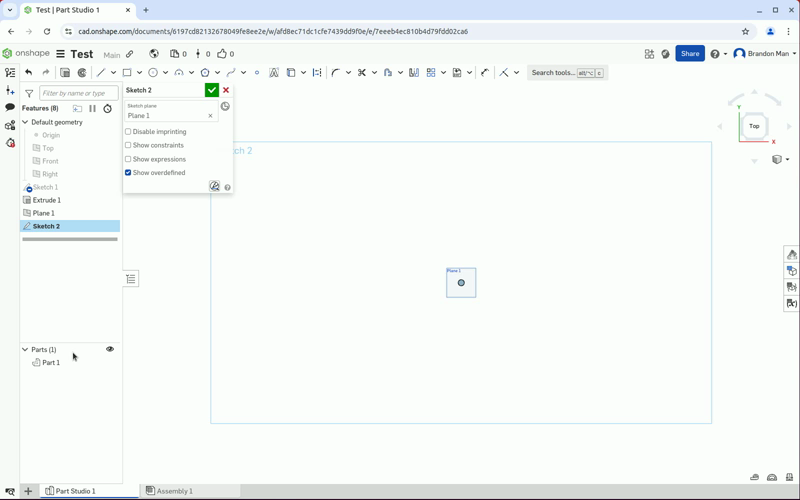
key(y)
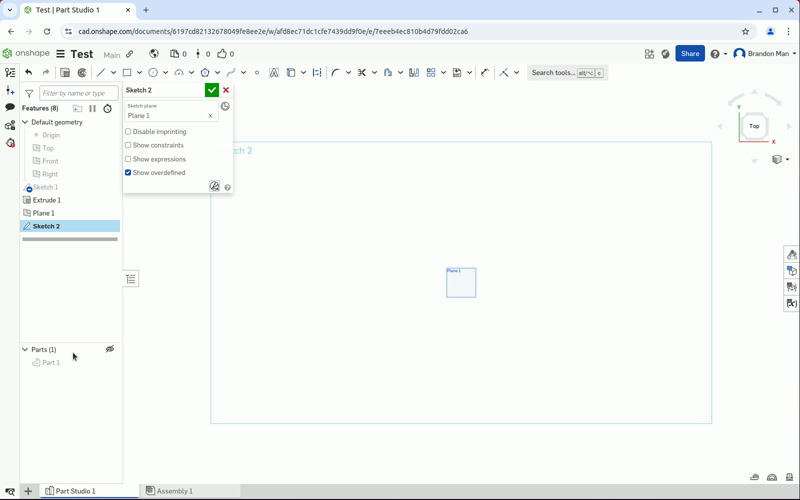
key(l)
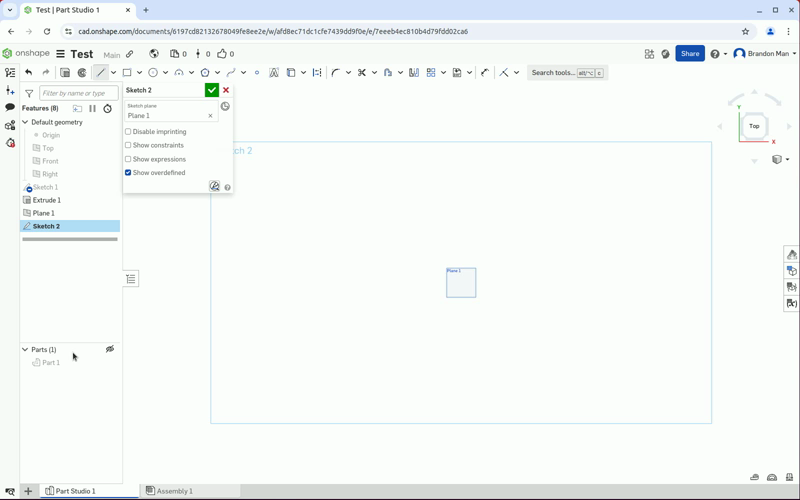
key_down(shift)
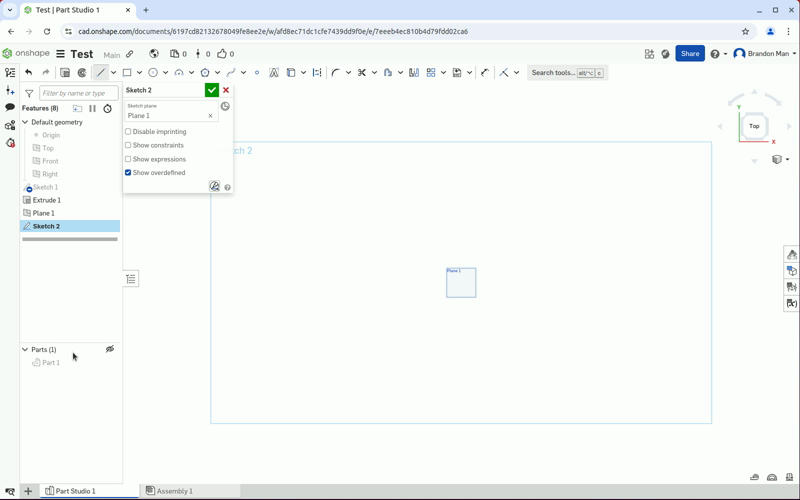
mouse_move(457, 280)
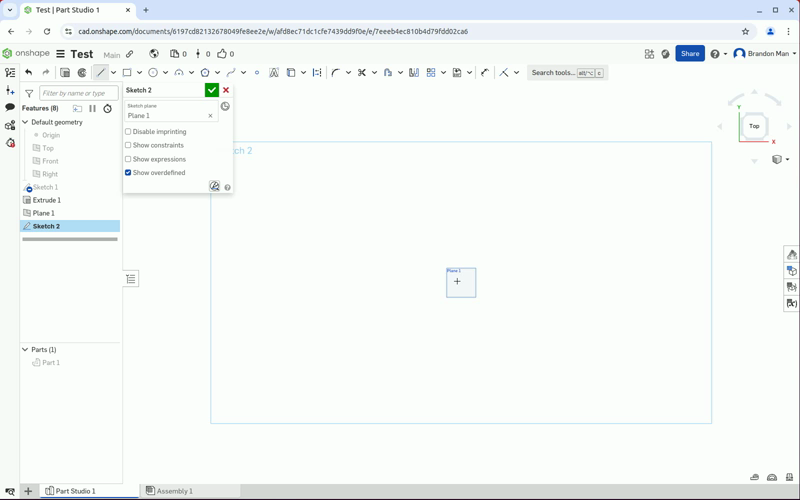
click(457, 280)
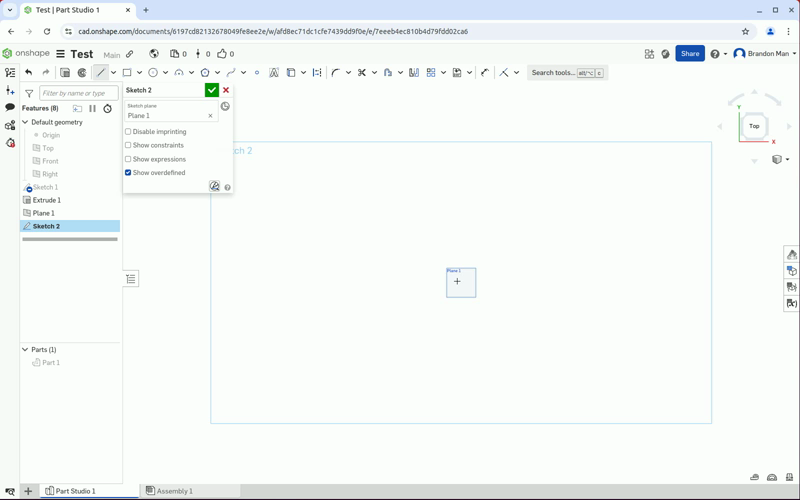
key_up(shift)
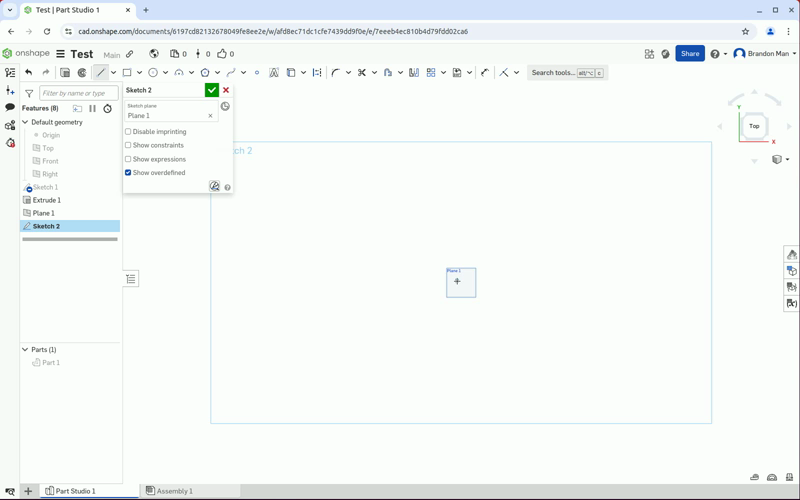
key_down(shift)
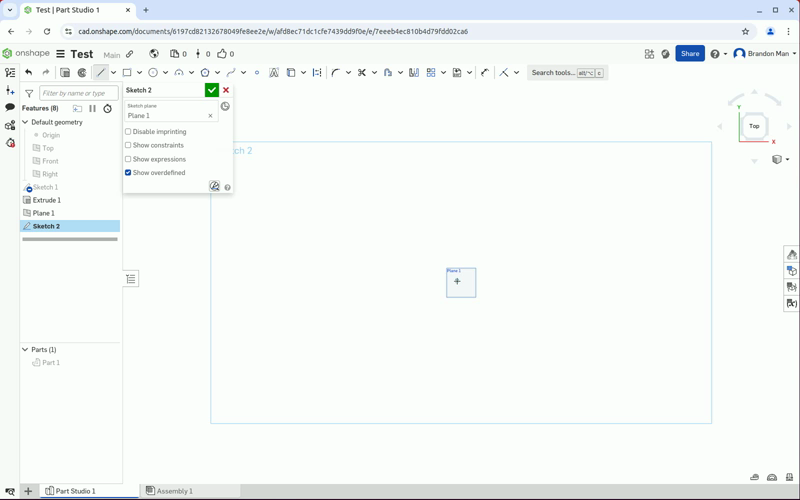
mouse_move(487, 280)
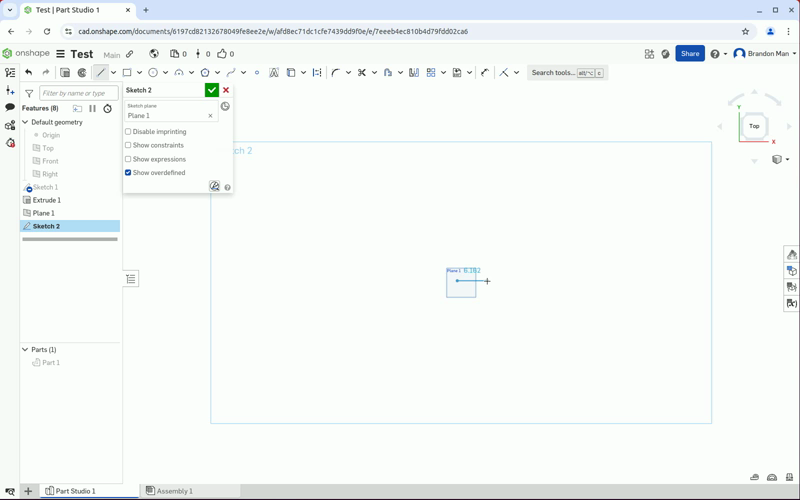
mouse_move(457, 285)
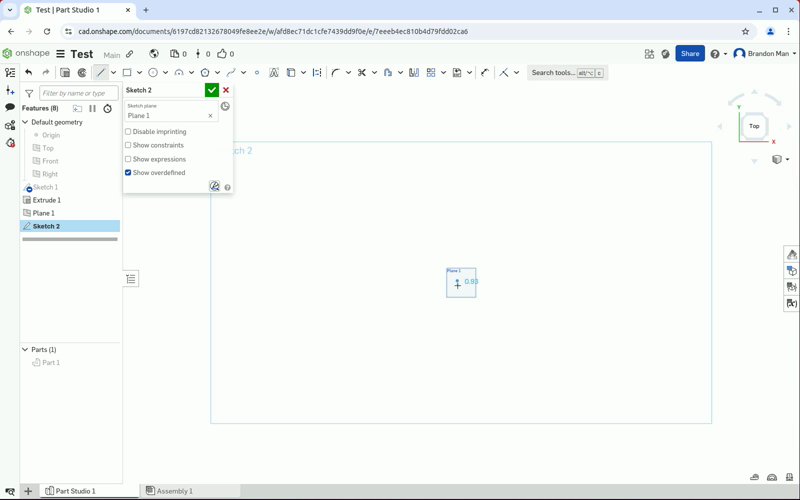
scroll(6)
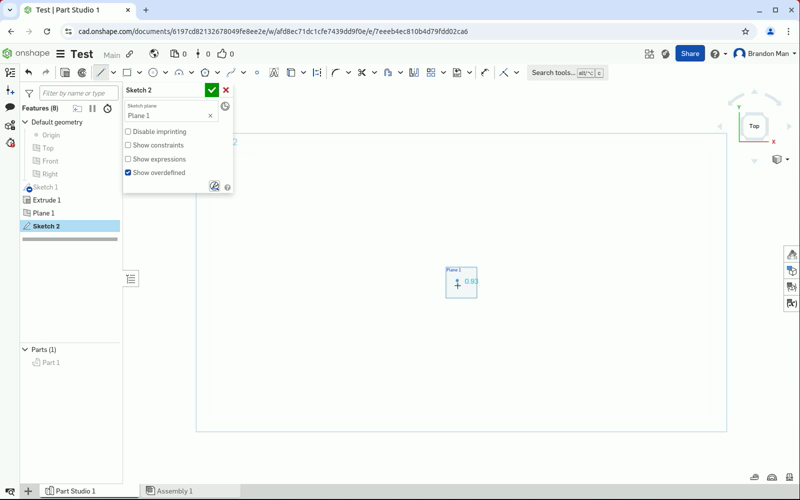
scroll(6)
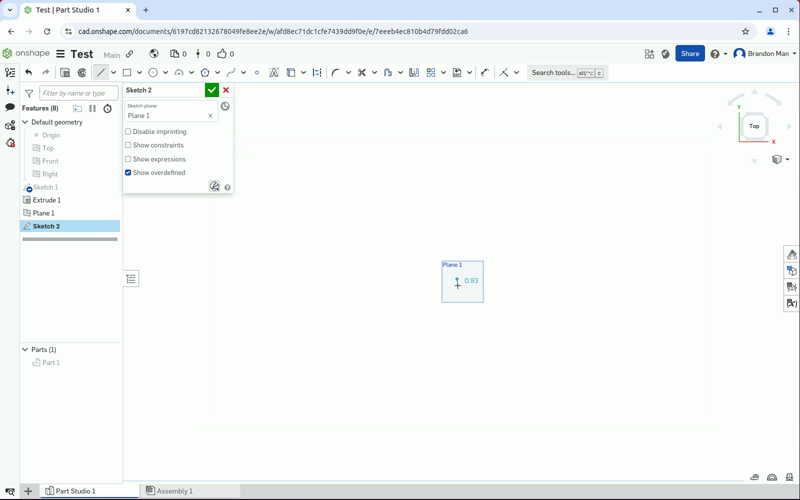
scroll(6)
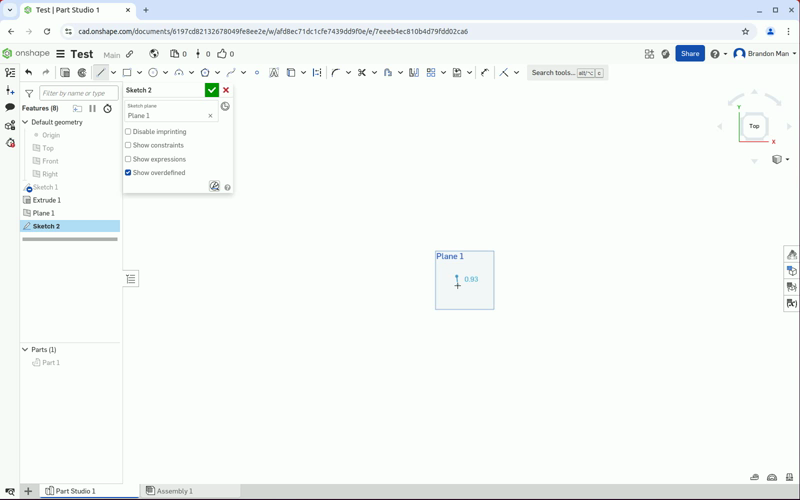
scroll(6)
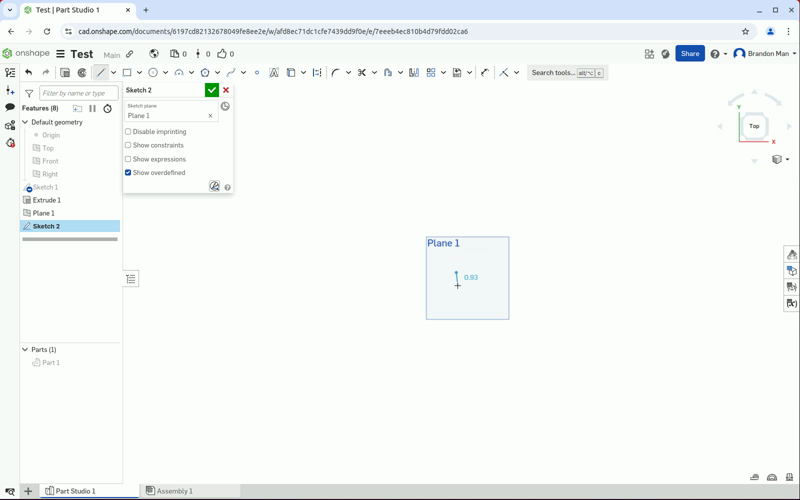
scroll(6)
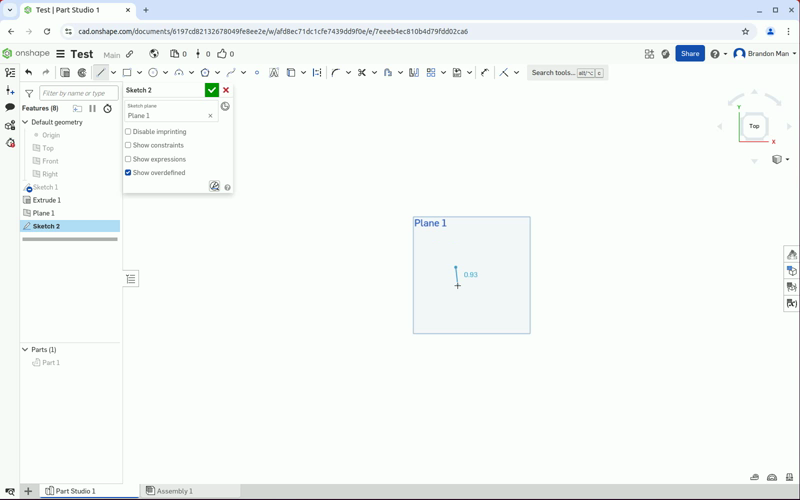
scroll(6)
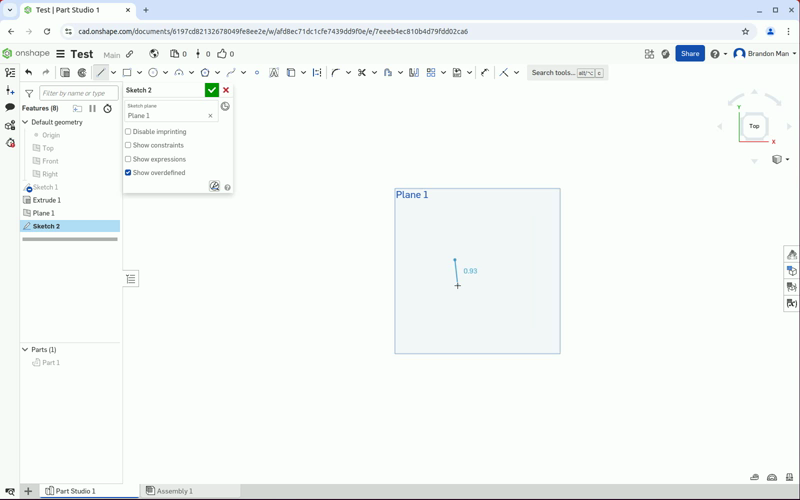
scroll(6)
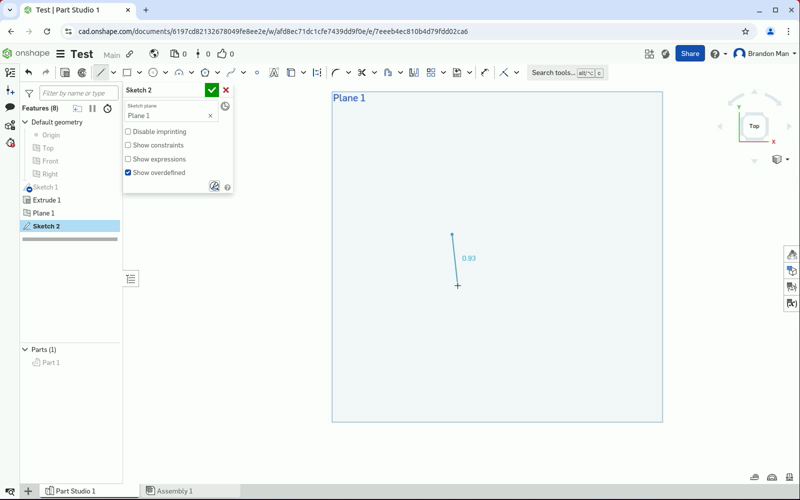
click(457, 285)
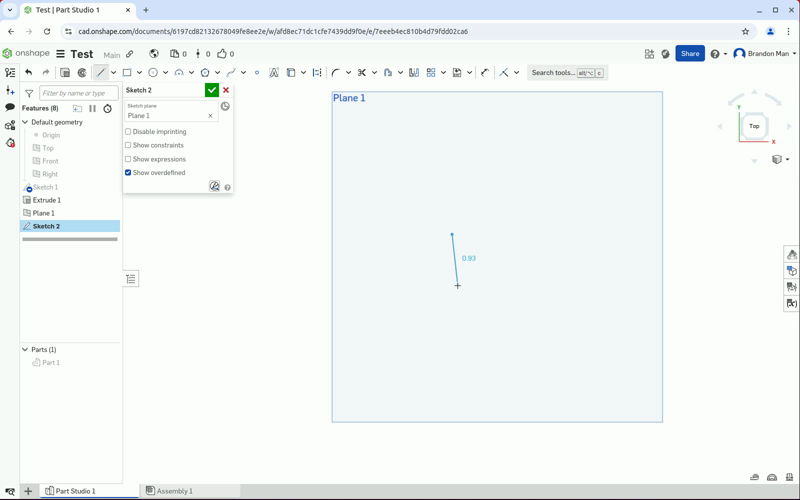
scroll(-6)
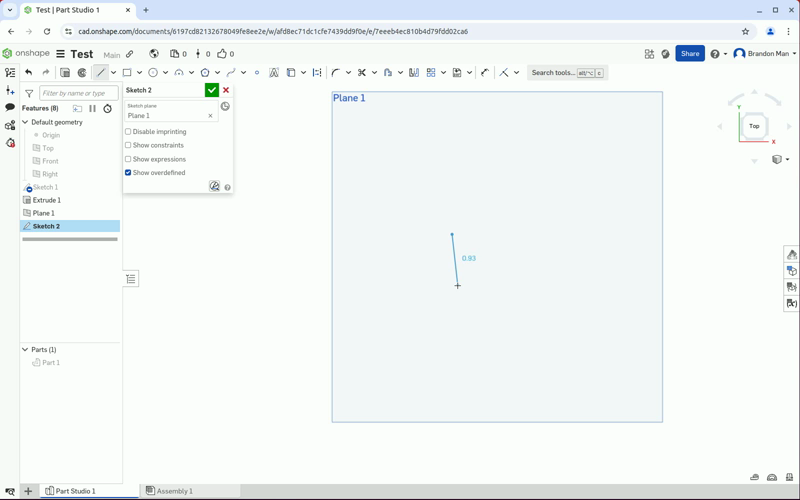
scroll(-6)
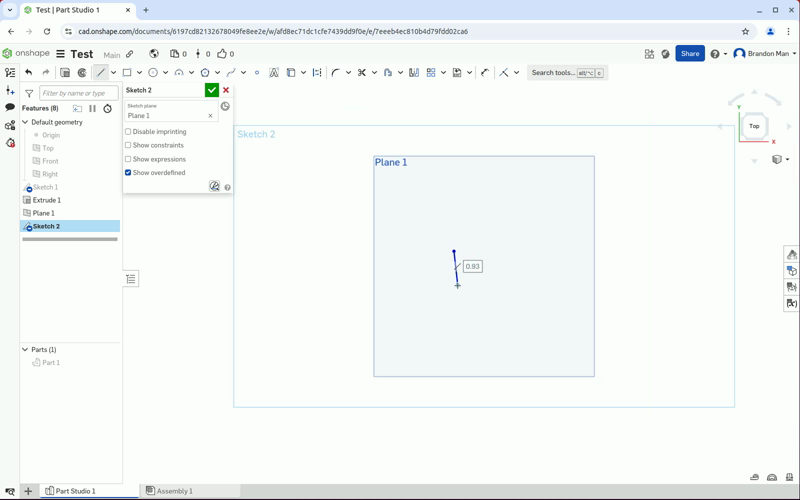
scroll(-6)
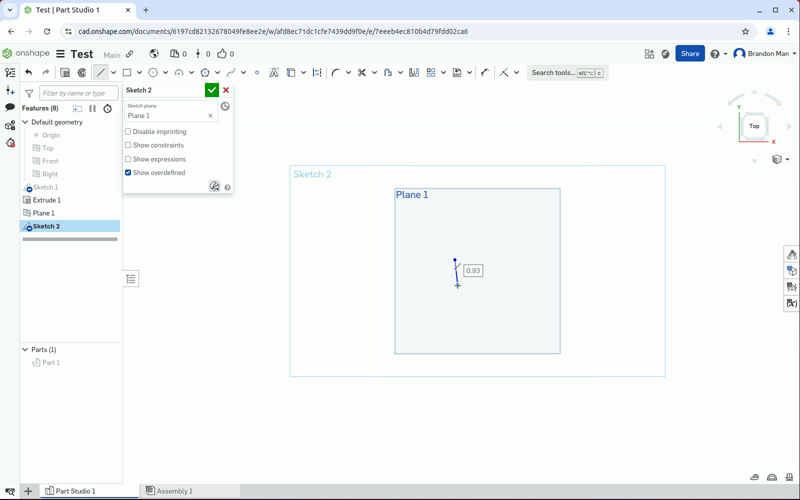
scroll(-6)
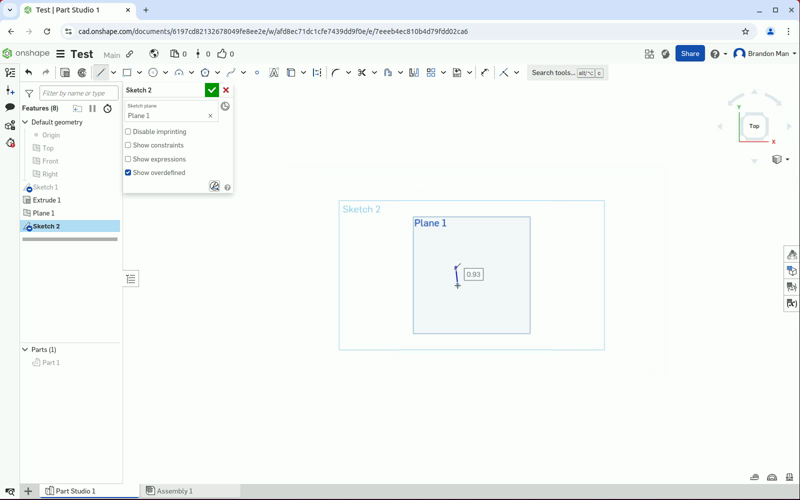
scroll(-6)
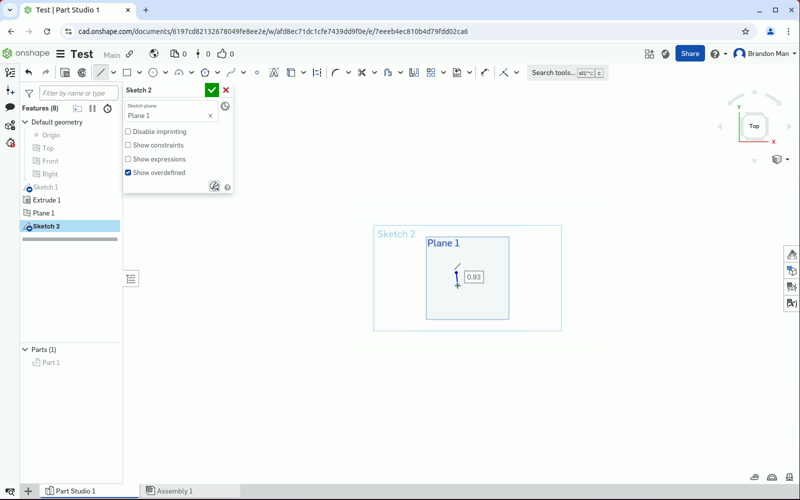
scroll(-6)
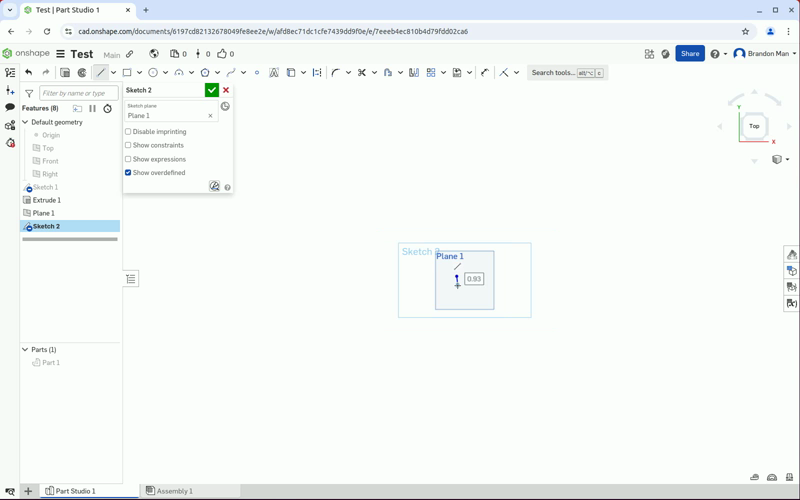
scroll(-6)
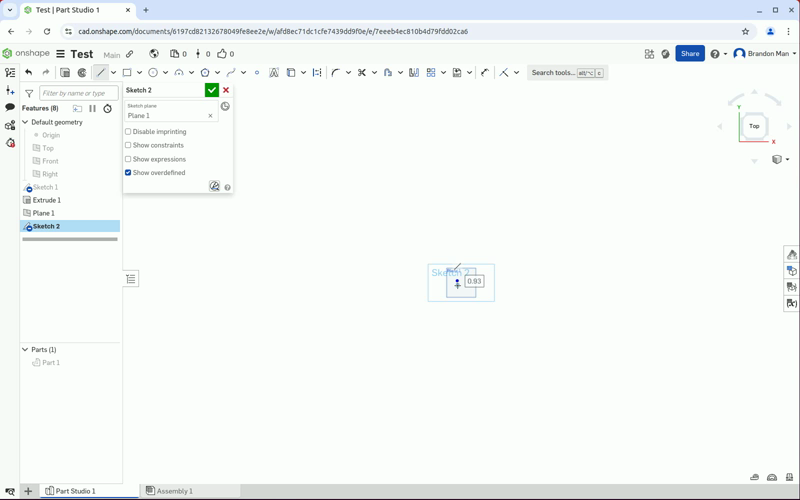
key_up(shift)
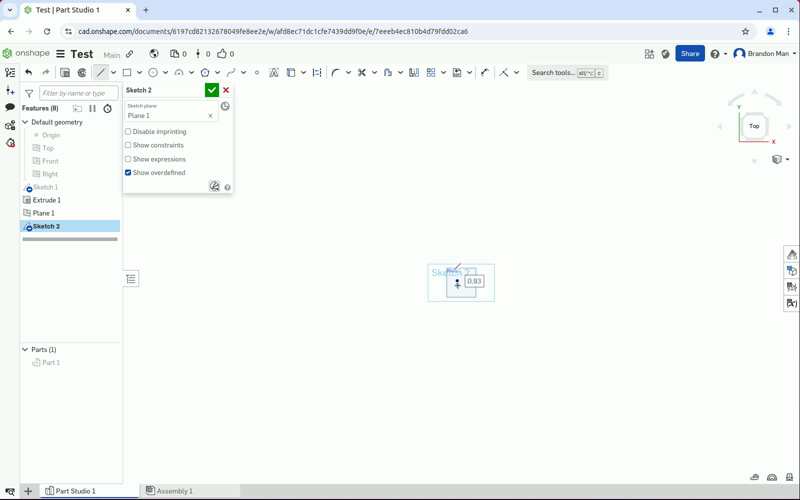
key_down(shift)
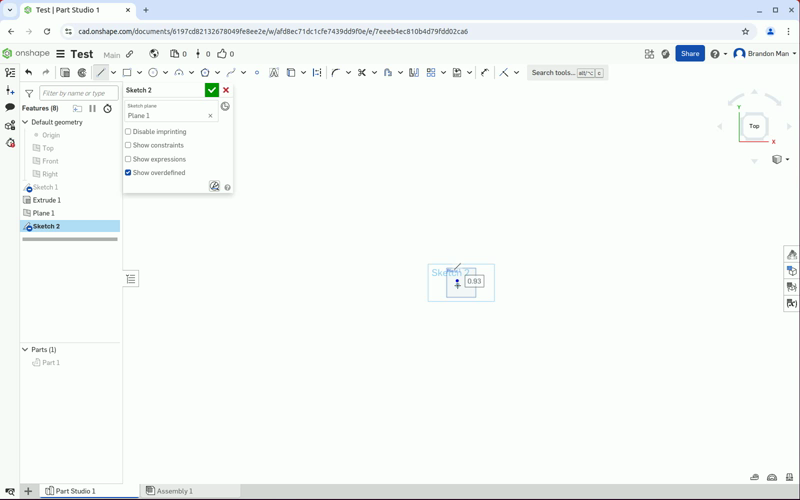
mouse_move(487, 285)
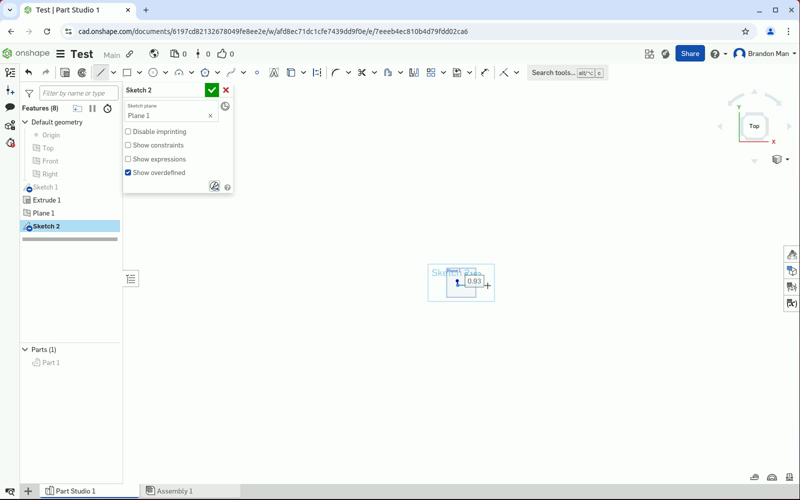
mouse_move(461, 287)
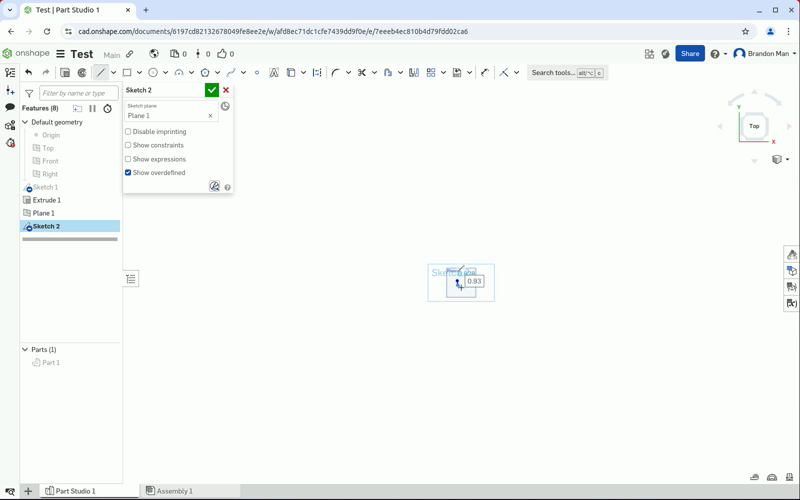
scroll(6)
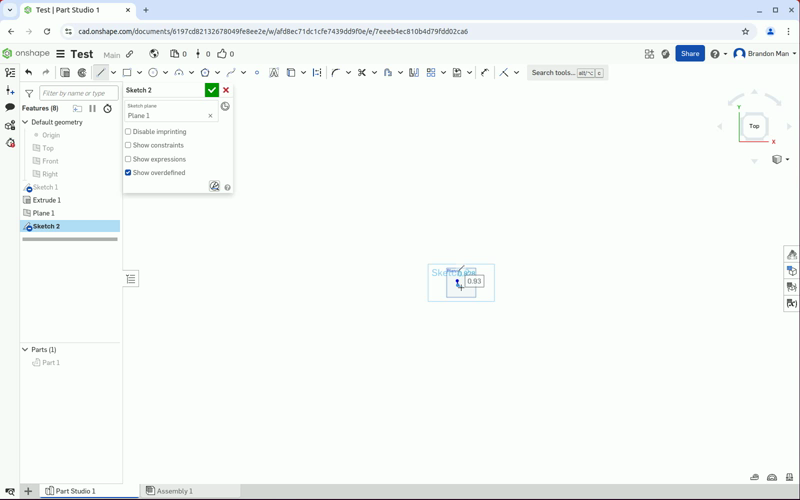
scroll(6)
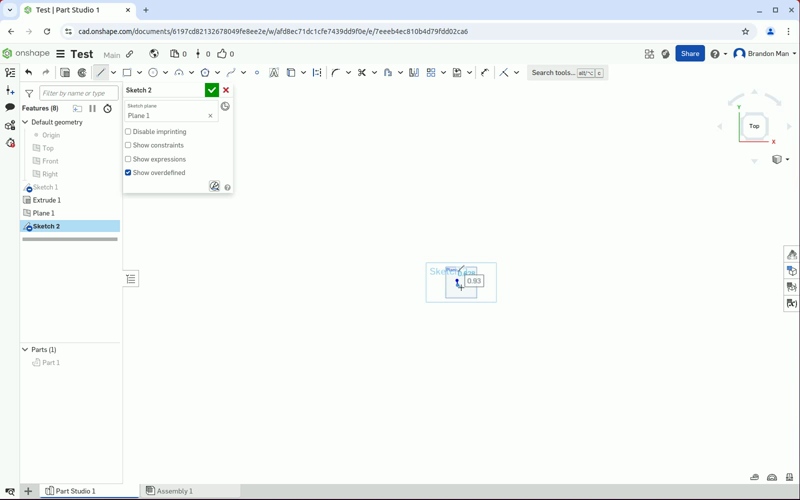
scroll(6)
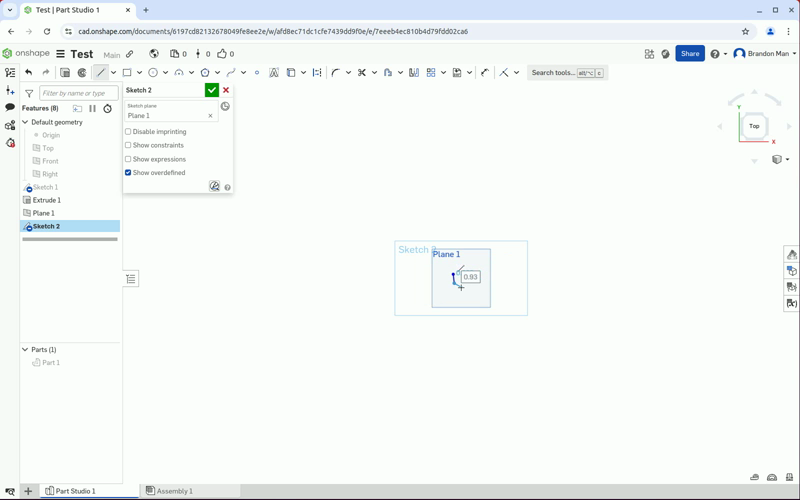
scroll(6)
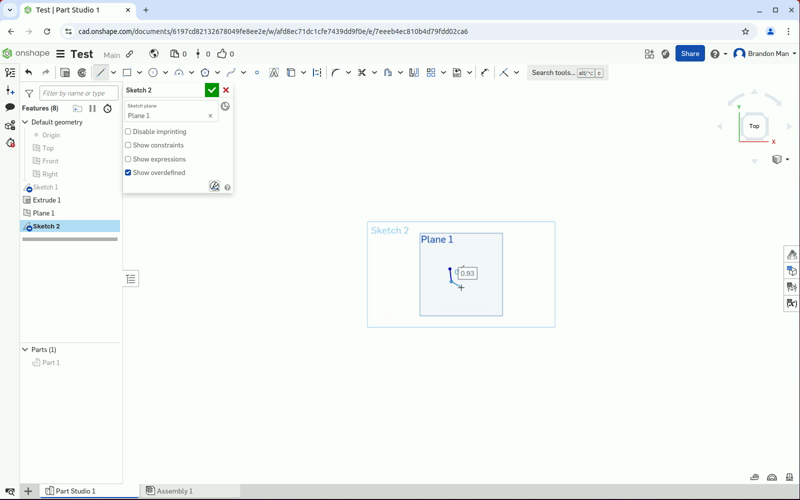
scroll(6)
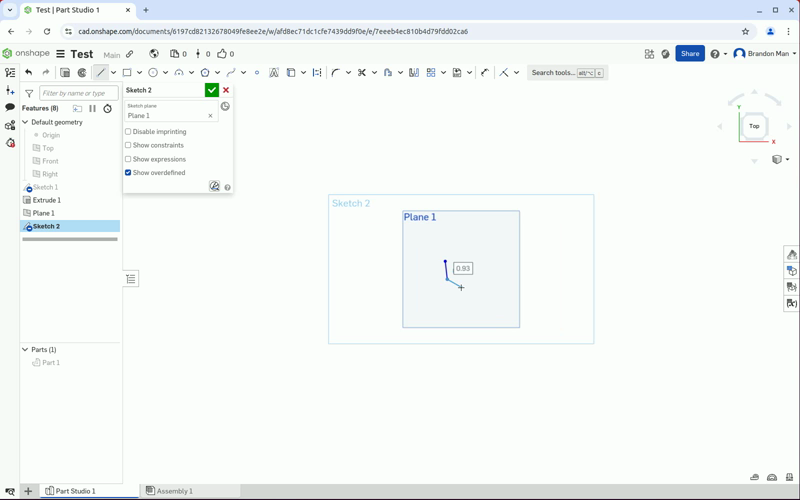
scroll(6)
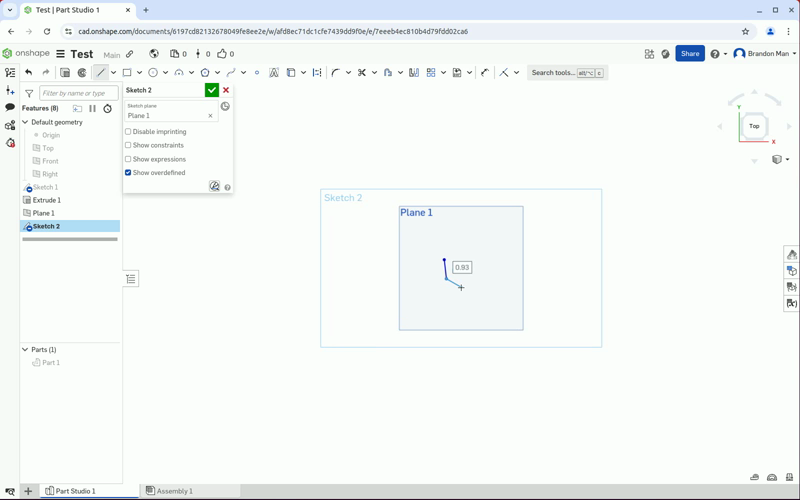
scroll(6)
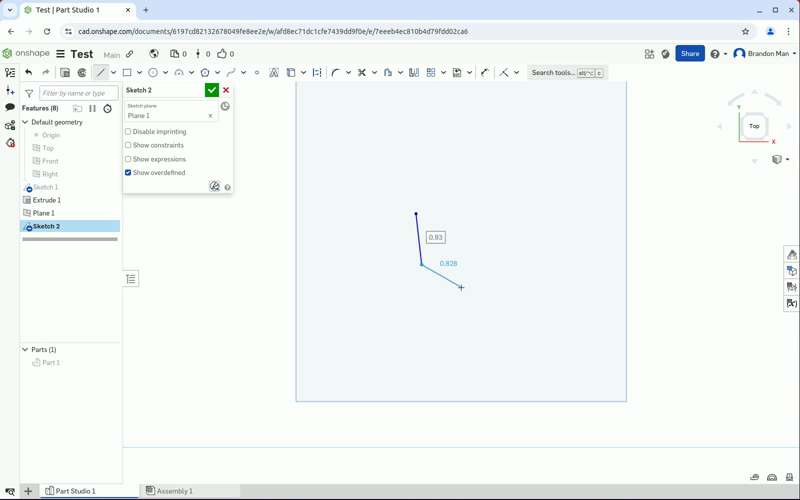
click(461, 287)
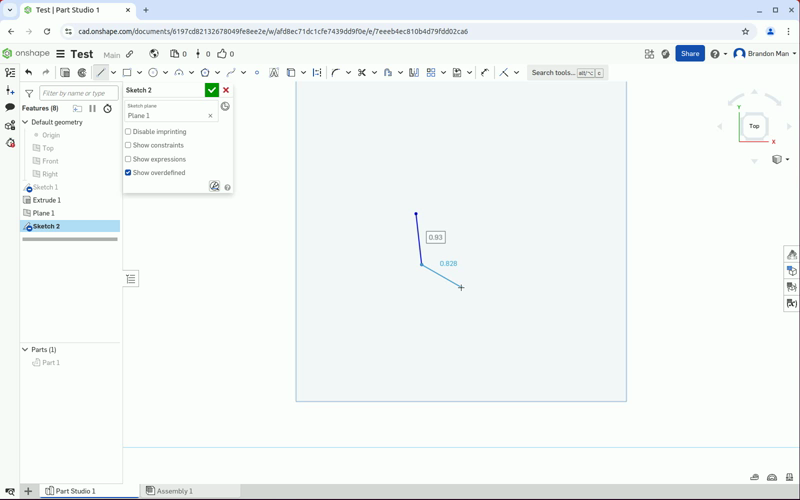
scroll(-6)
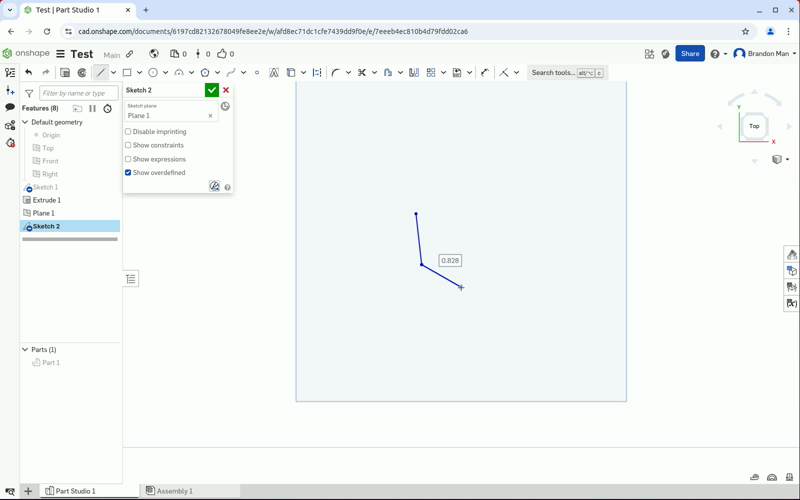
scroll(-6)
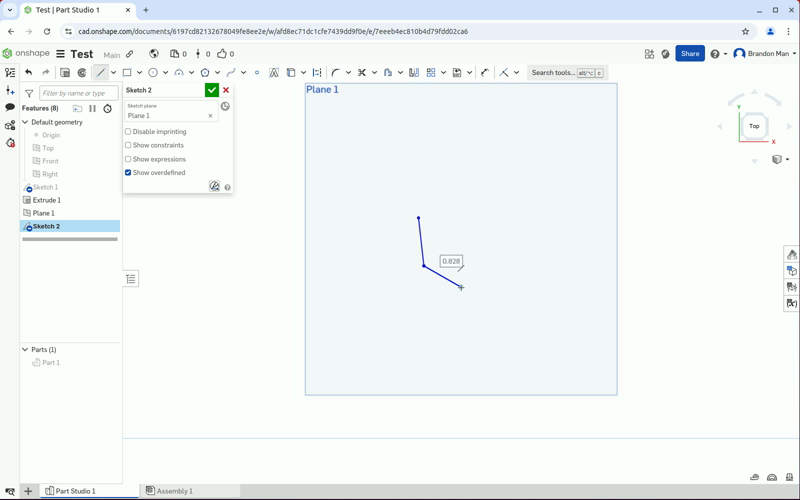
scroll(-6)
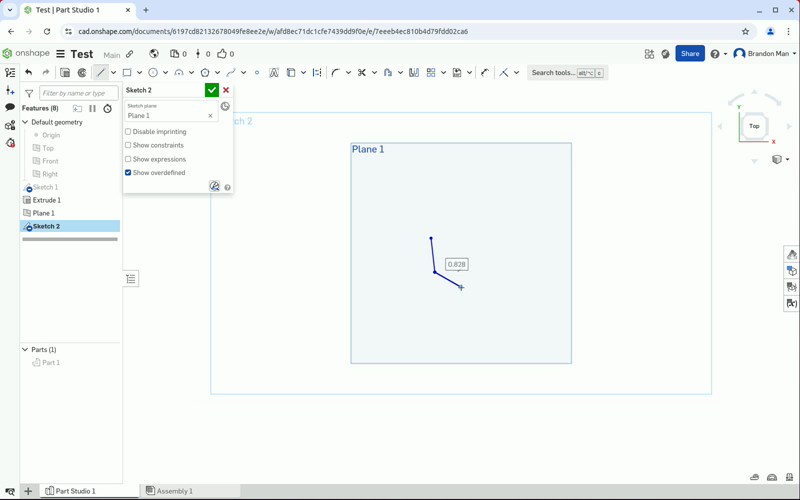
scroll(-6)
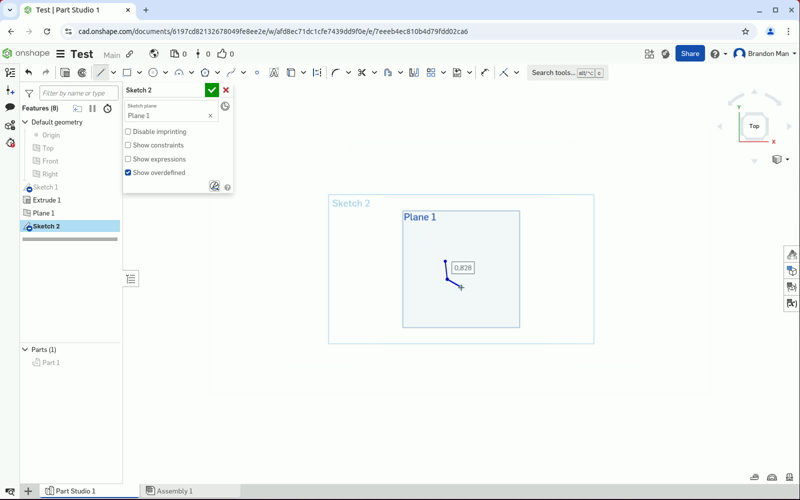
scroll(-6)
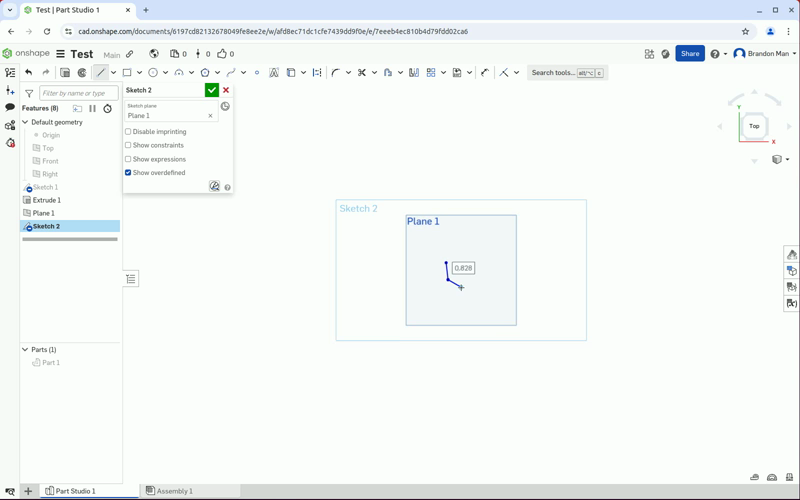
scroll(-6)
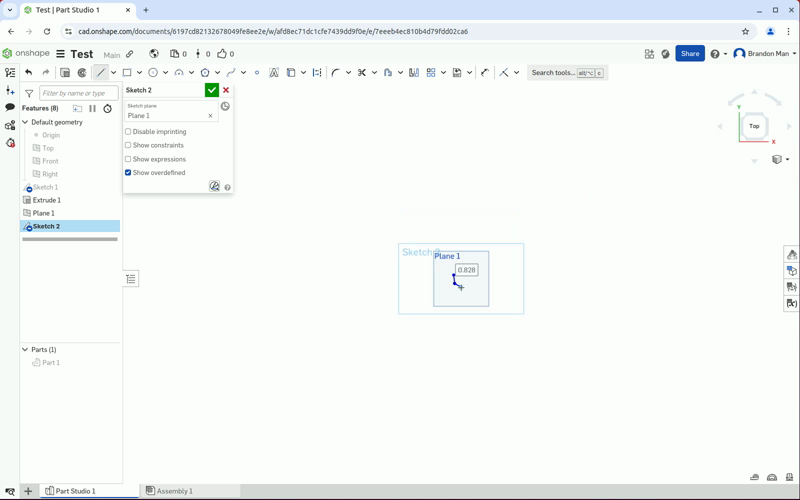
scroll(-6)
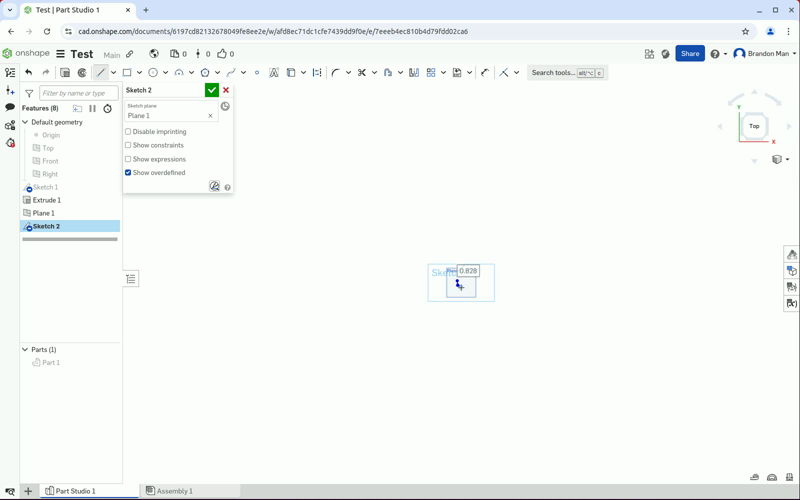
key_up(shift)
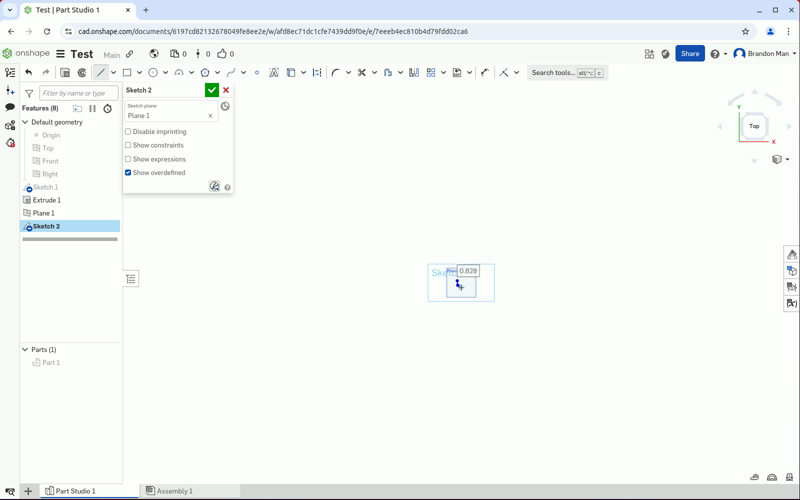
key_down(shift)
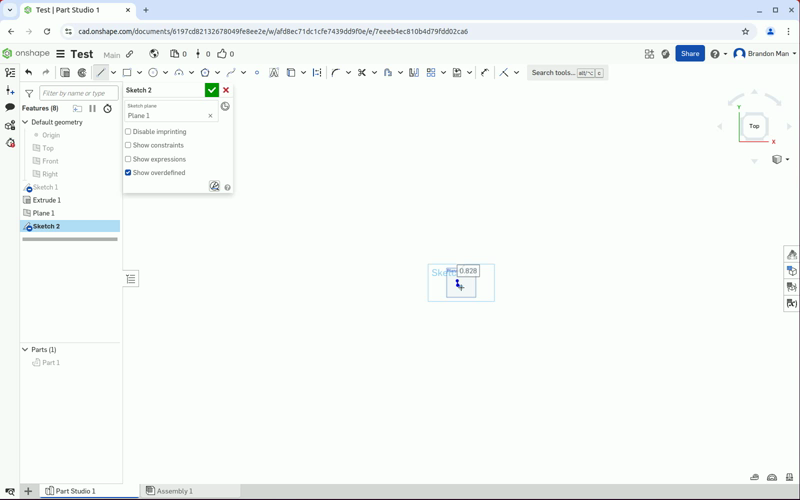
mouse_move(491, 287)
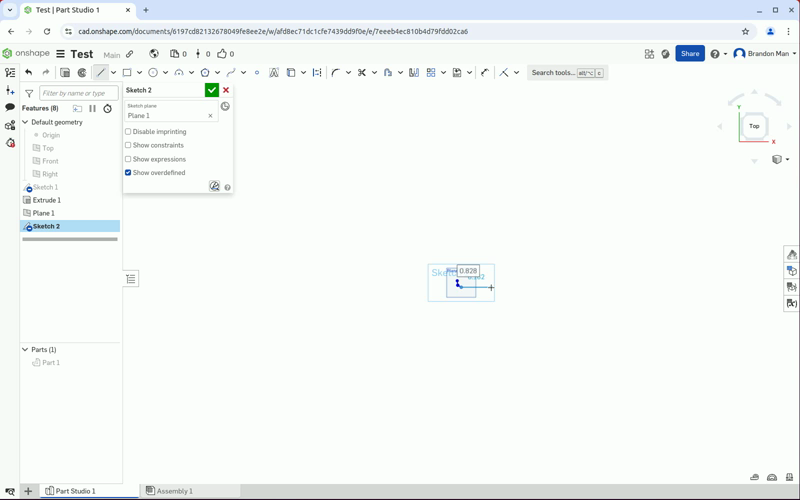
mouse_move(465, 285)
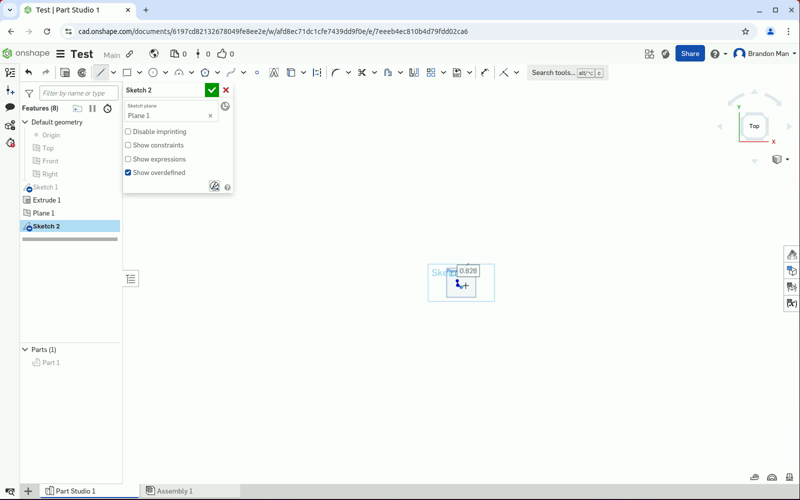
scroll(6)
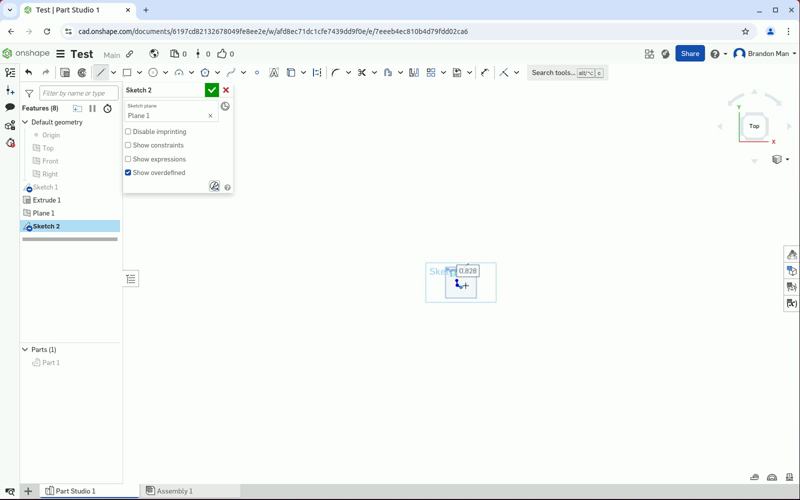
scroll(6)
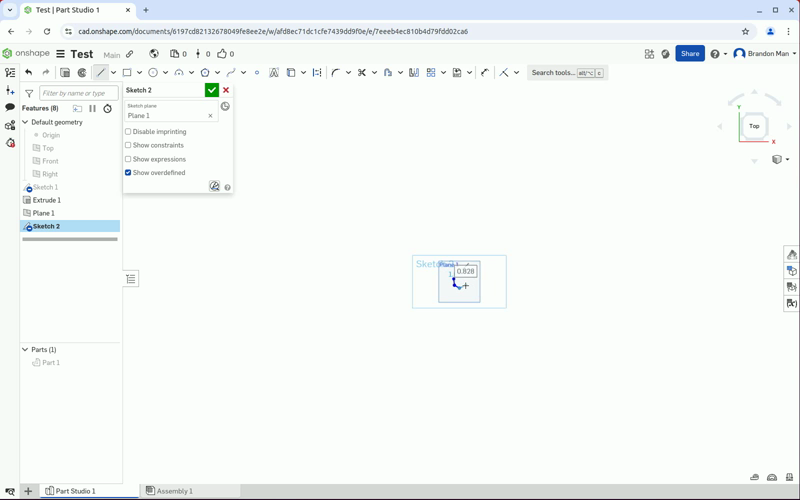
scroll(6)
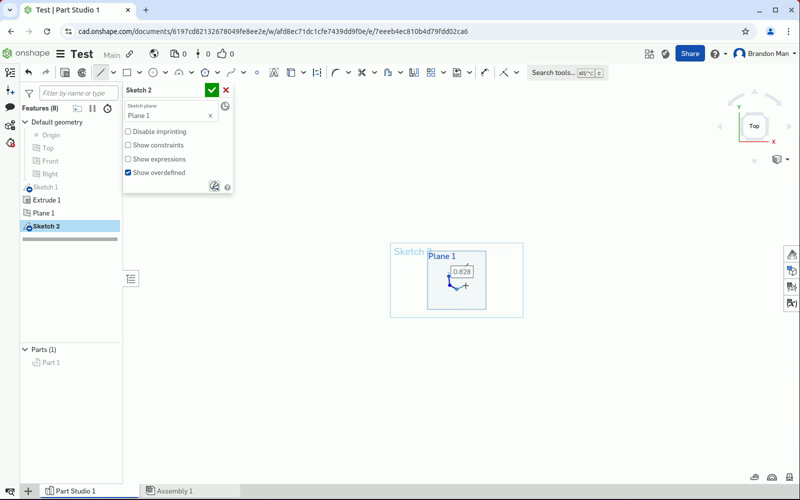
scroll(6)
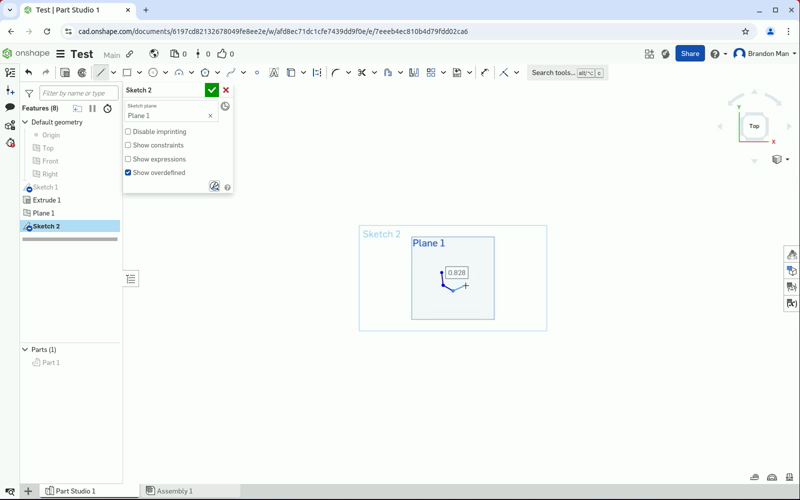
scroll(6)
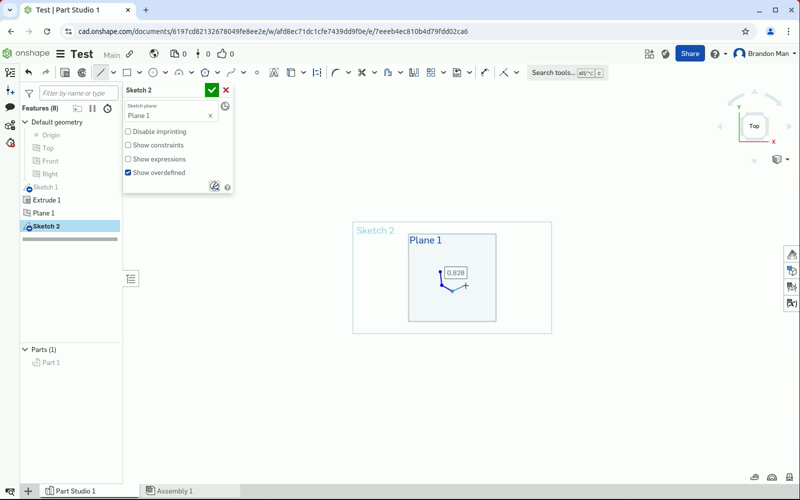
scroll(6)
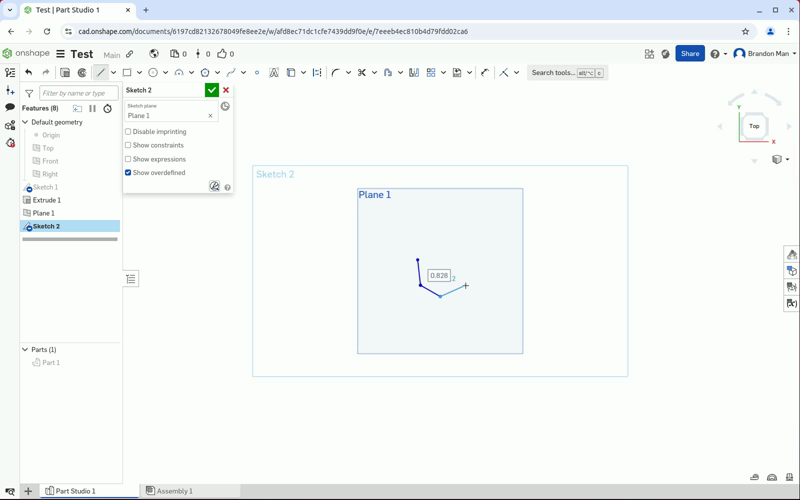
scroll(6)
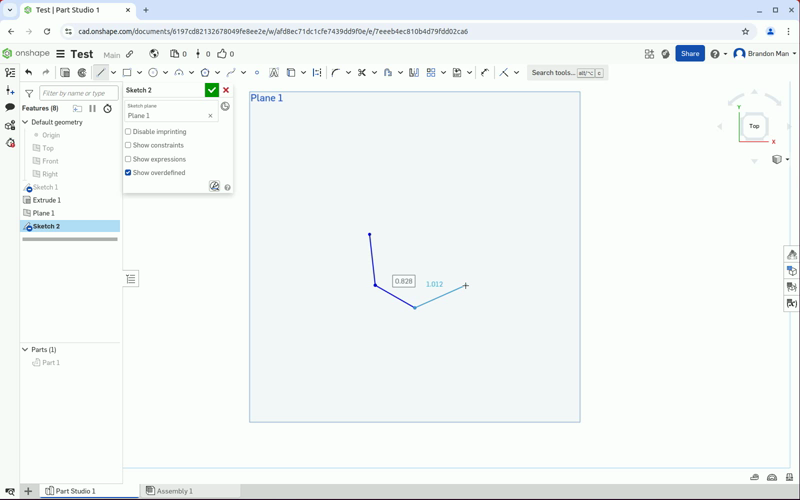
click(465, 285)
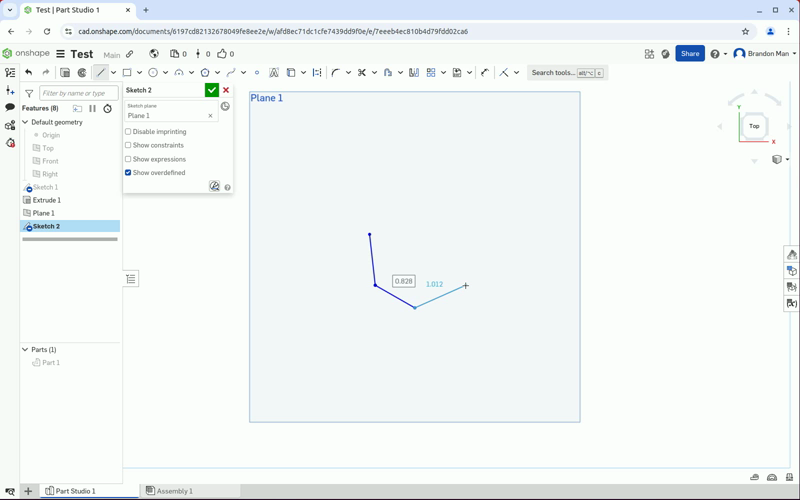
scroll(-6)
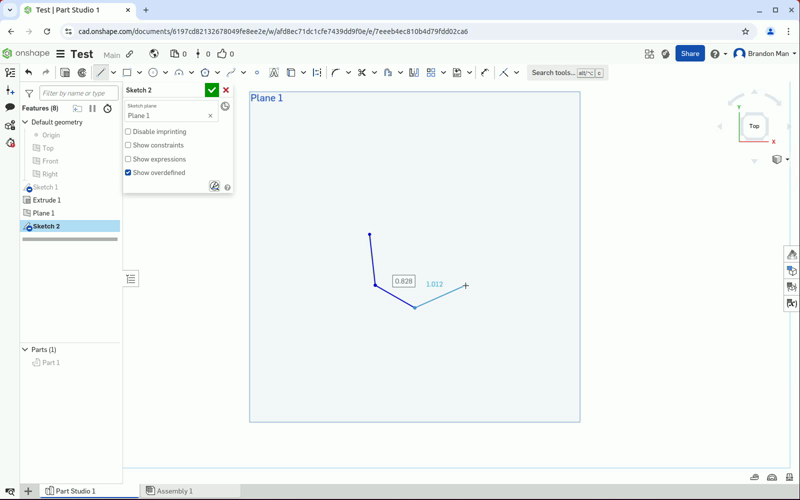
scroll(-6)
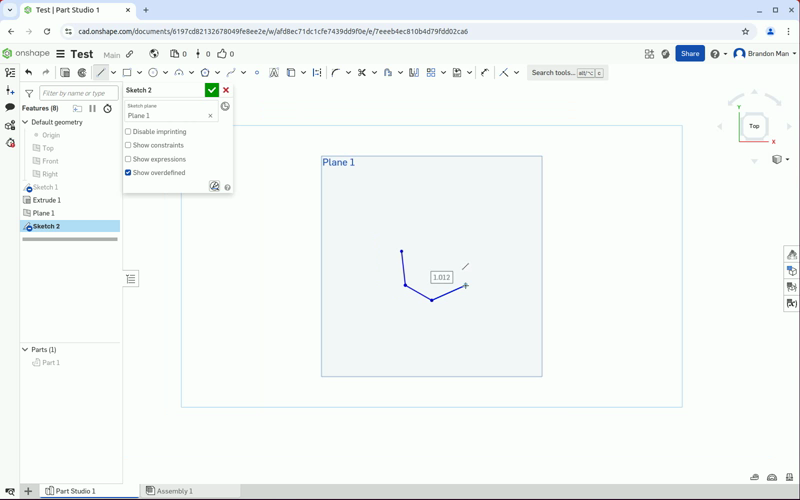
scroll(-6)
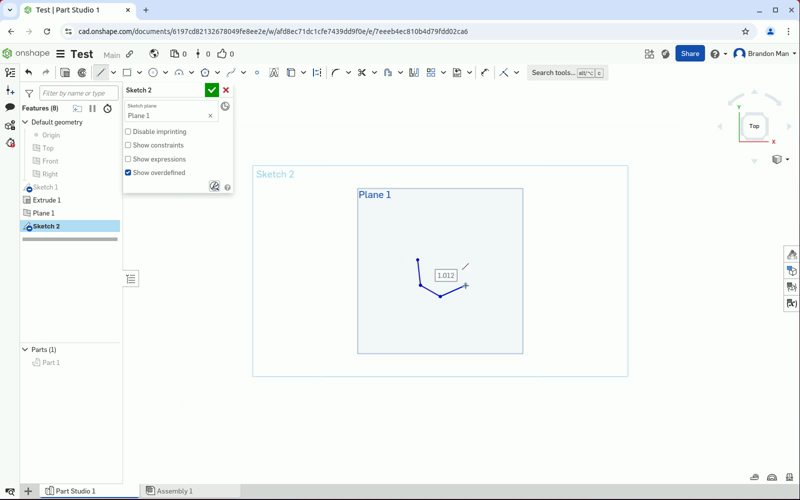
scroll(-6)
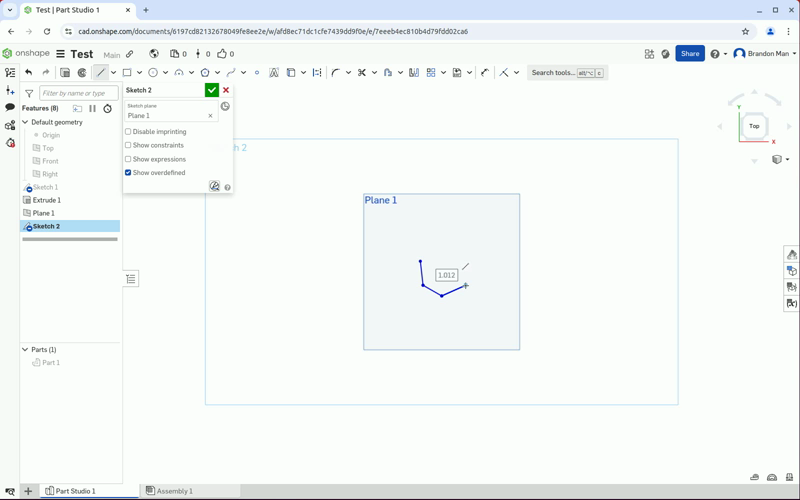
scroll(-6)
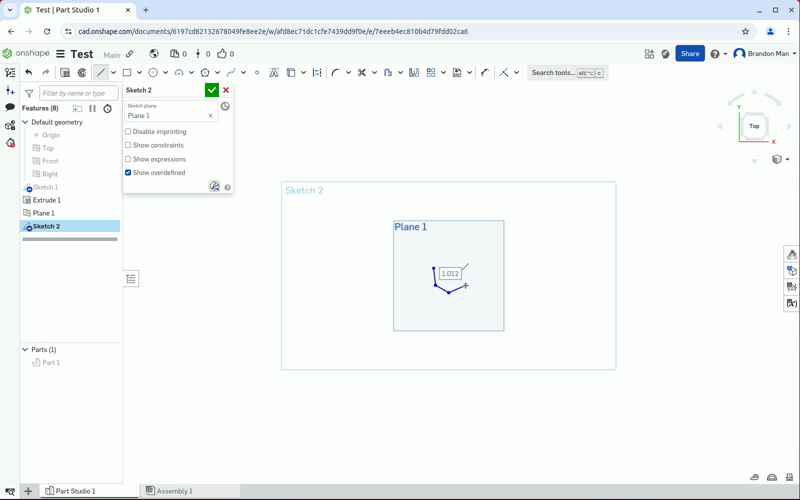
scroll(-6)
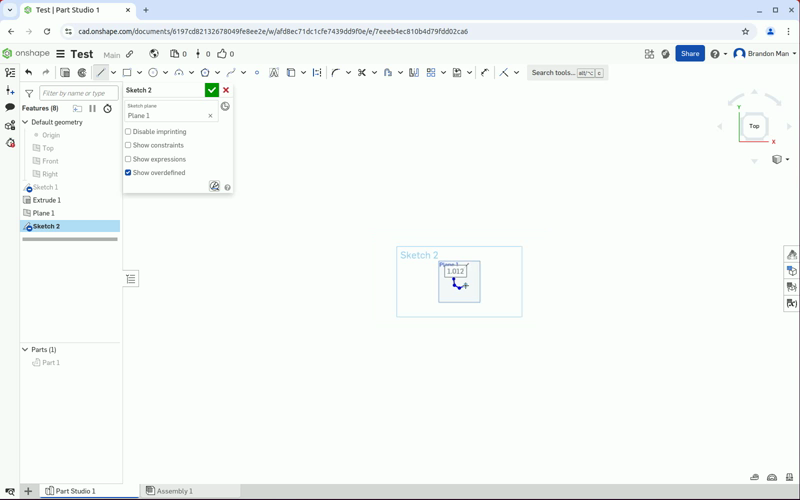
scroll(-6)
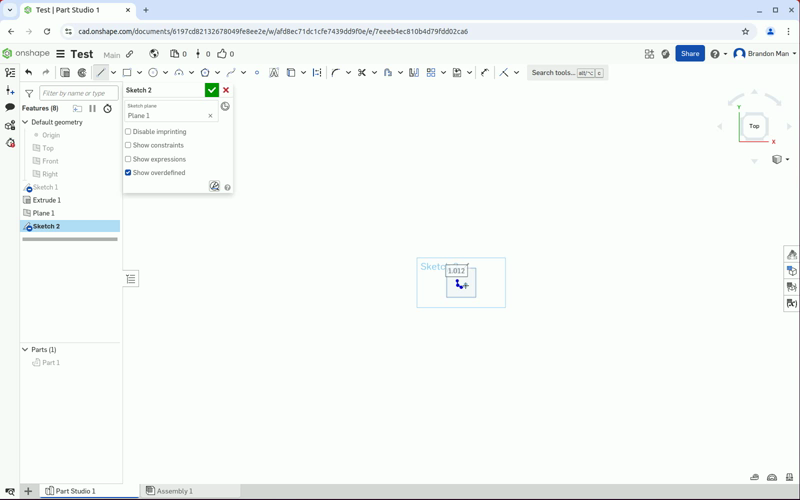
key_up(shift)
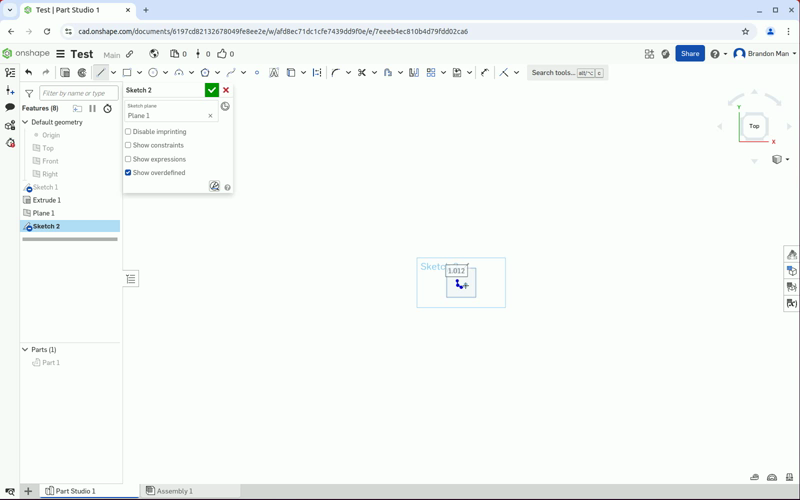
key_down(shift)
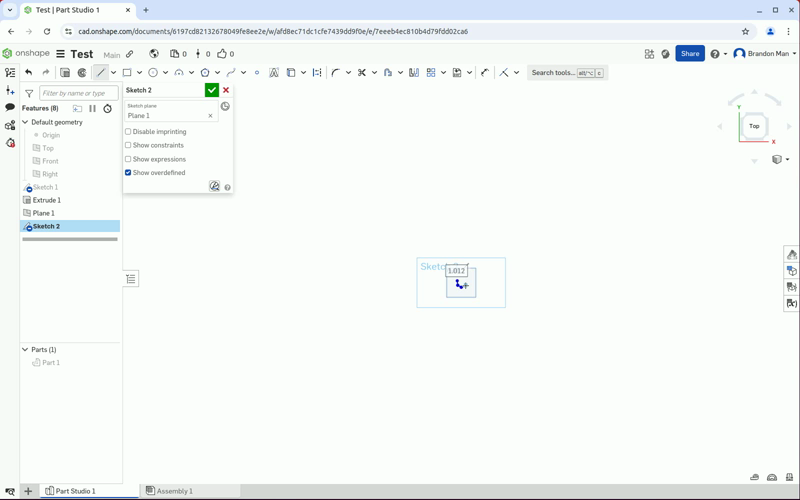
mouse_move(495, 285)
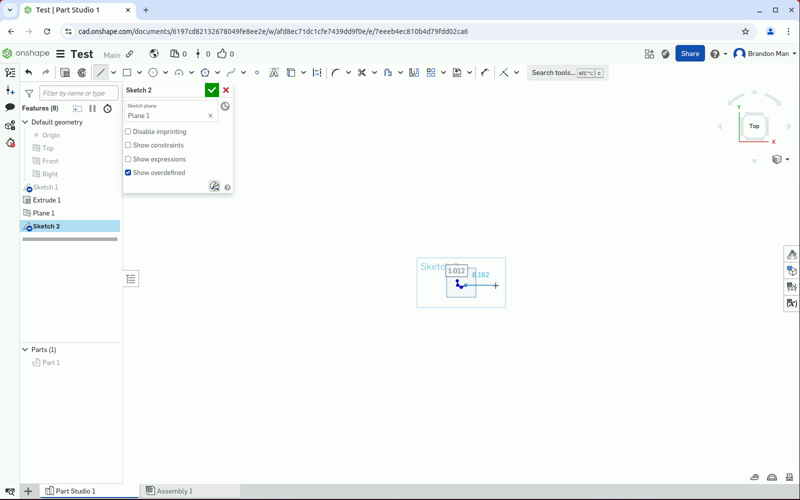
mouse_move(465, 280)
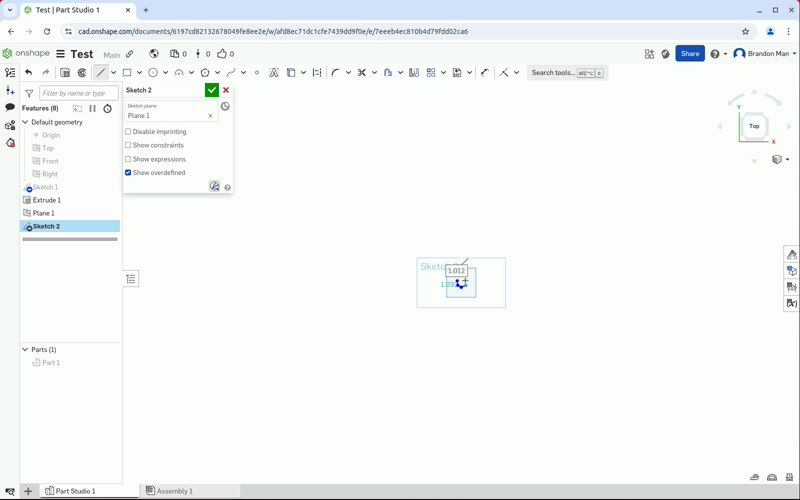
scroll(6)
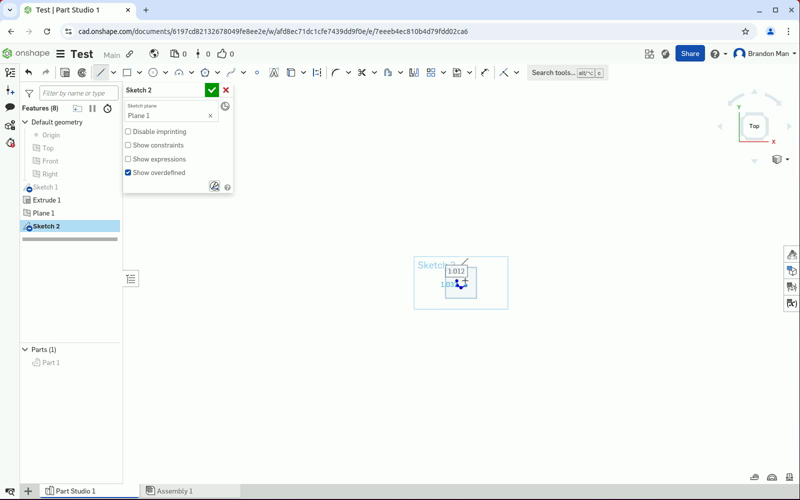
scroll(6)
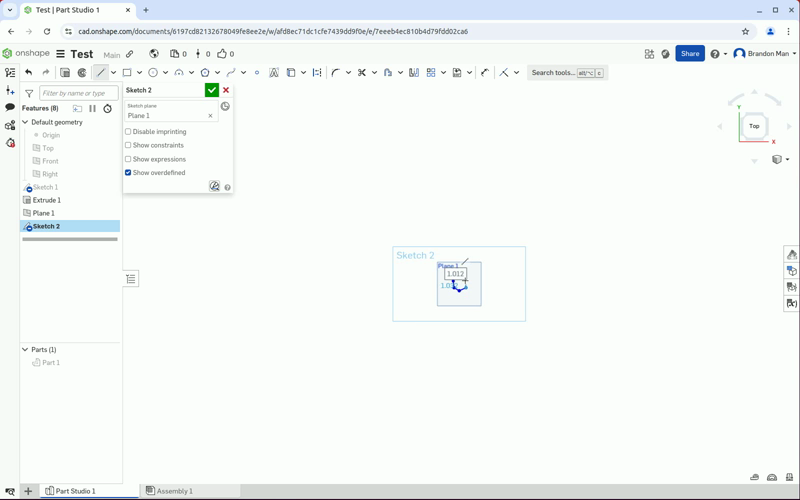
scroll(6)
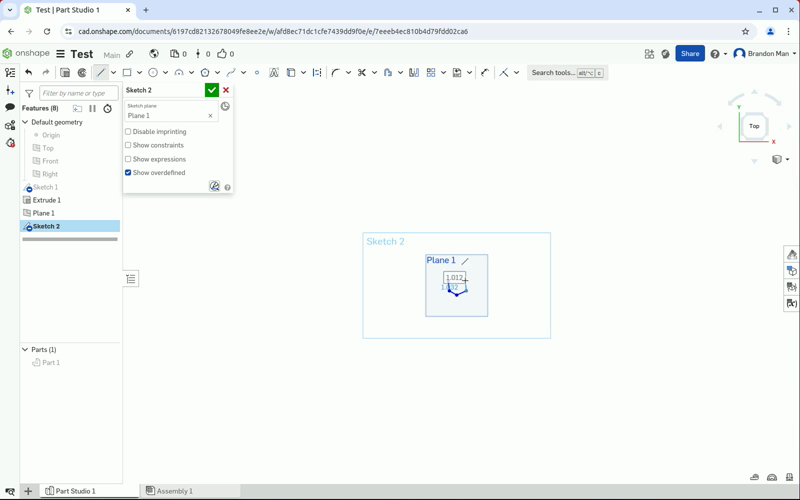
scroll(6)
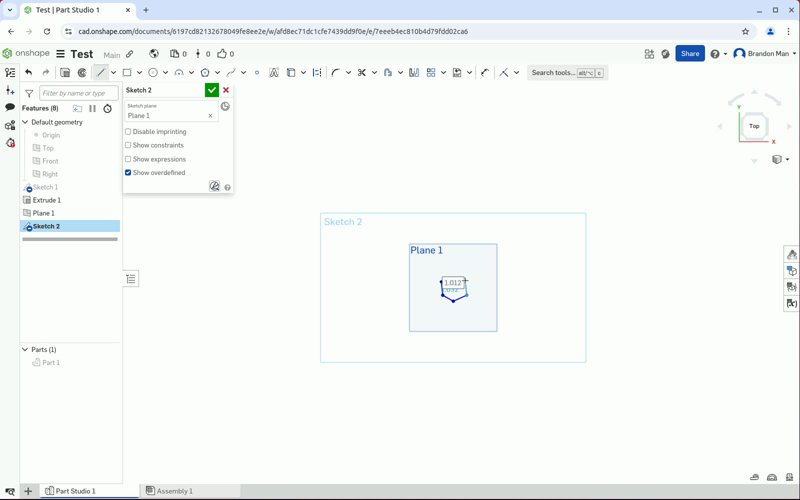
scroll(6)
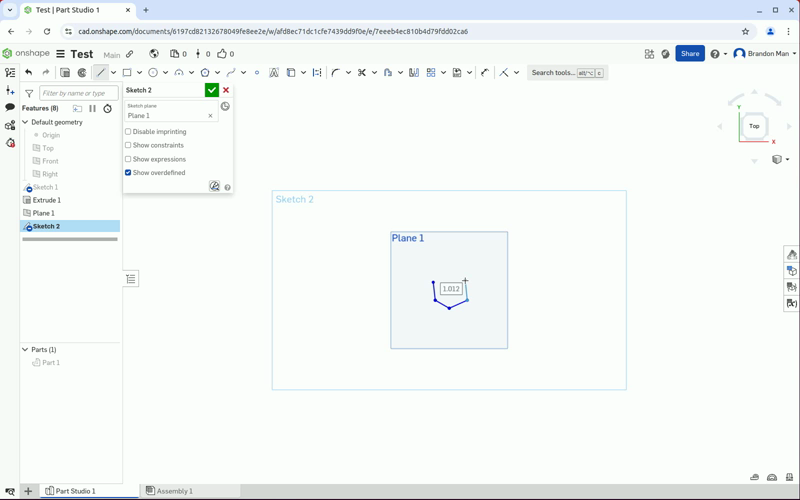
scroll(6)
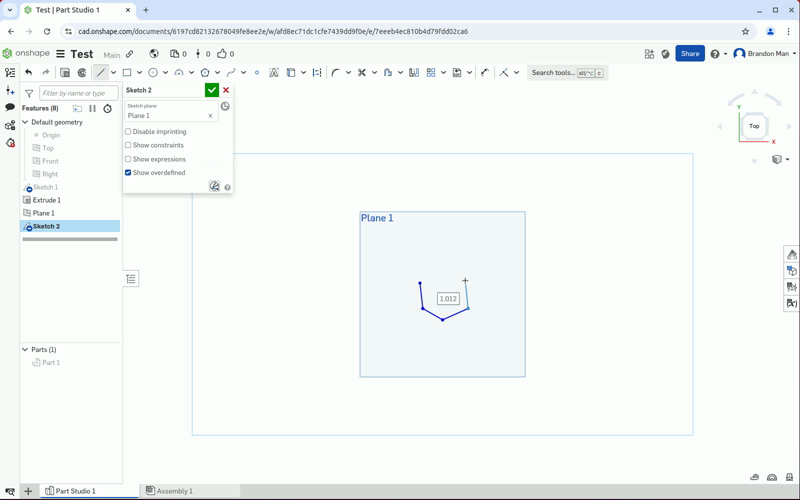
scroll(6)
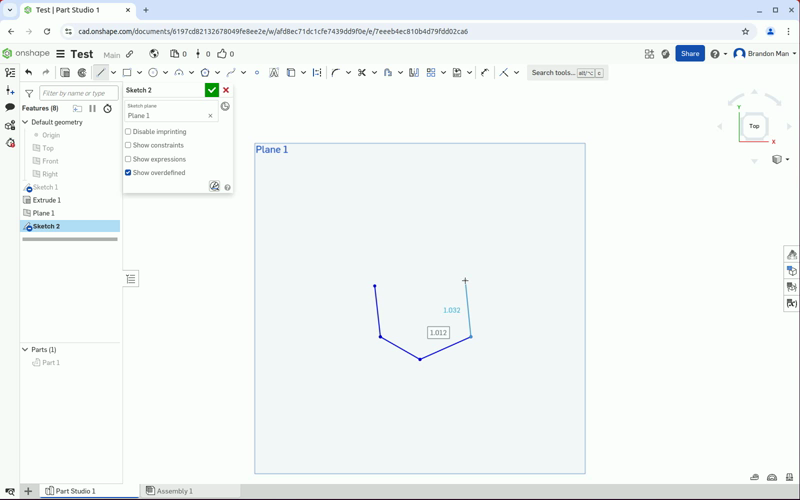
click(465, 280)
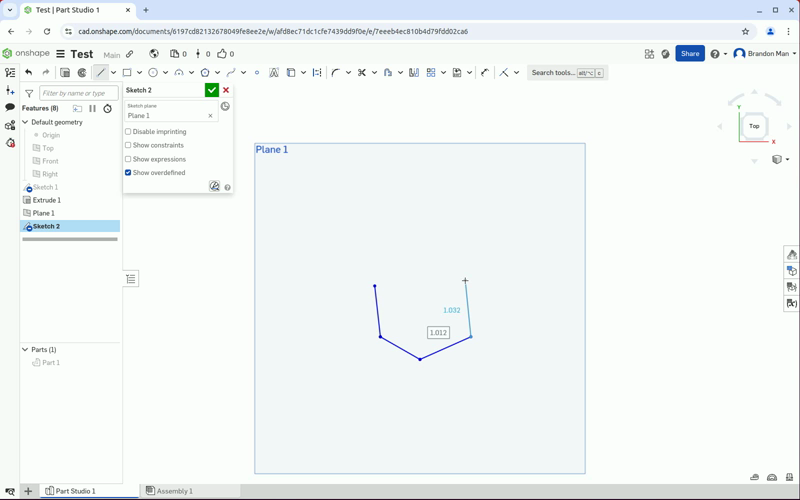
scroll(-6)
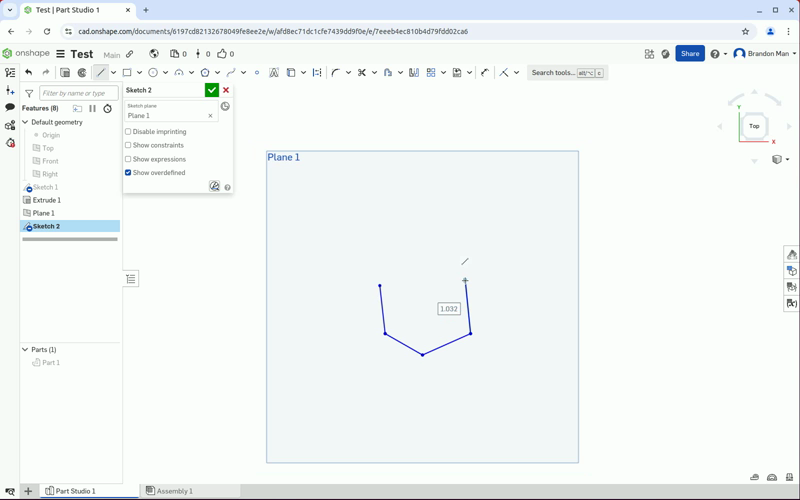
scroll(-6)
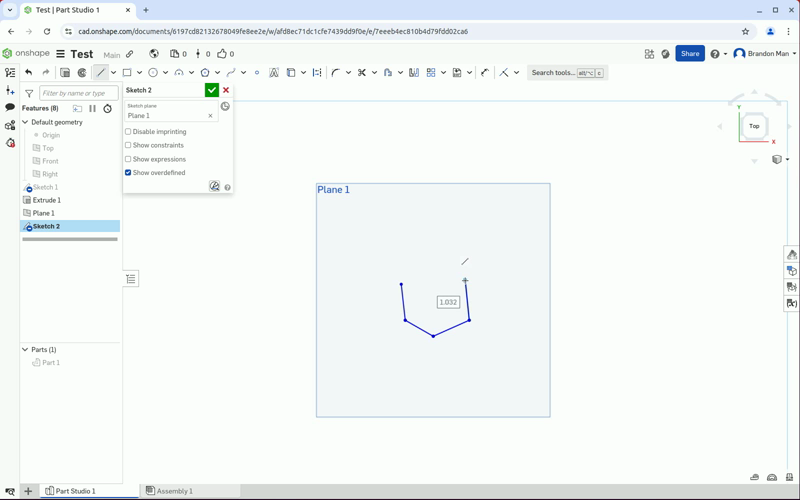
scroll(-6)
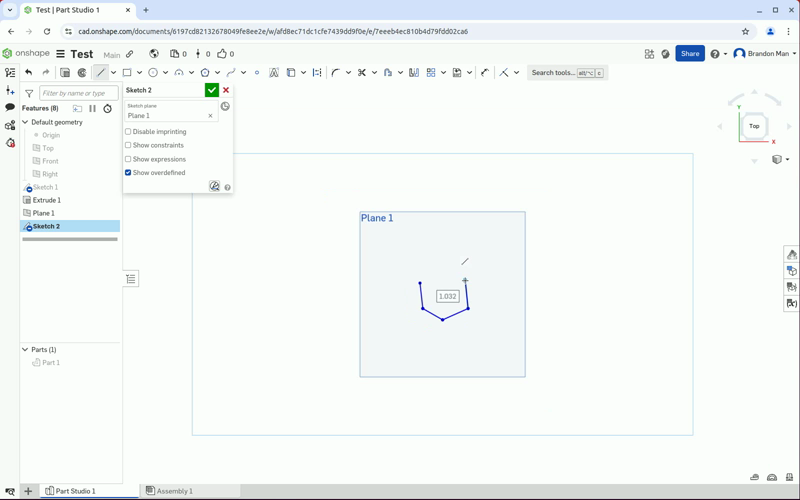
scroll(-6)
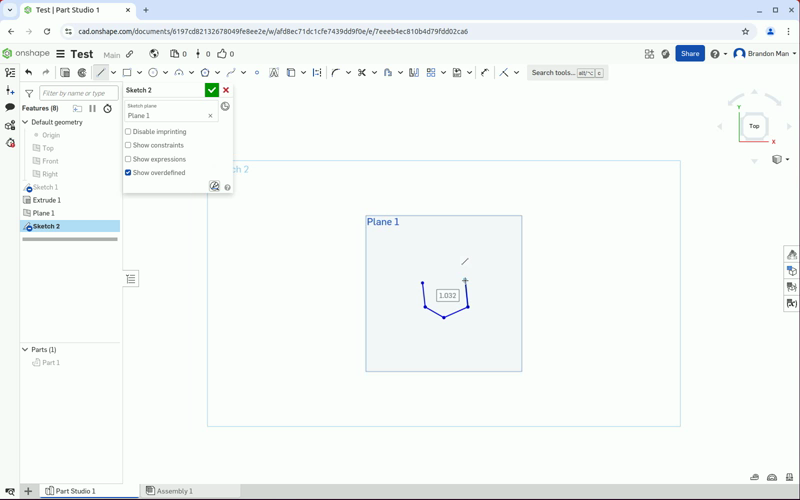
scroll(-6)
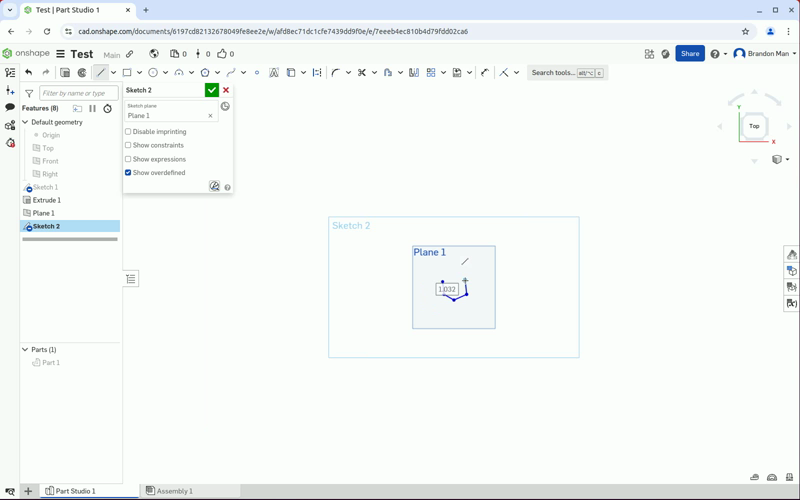
scroll(-6)
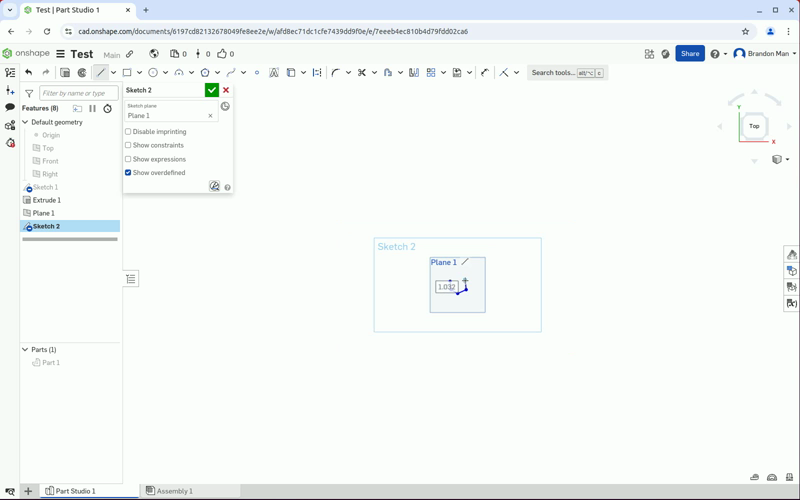
scroll(-6)
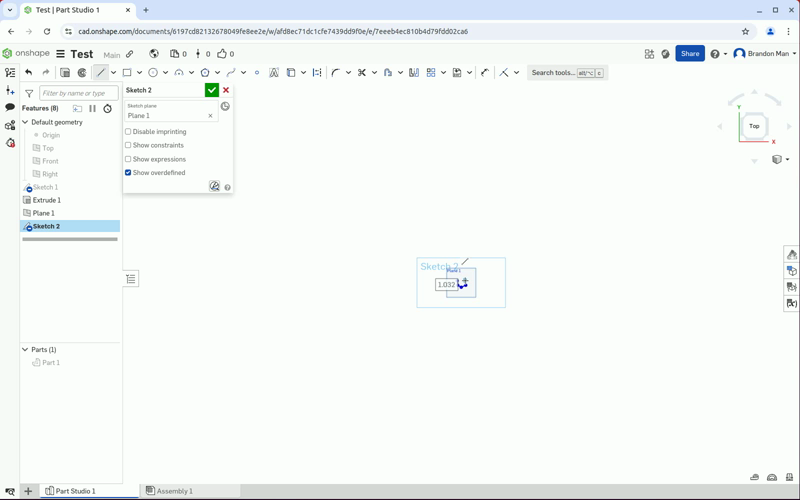
key_up(shift)
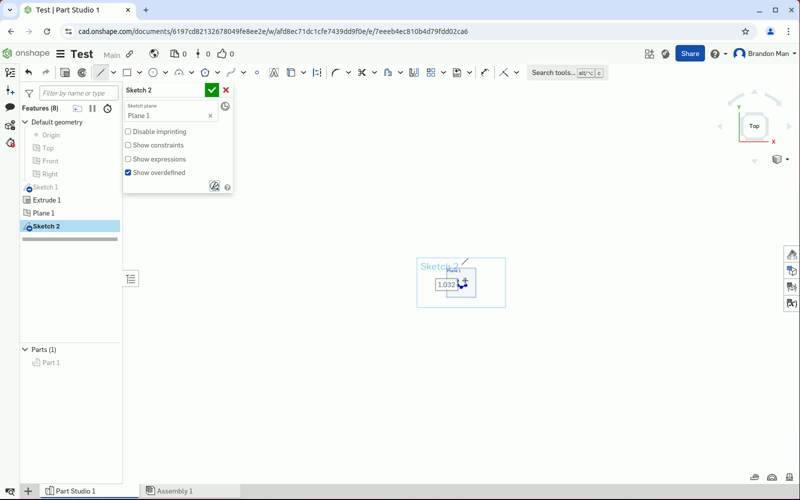
key_down(shift)
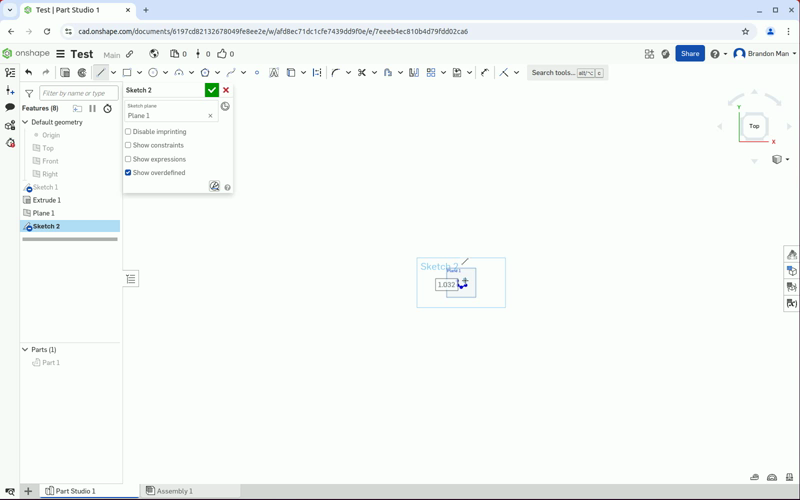
mouse_move(495, 280)
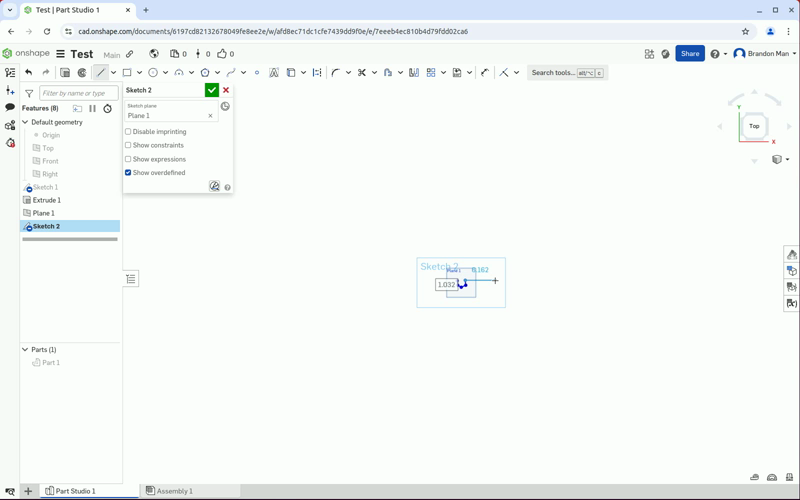
mouse_move(461, 278)
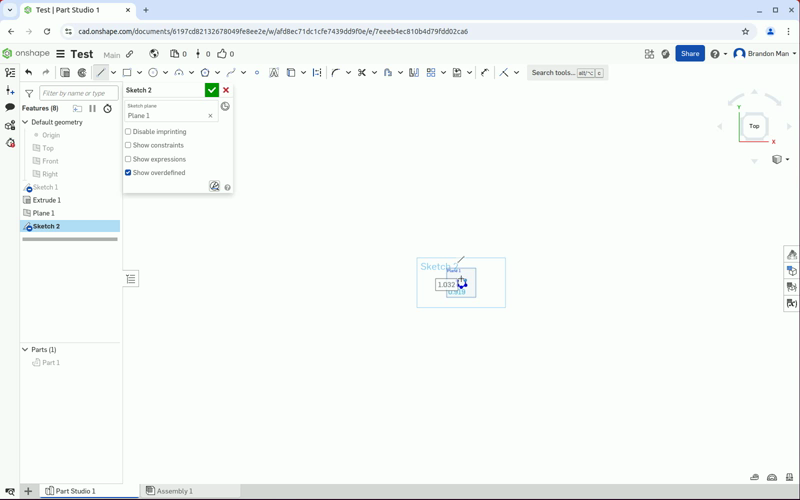
scroll(6)
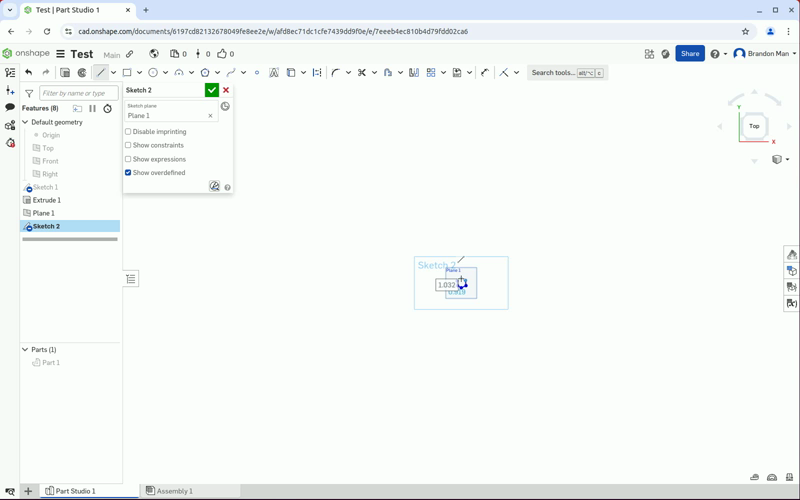
scroll(6)
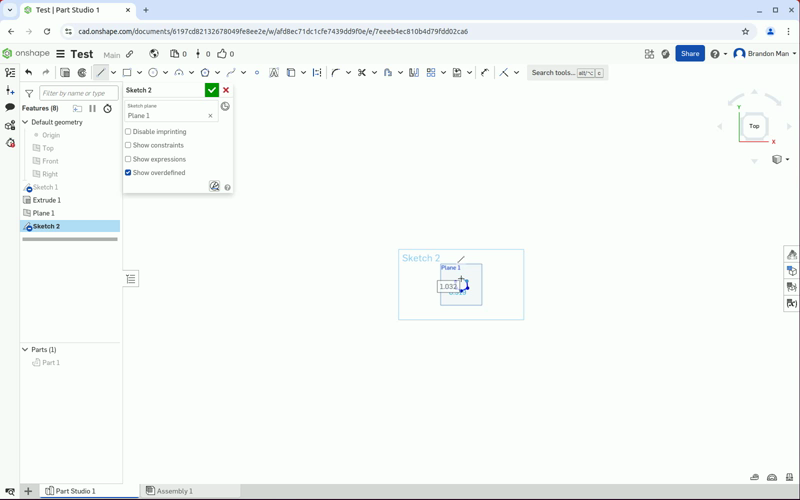
scroll(6)
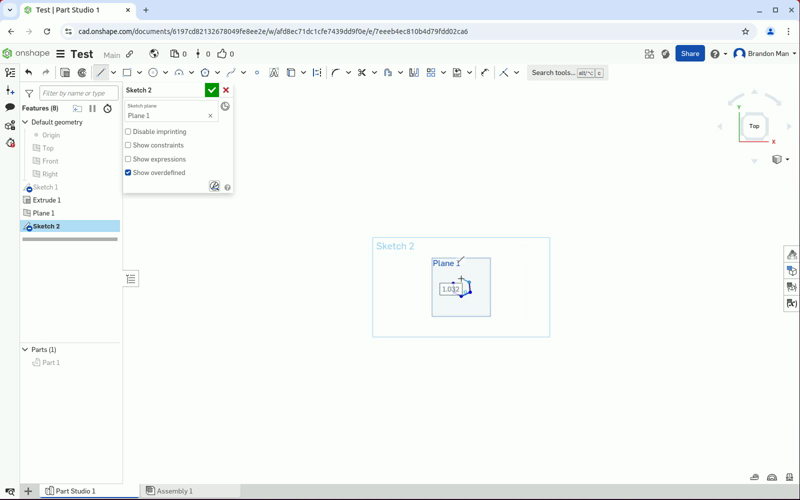
scroll(6)
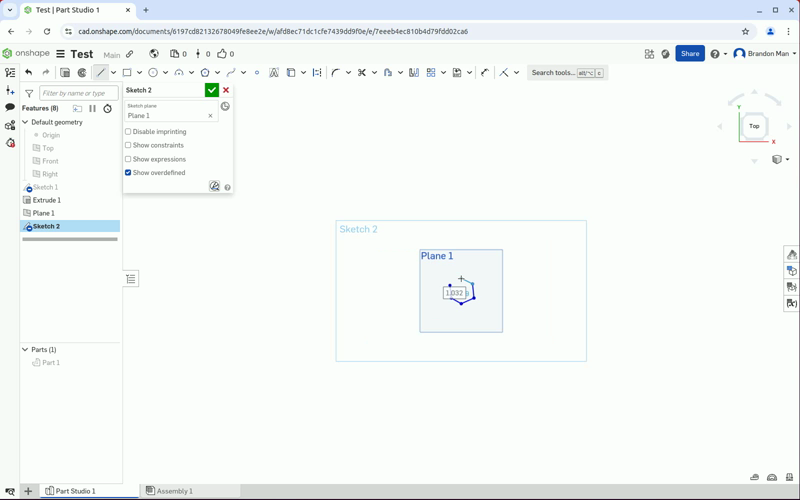
scroll(6)
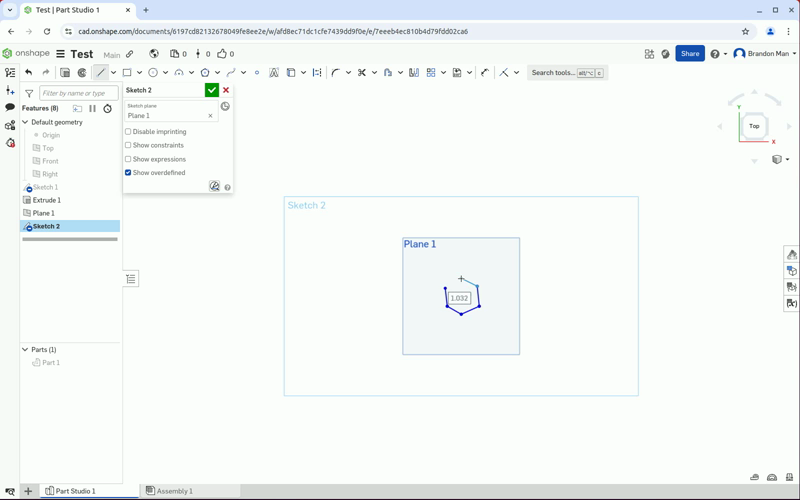
scroll(6)
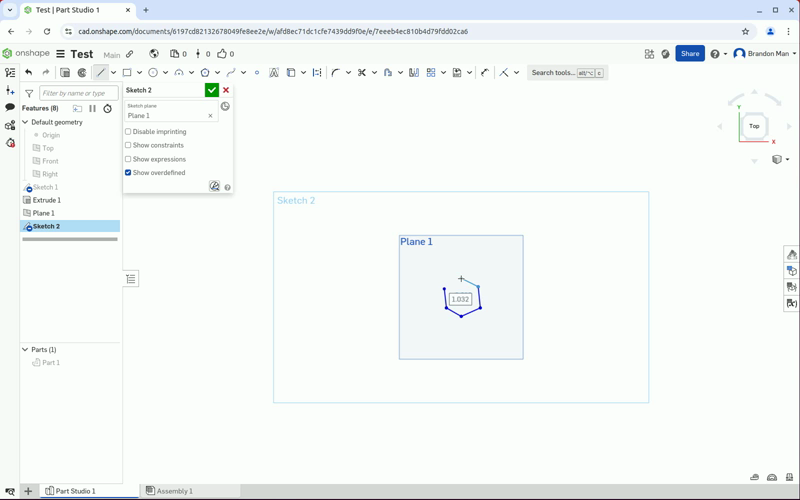
scroll(6)
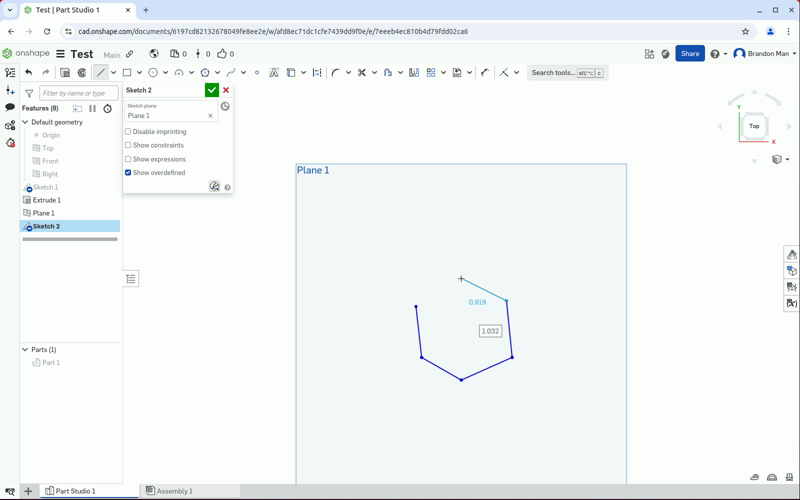
click(461, 278)
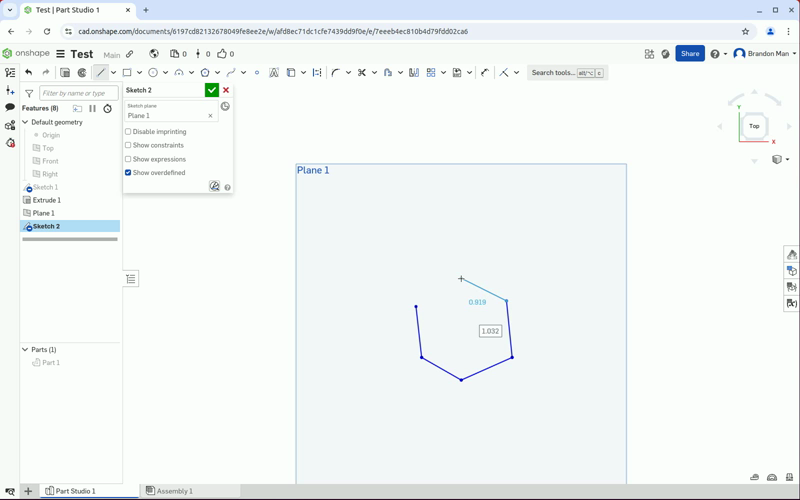
scroll(-6)
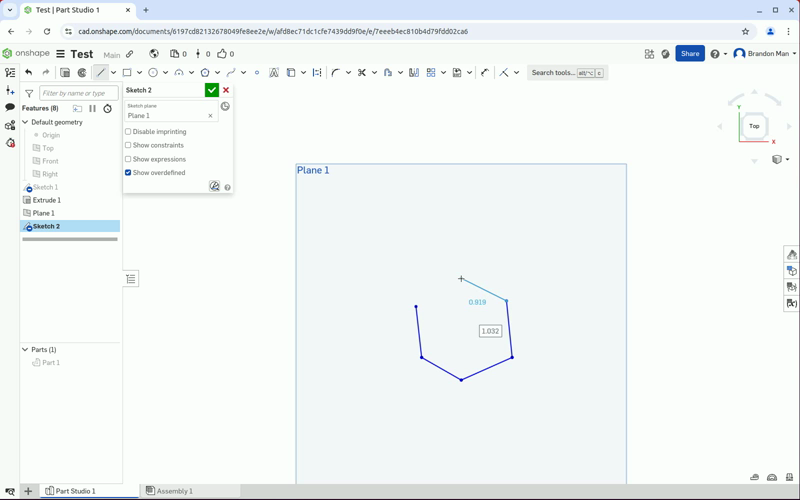
scroll(-6)
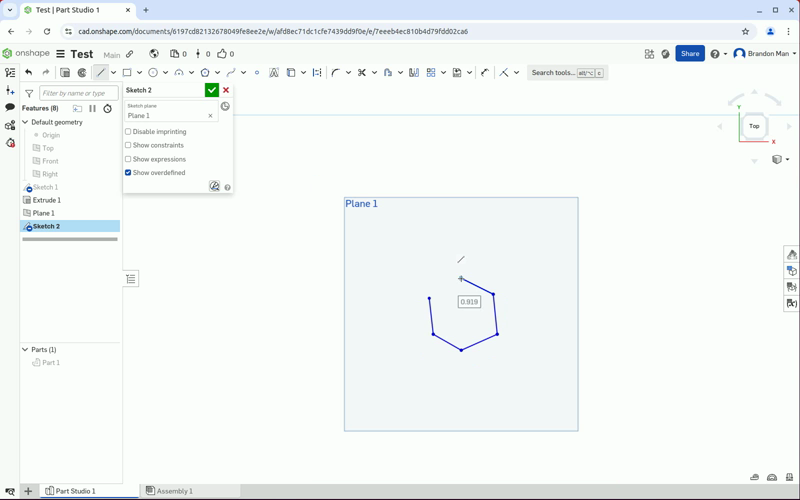
scroll(-6)
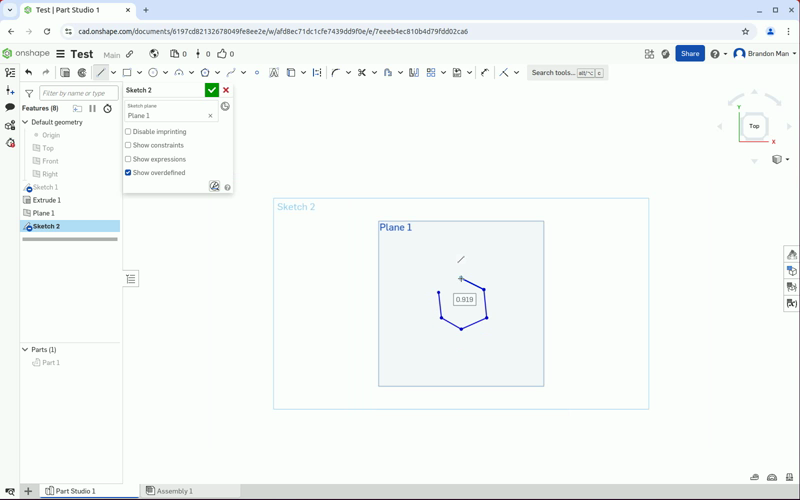
scroll(-6)
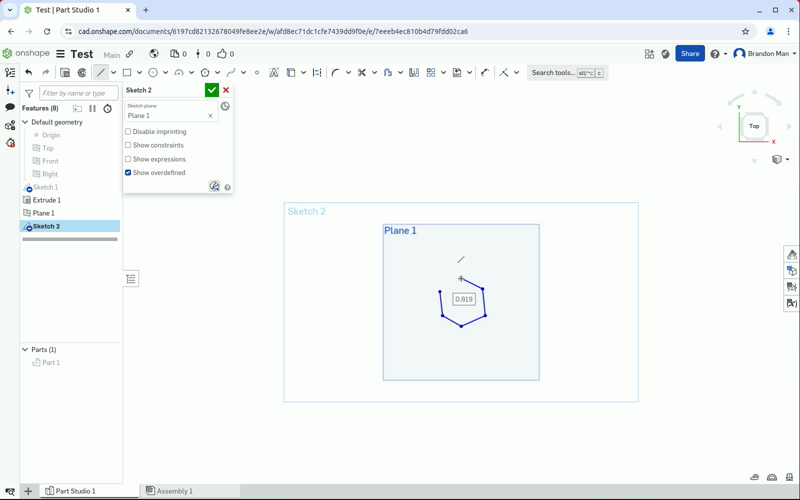
scroll(-6)
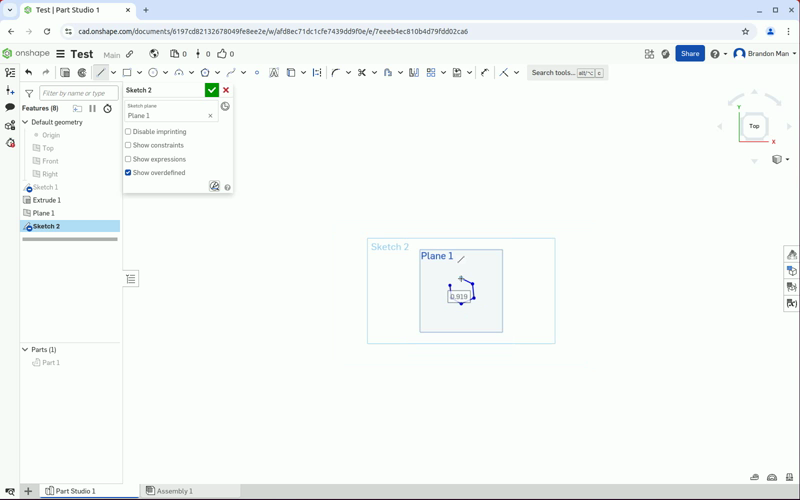
scroll(-6)
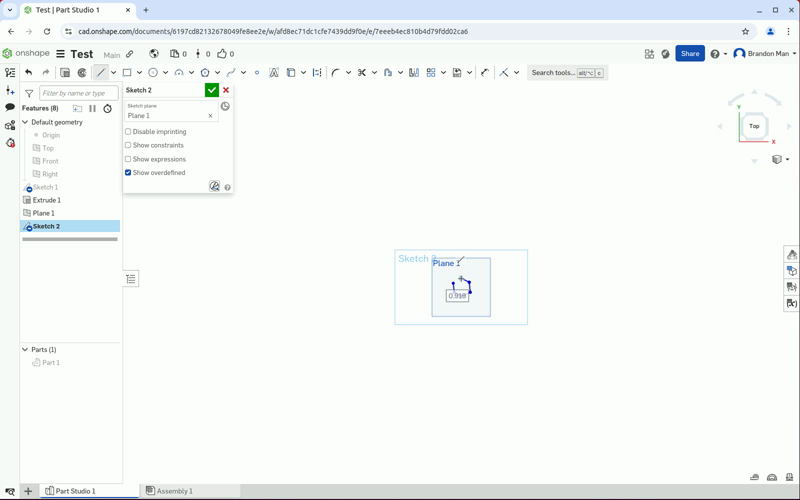
scroll(-6)
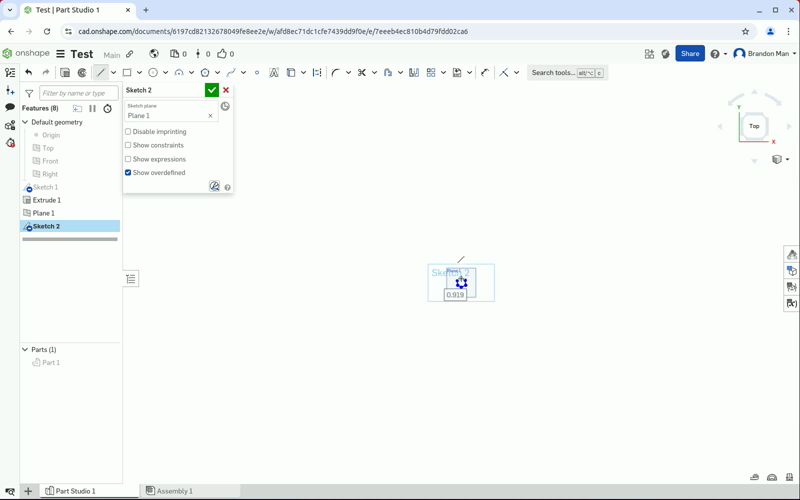
key_up(shift)
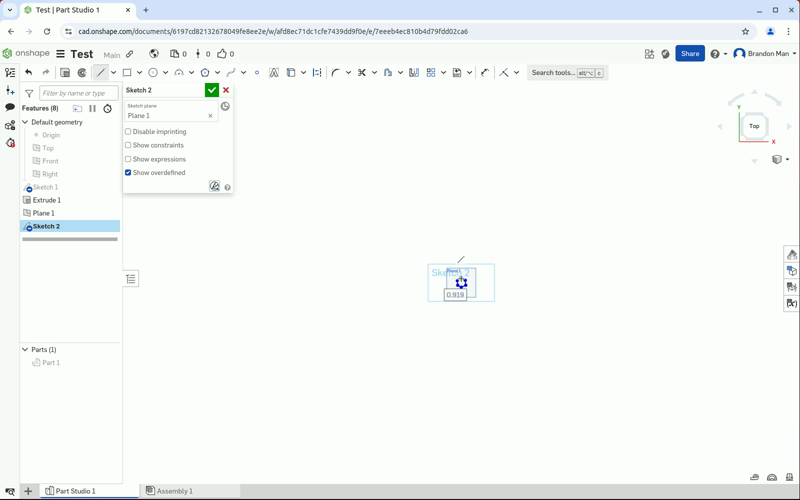
mouse_move(491, 278)
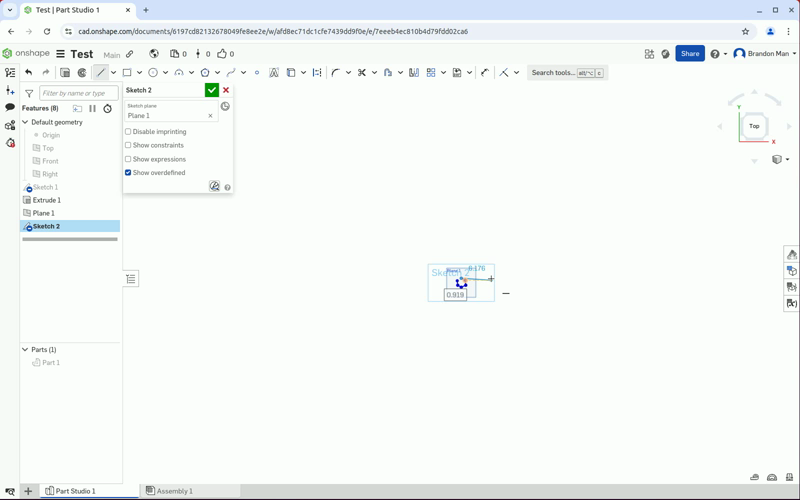
key_down(shift)
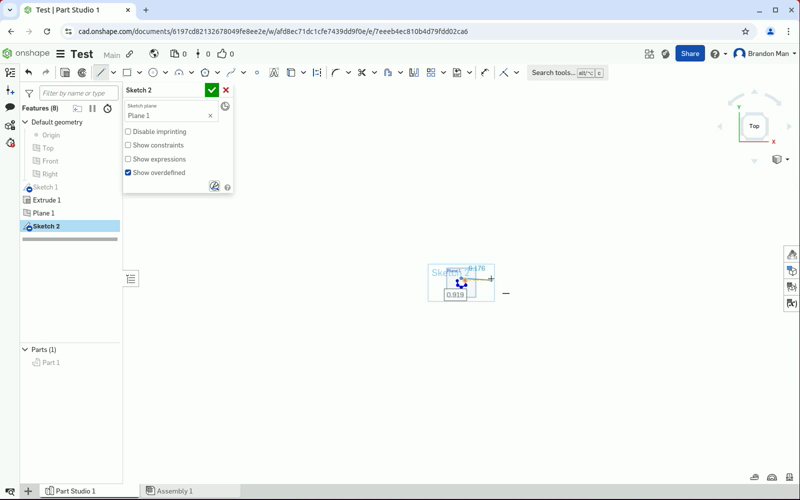
mouse_move(457, 280)
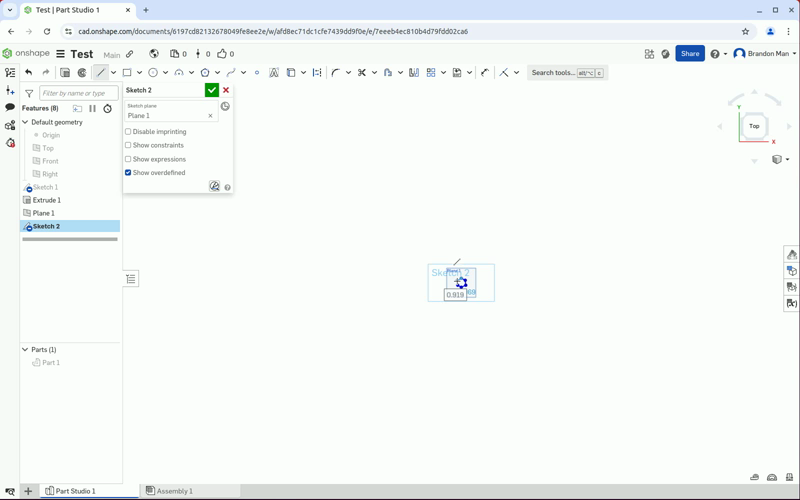
scroll(6)
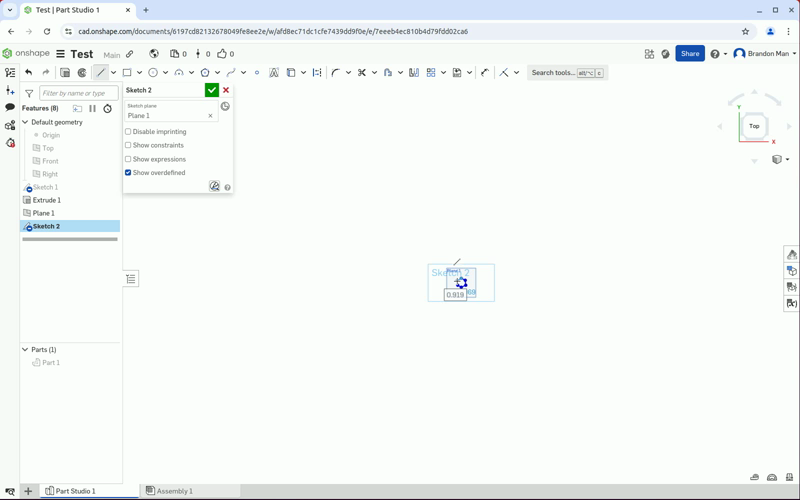
scroll(6)
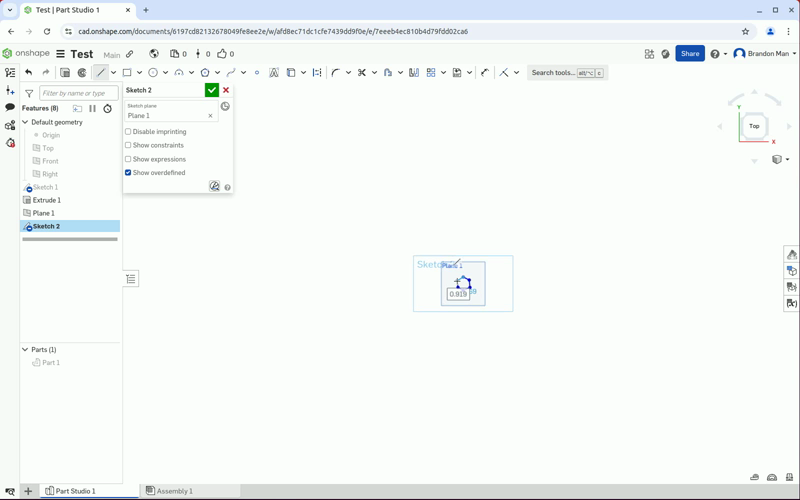
scroll(6)
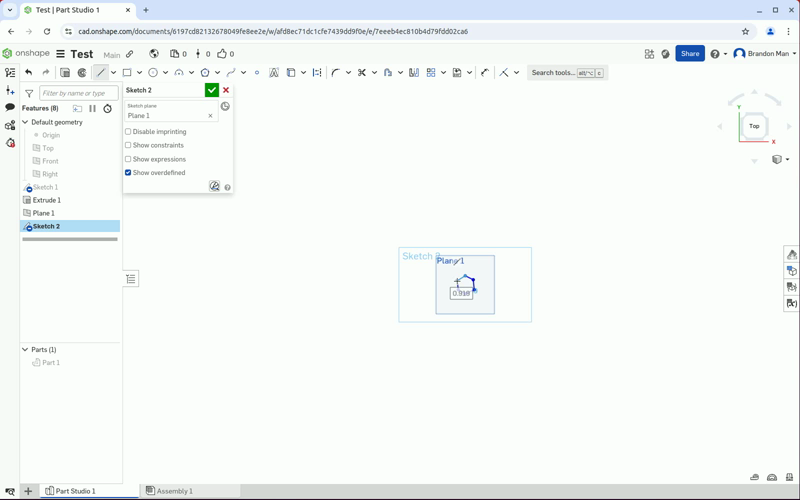
scroll(6)
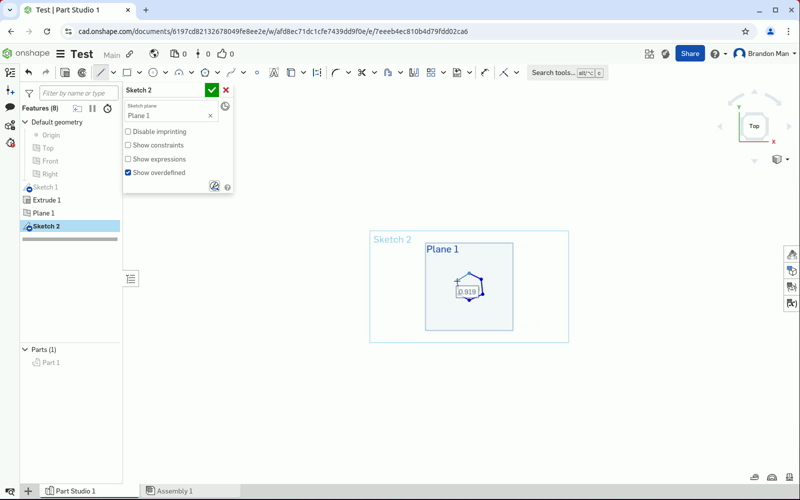
scroll(6)
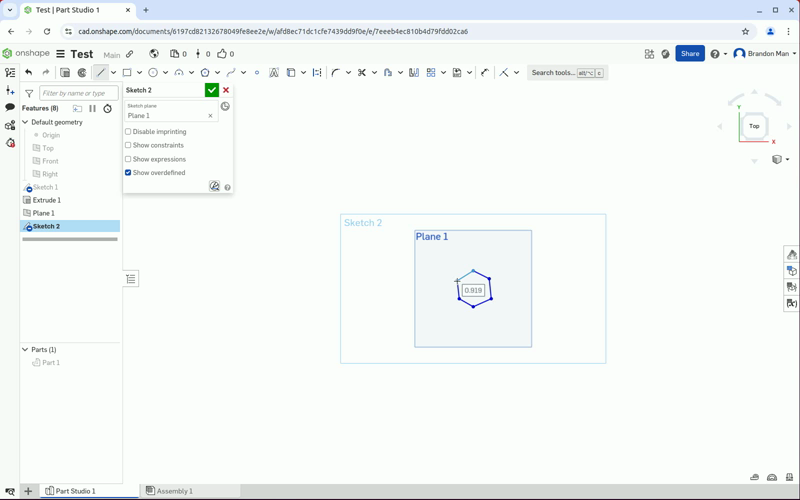
scroll(6)
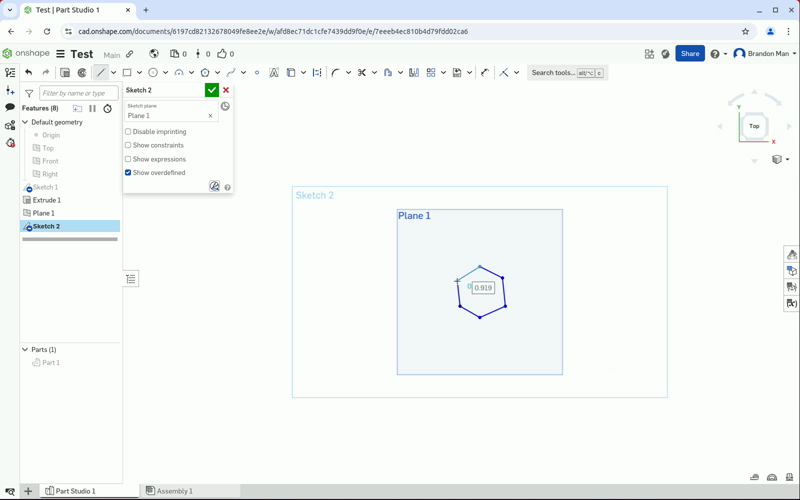
scroll(6)
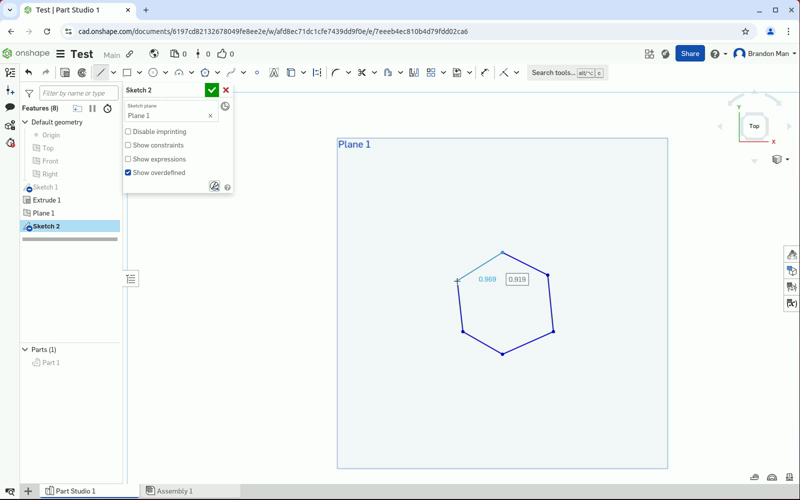
key_up(shift)
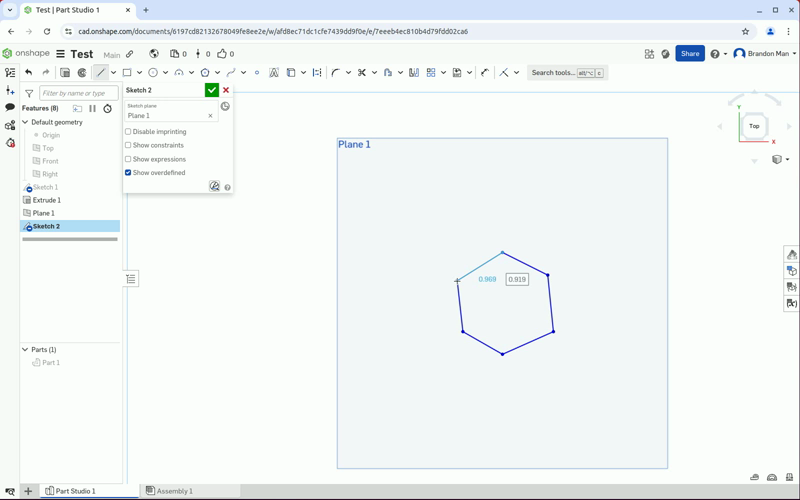
click(457, 280)
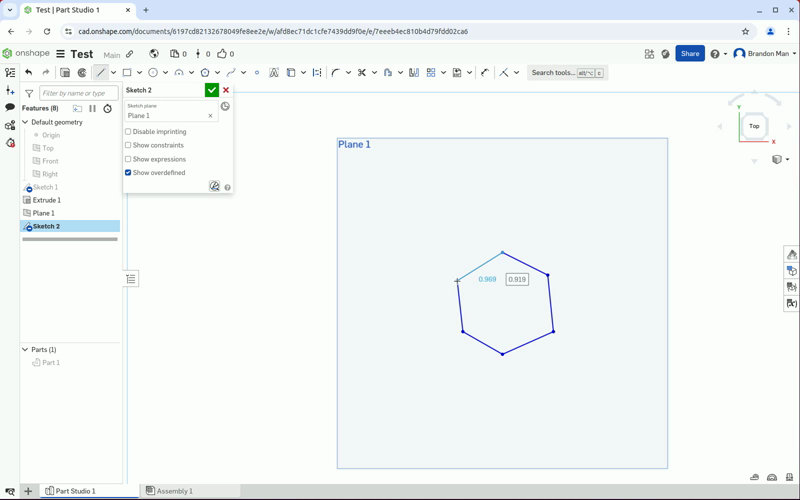
scroll(-6)
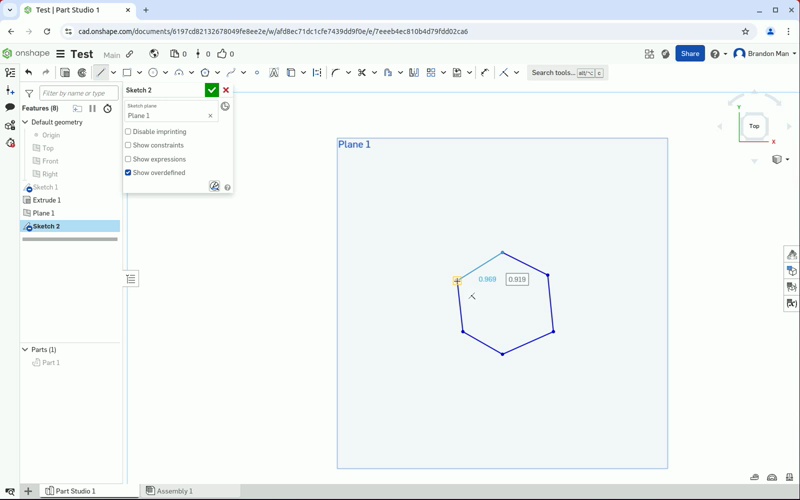
scroll(-6)
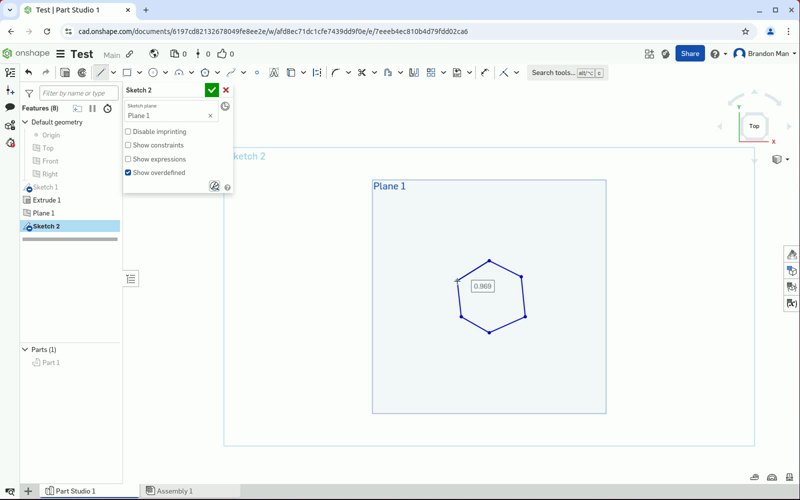
scroll(-6)
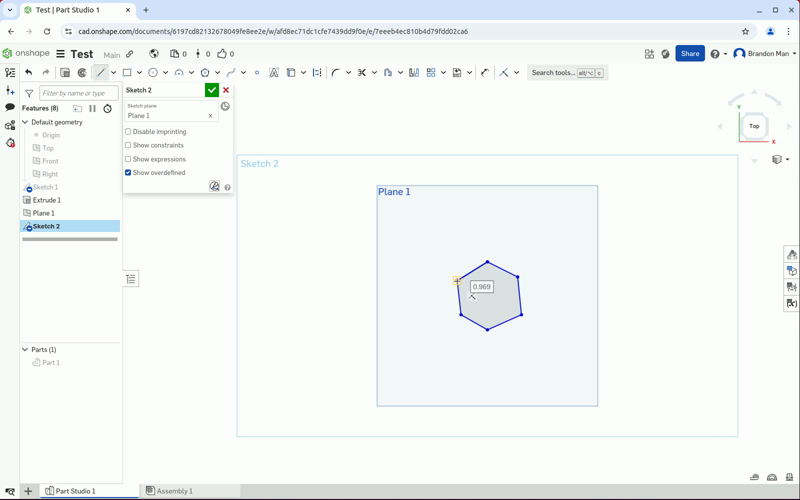
scroll(-6)
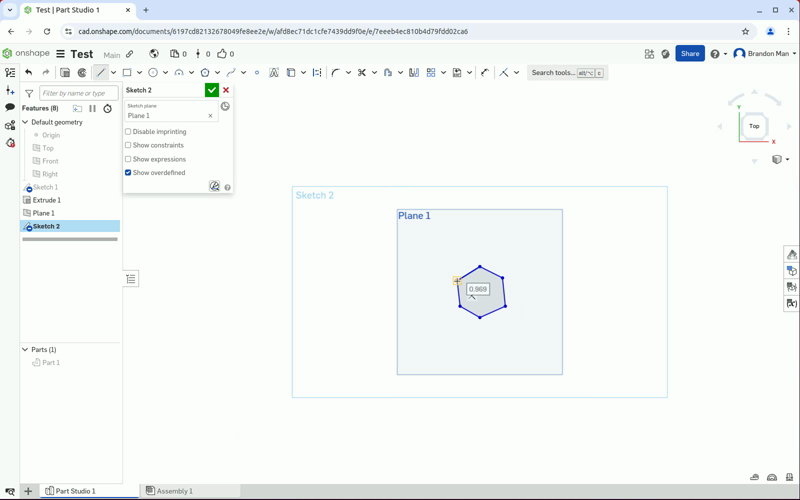
scroll(-6)
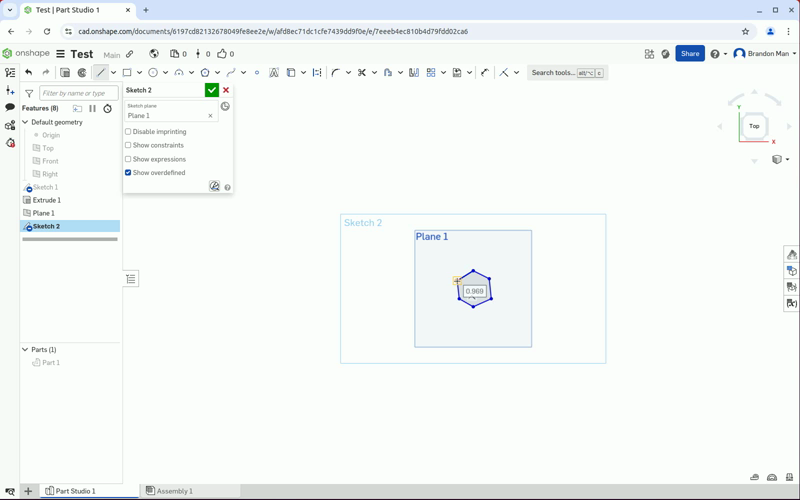
scroll(-6)
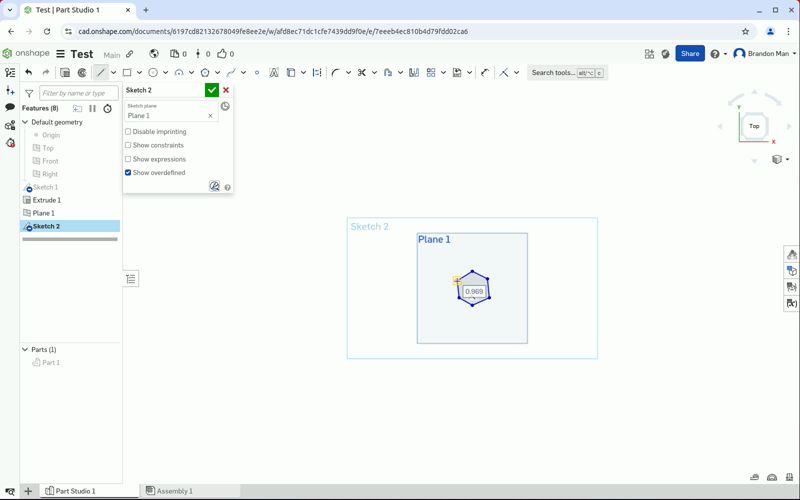
scroll(-6)
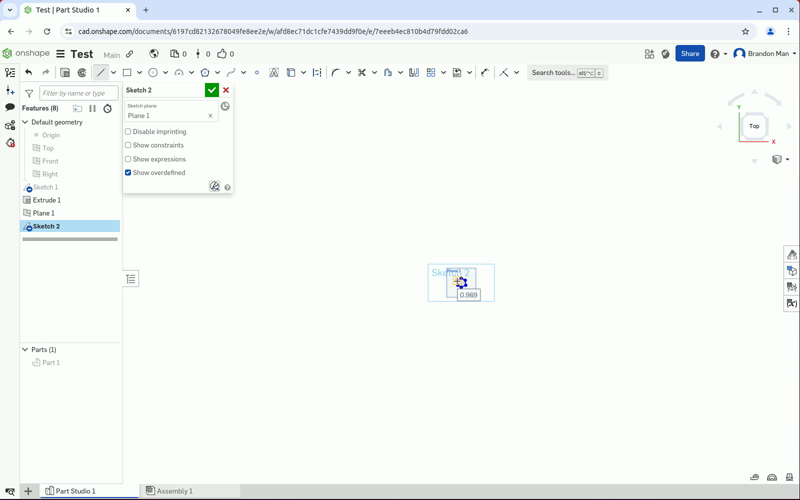
key(esc)
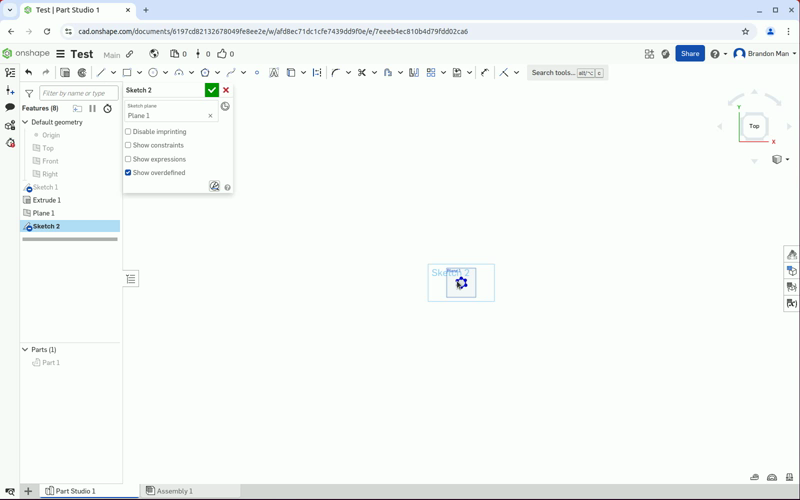
key(c)
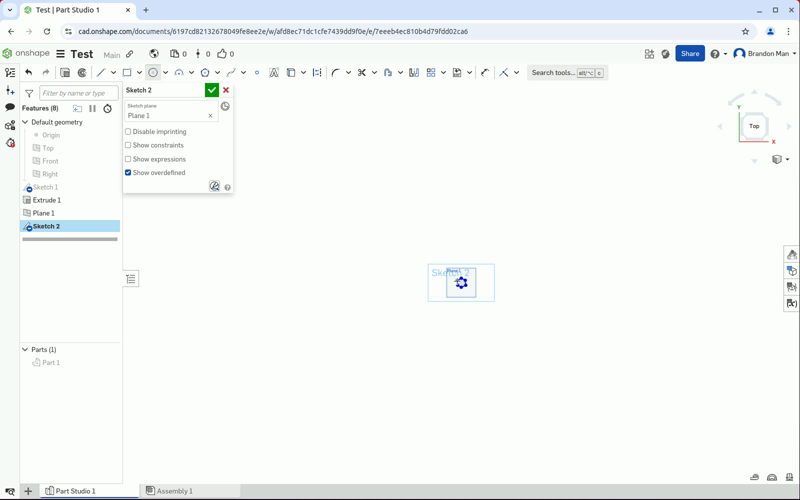
key_down(shift)
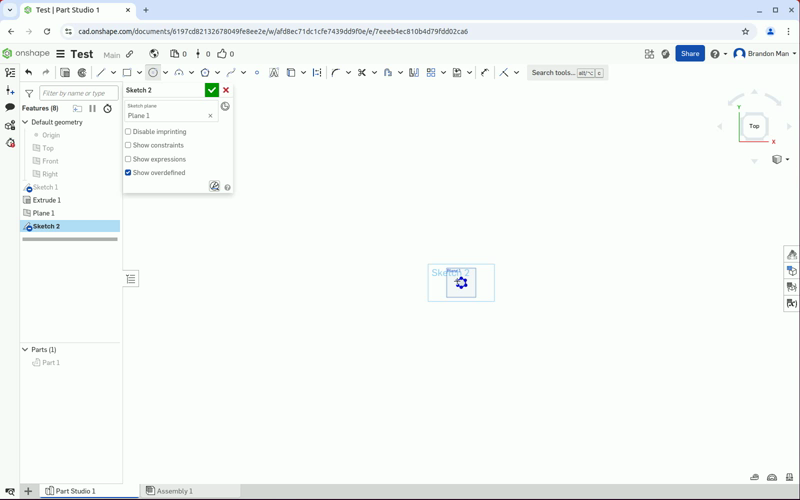
mouse_move(461, 282)
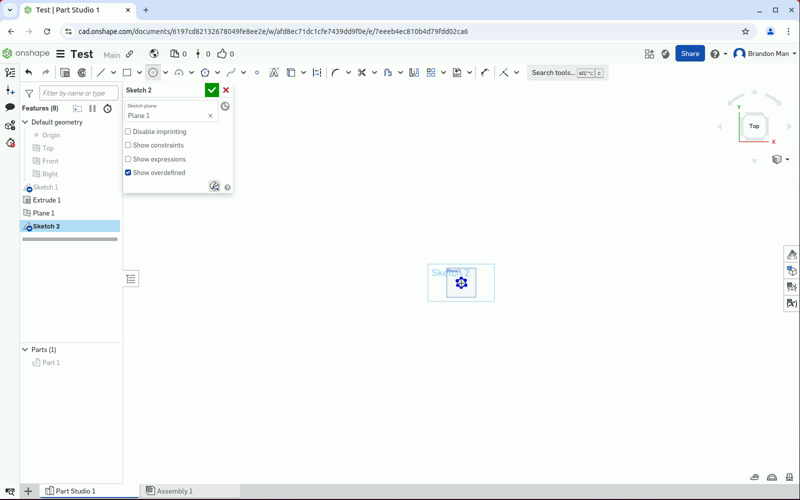
click(461, 282)
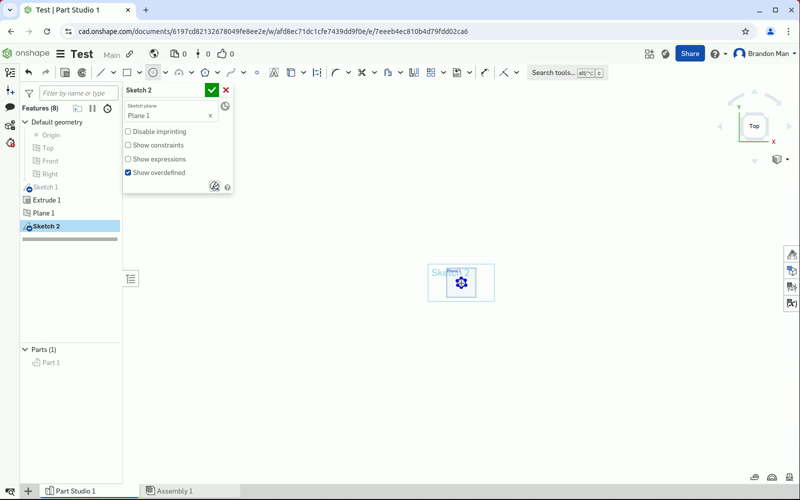
key_up(shift)
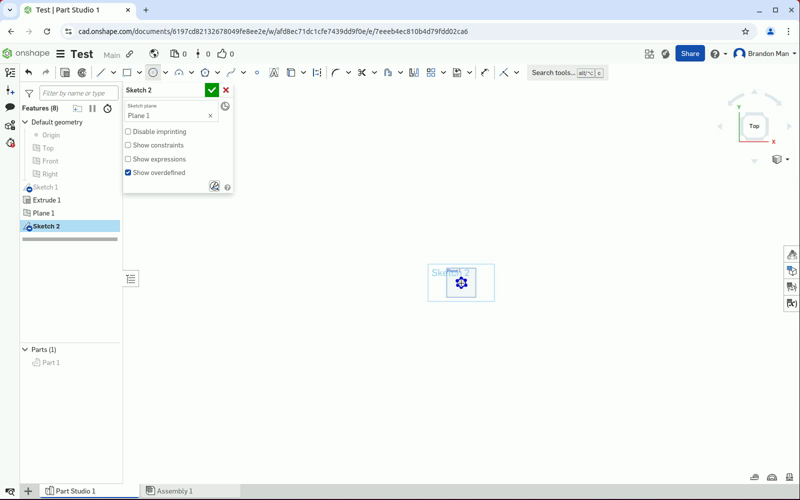
mouse_move(464, 282)
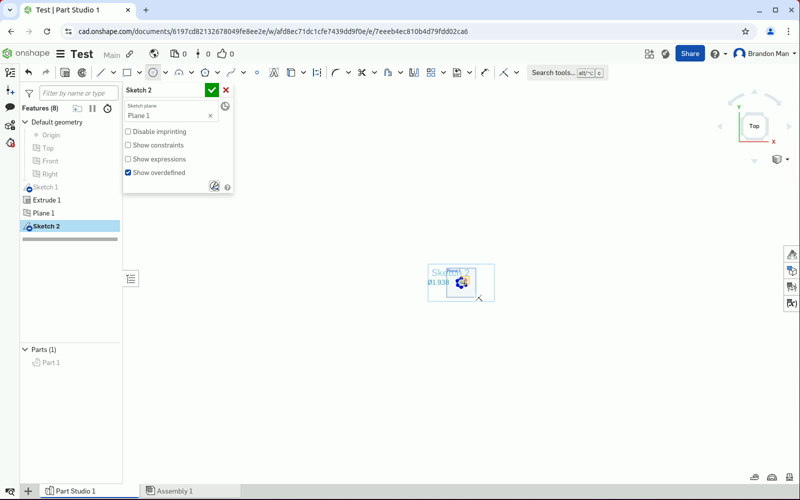
scroll(6)
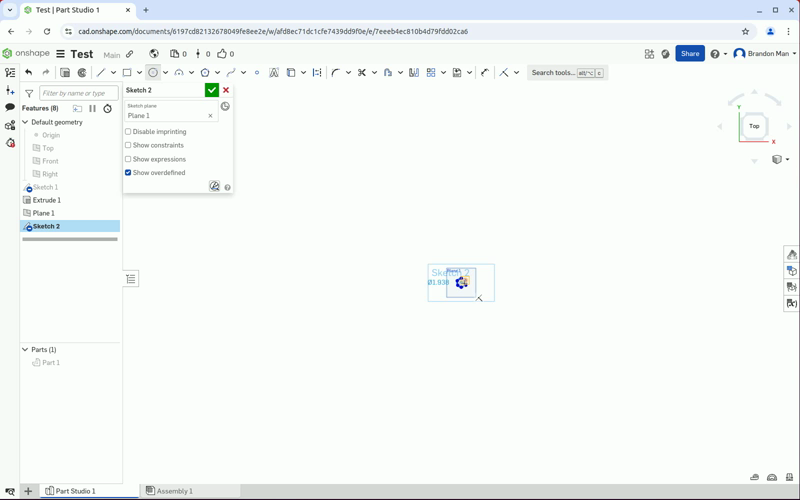
scroll(6)
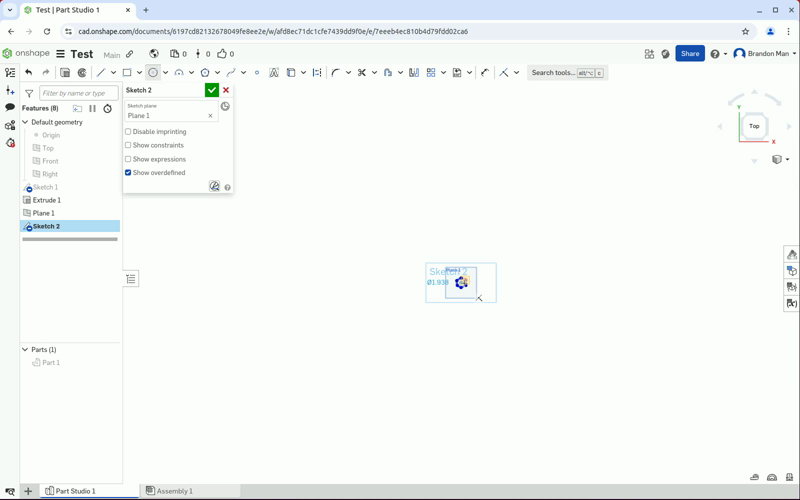
scroll(6)
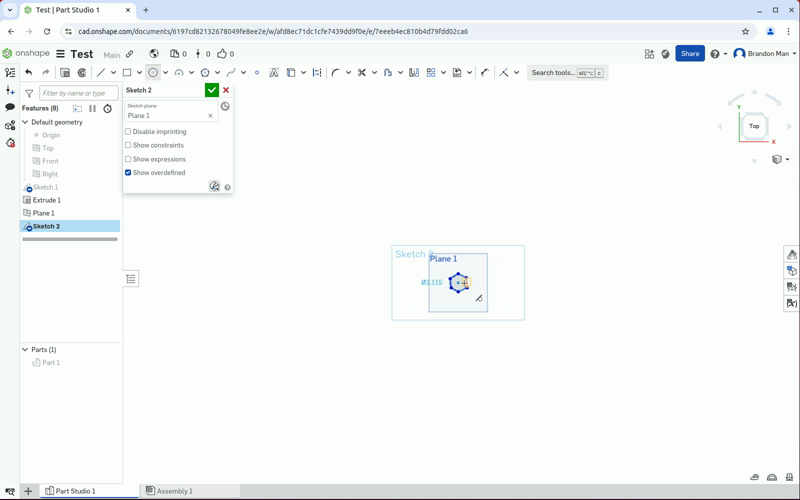
scroll(6)
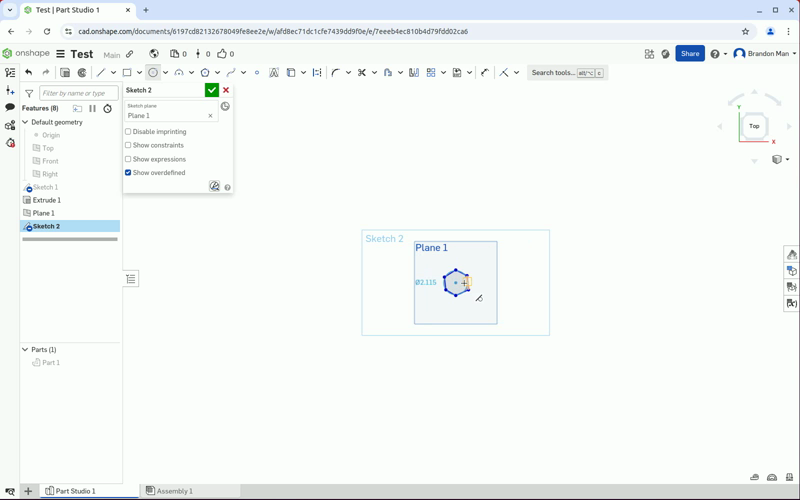
scroll(6)
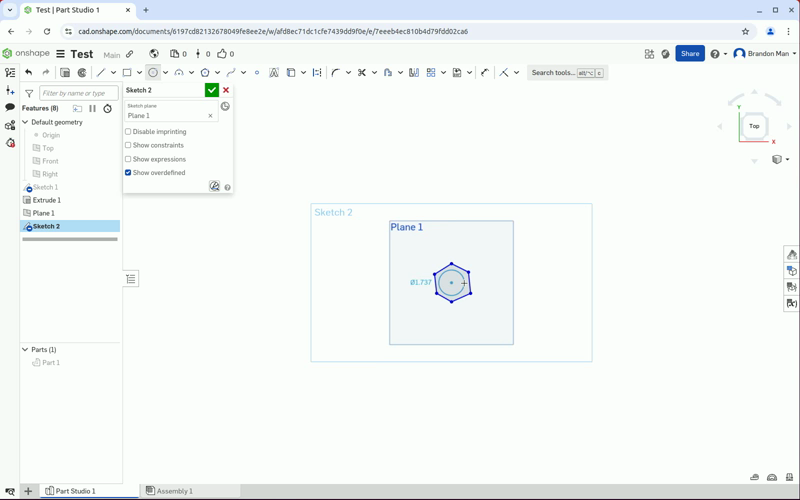
scroll(6)
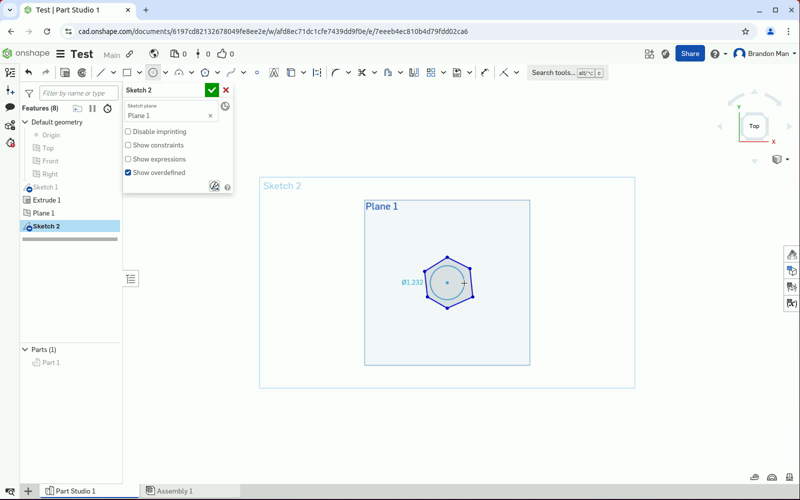
scroll(6)
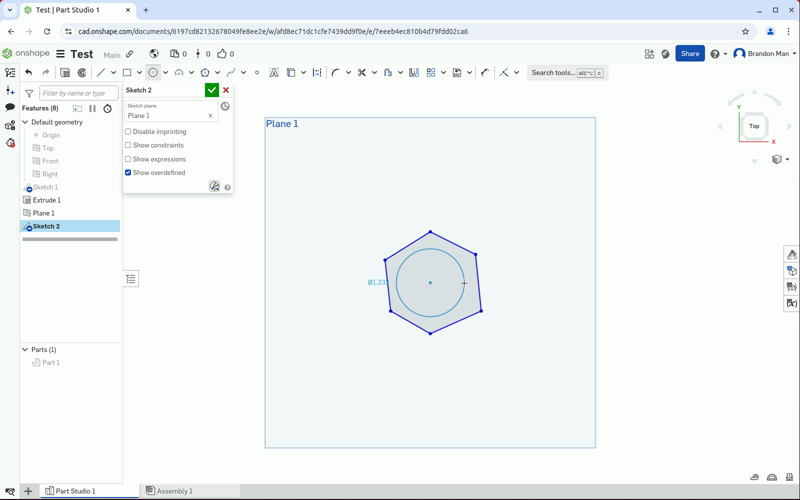
click(464, 282)
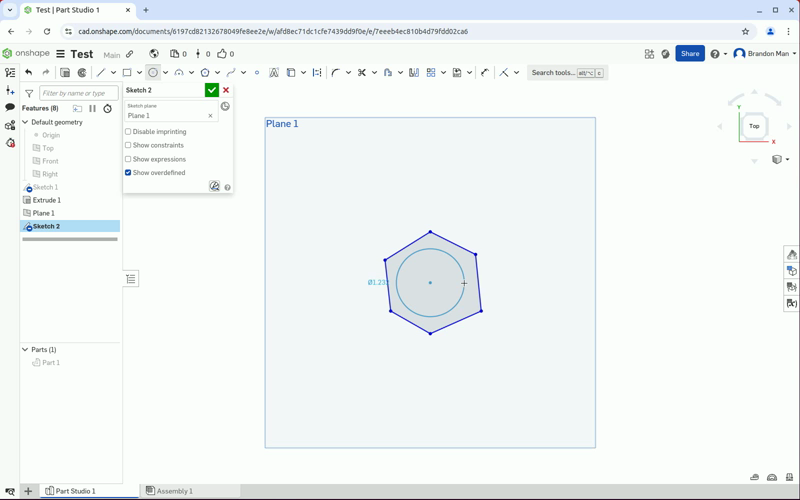
scroll(-6)
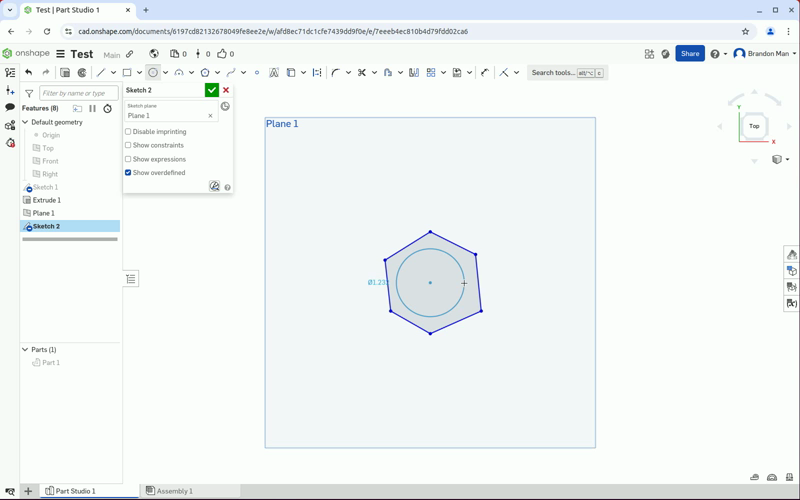
scroll(-6)
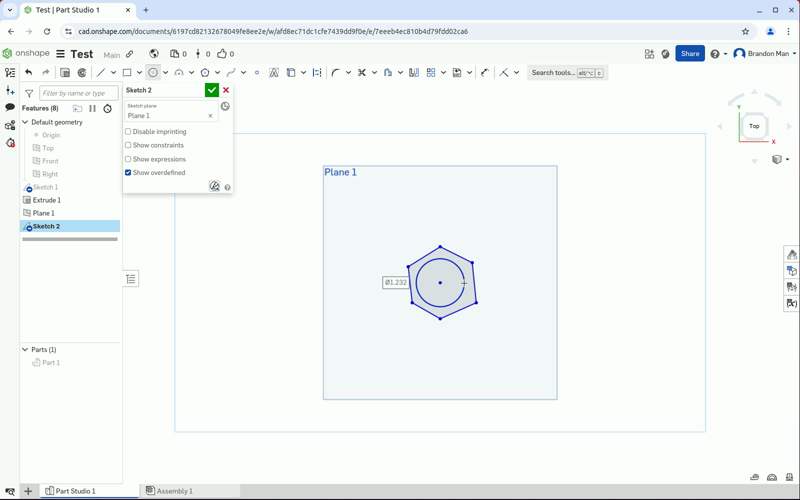
scroll(-6)
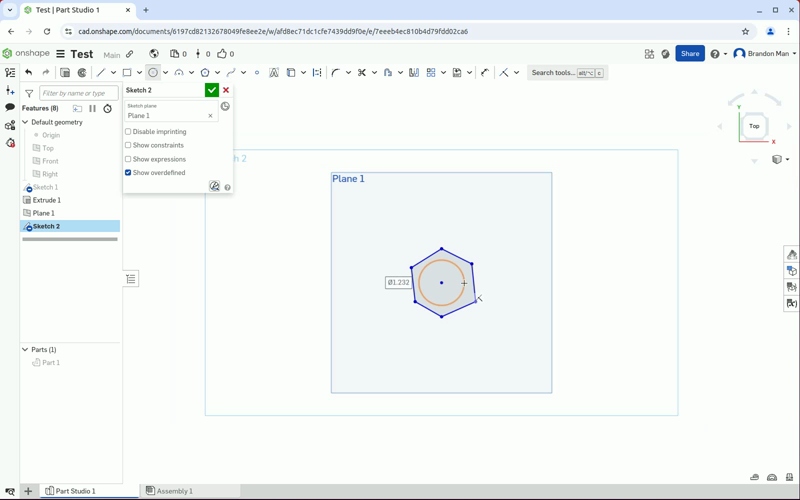
scroll(-6)
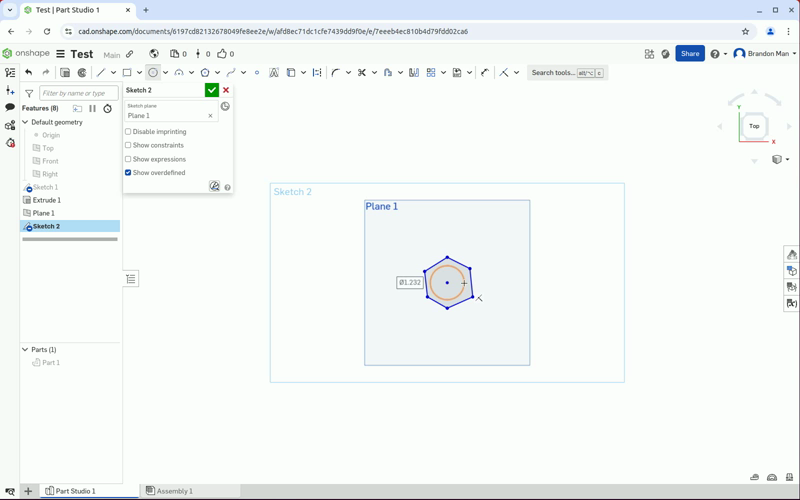
scroll(-6)
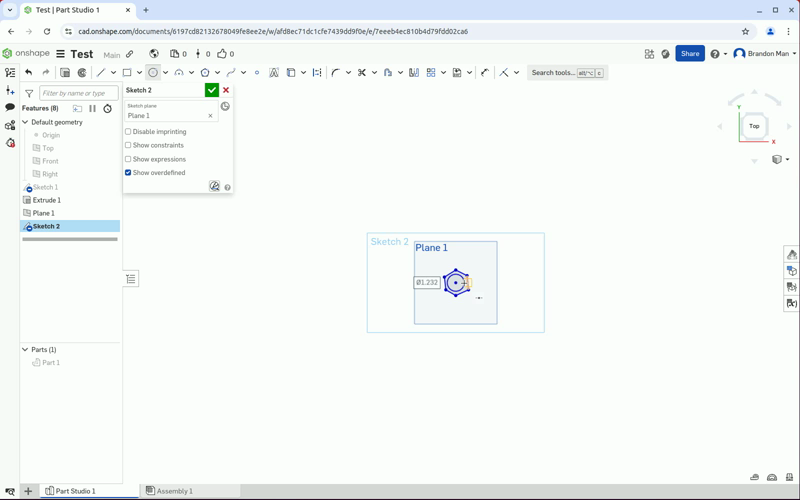
scroll(-6)
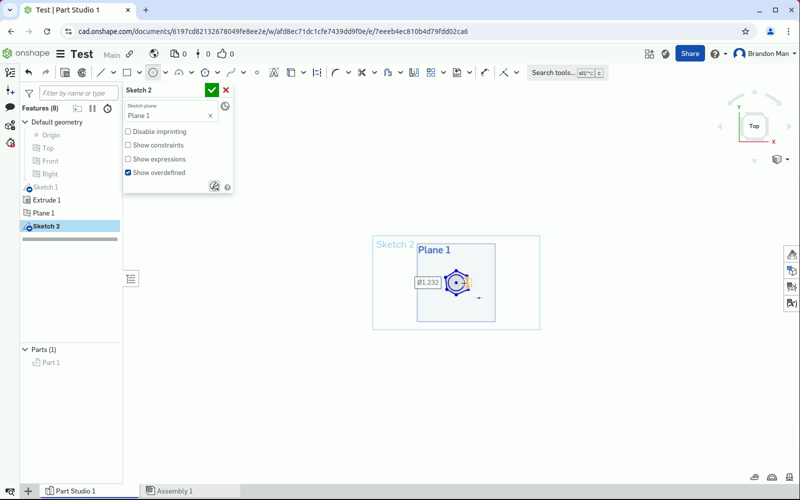
scroll(-6)
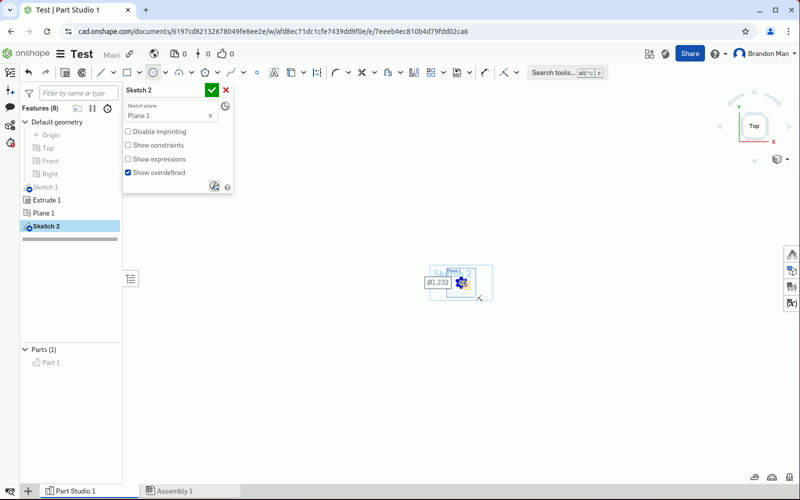
key(esc)
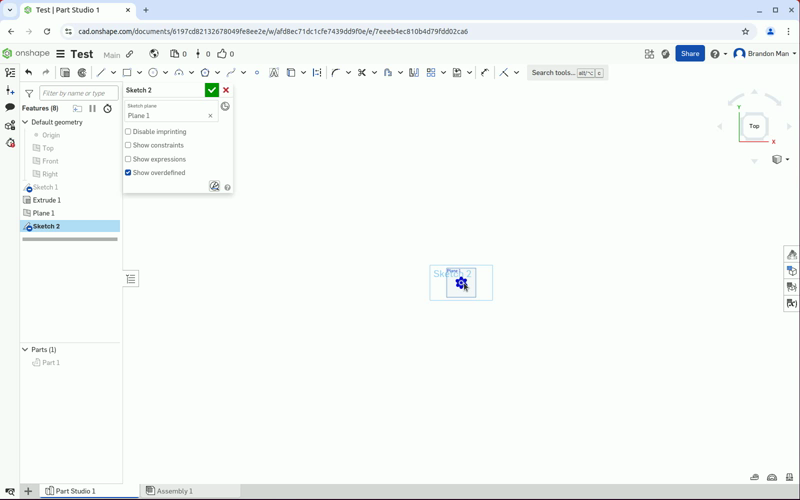
mouse_move(460, 286)
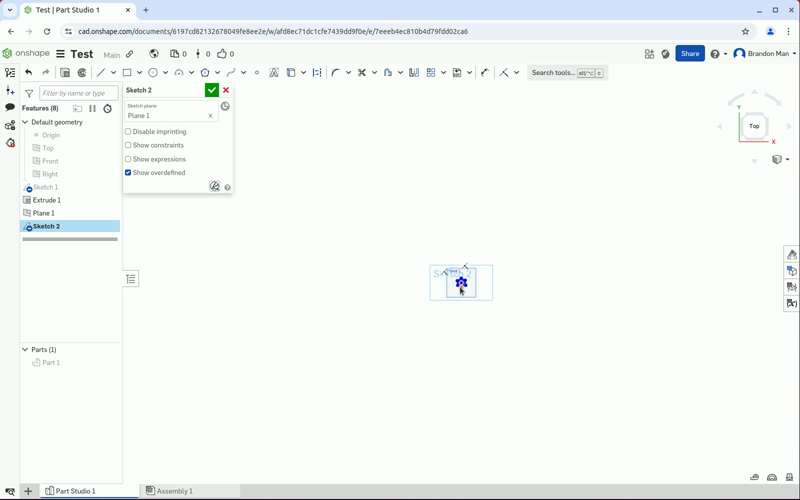
scroll(6)
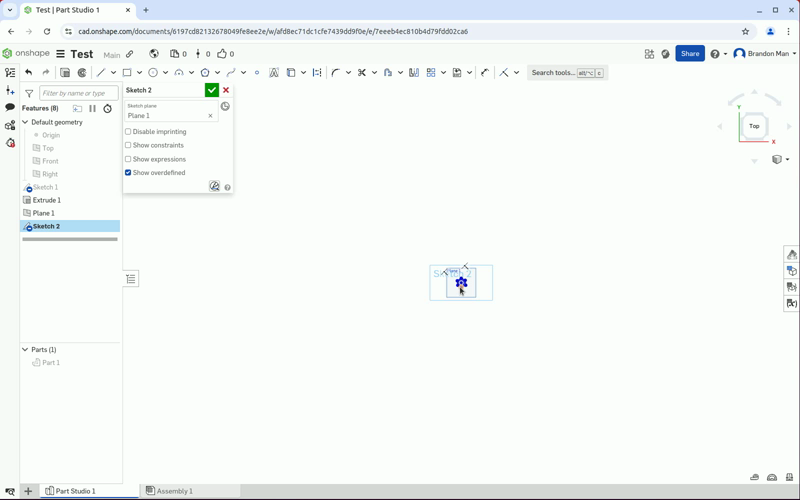
scroll(6)
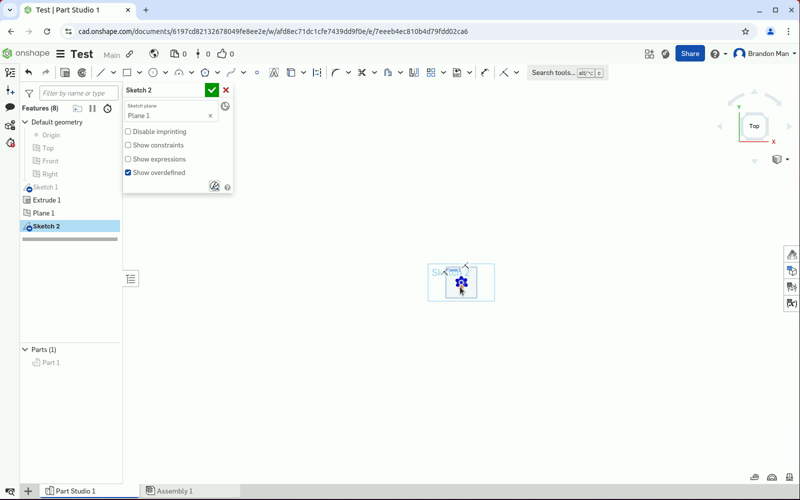
scroll(6)
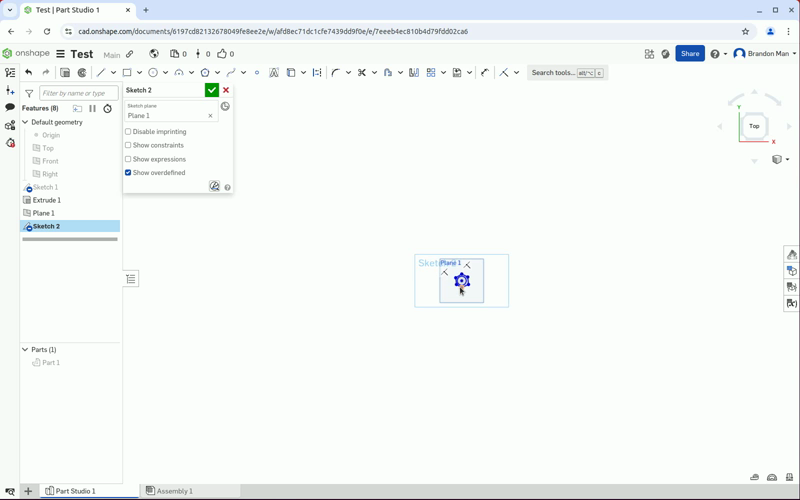
scroll(6)
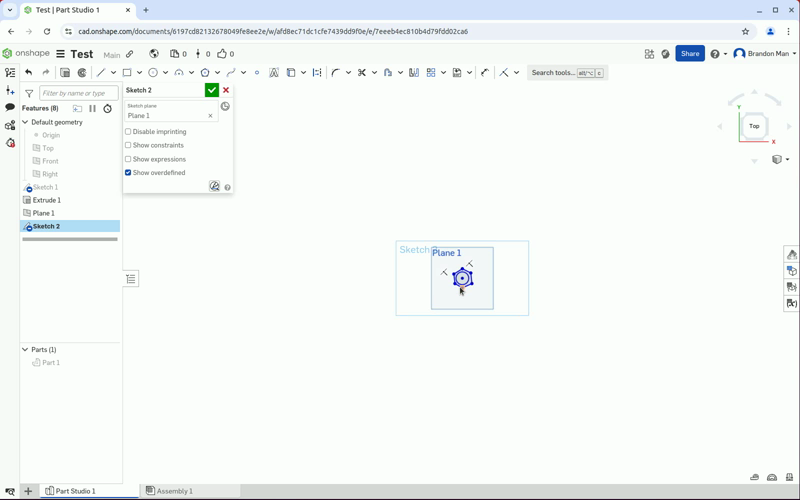
scroll(6)
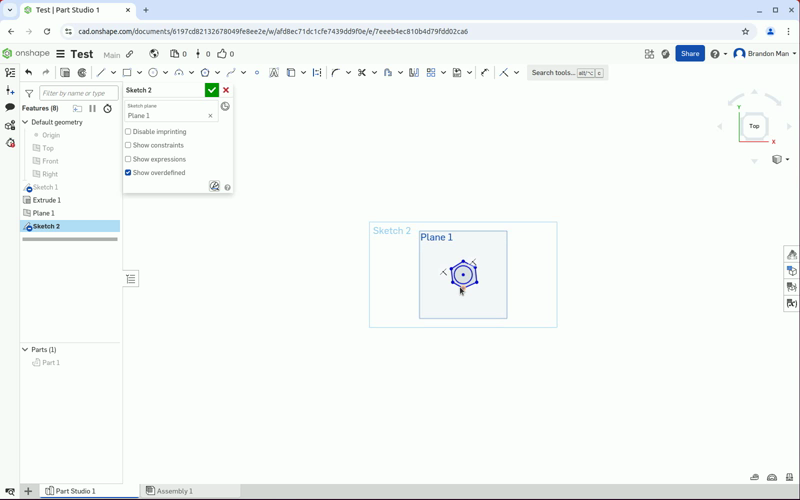
scroll(6)
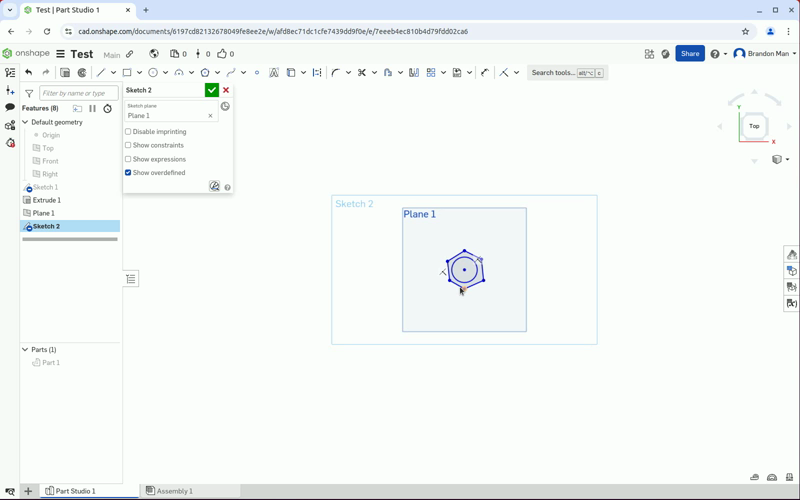
scroll(6)
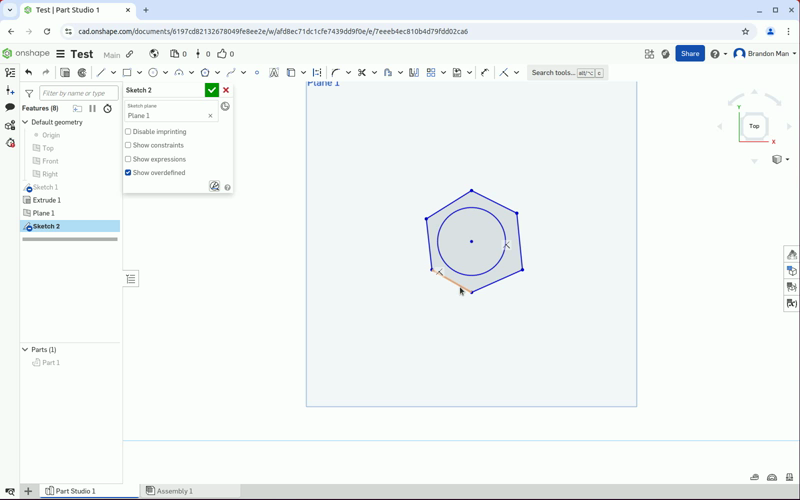
click(460, 286)
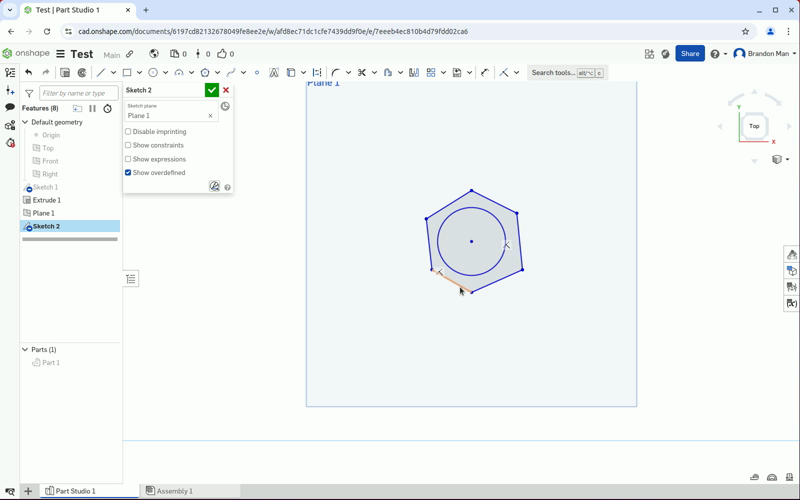
scroll(-6)
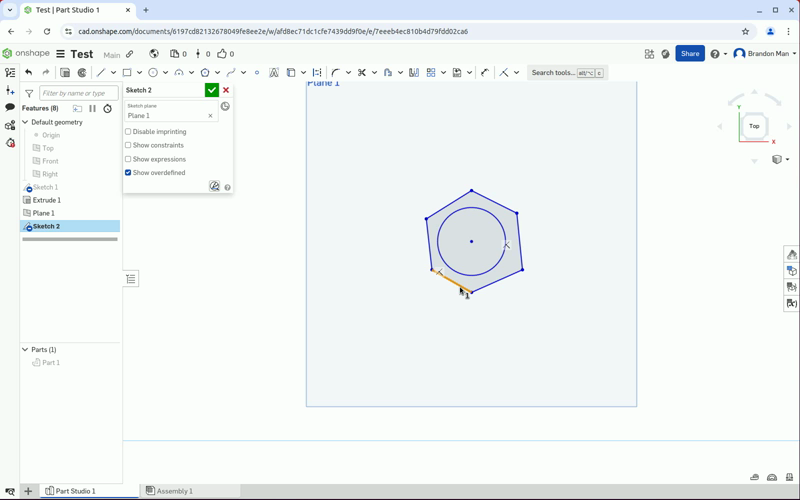
scroll(-6)
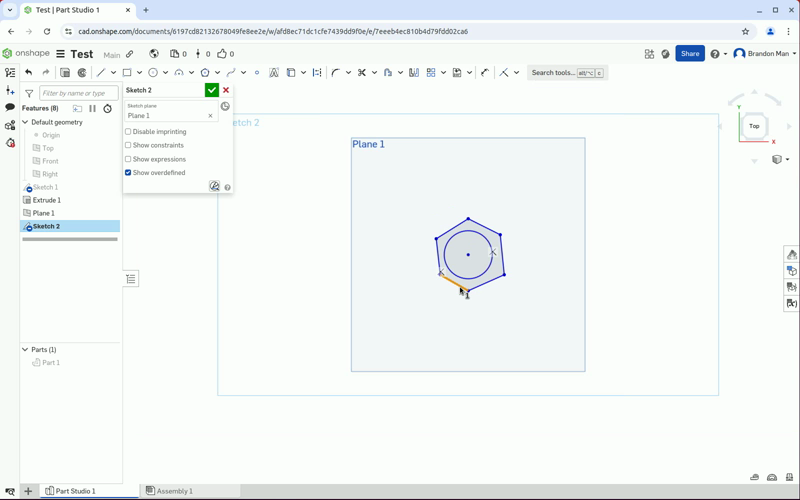
scroll(-6)
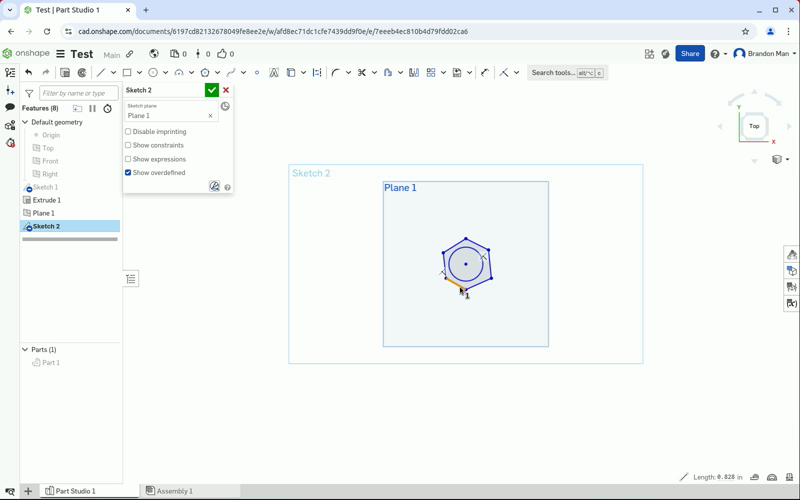
scroll(-6)
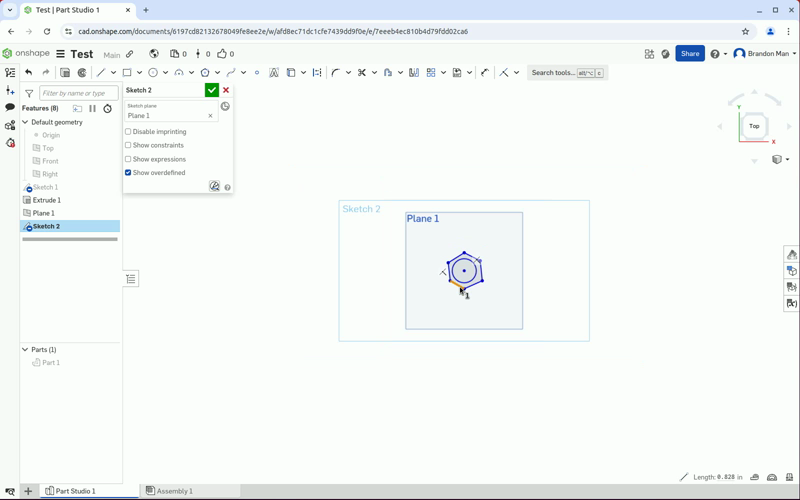
scroll(-6)
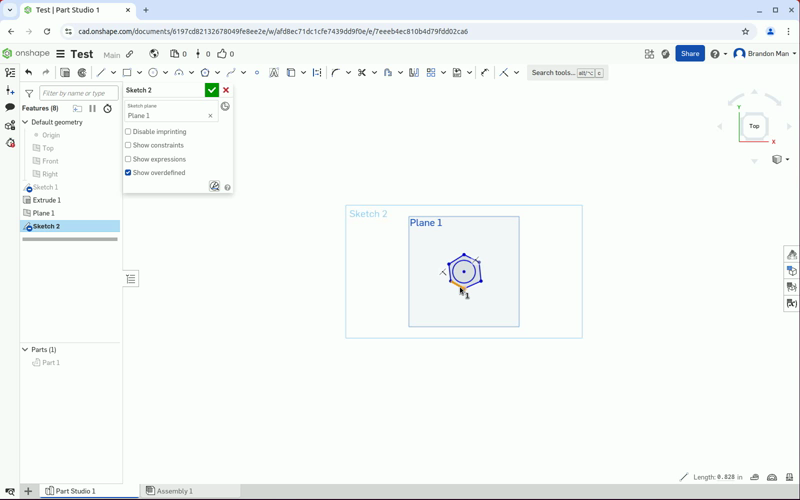
scroll(-6)
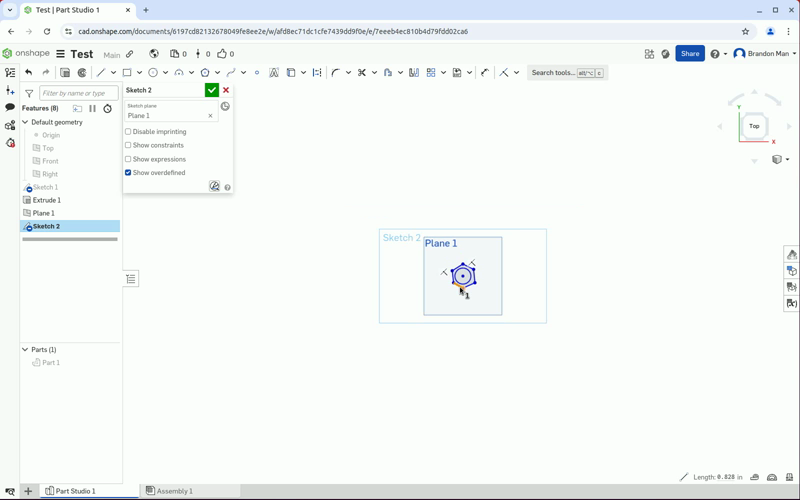
scroll(-6)
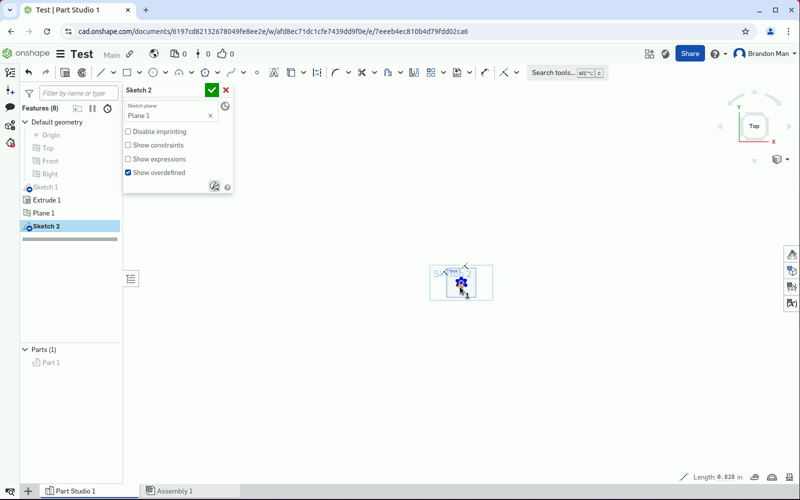
mouse_move(73, 352)
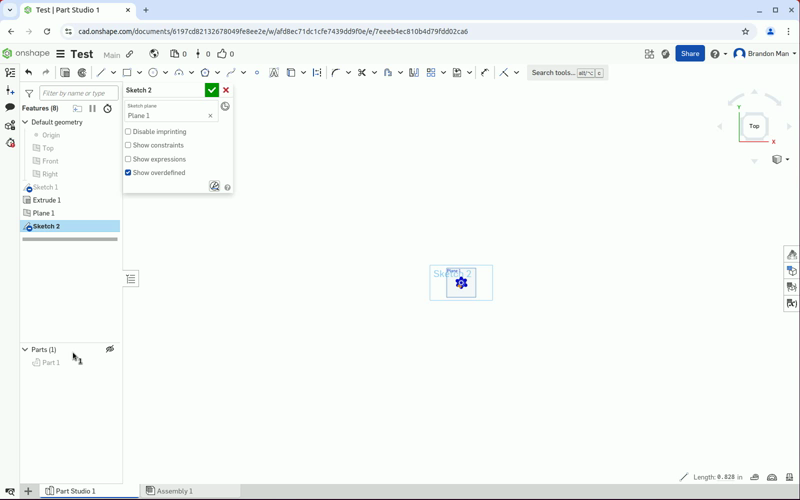
key(shift+y)
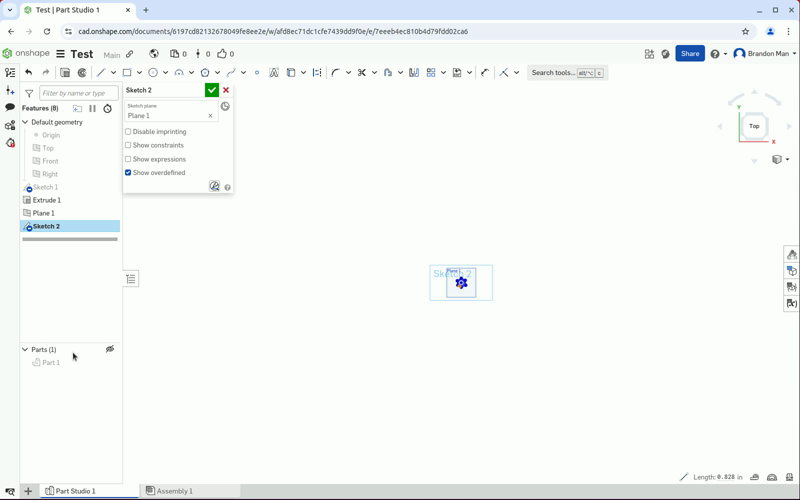
key(shift+e)
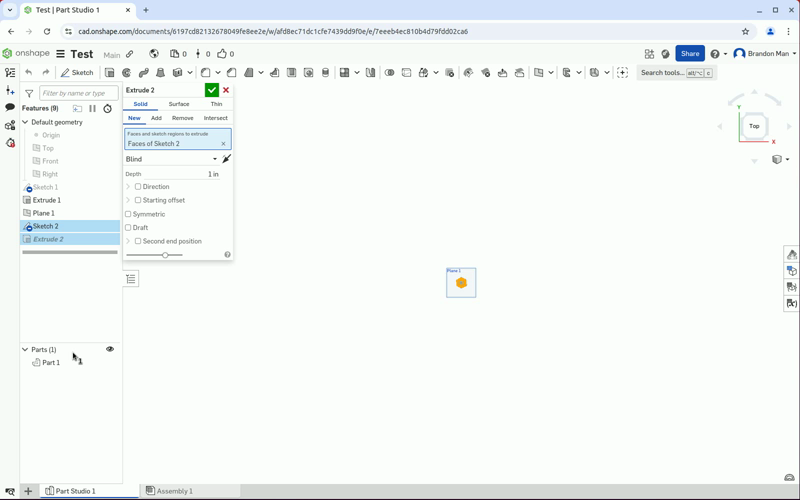
mouse_move(143, 106)
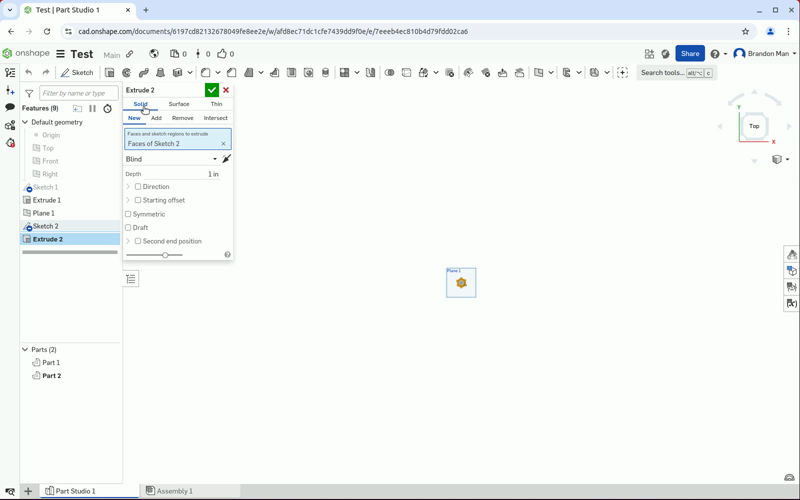
click(143, 106)
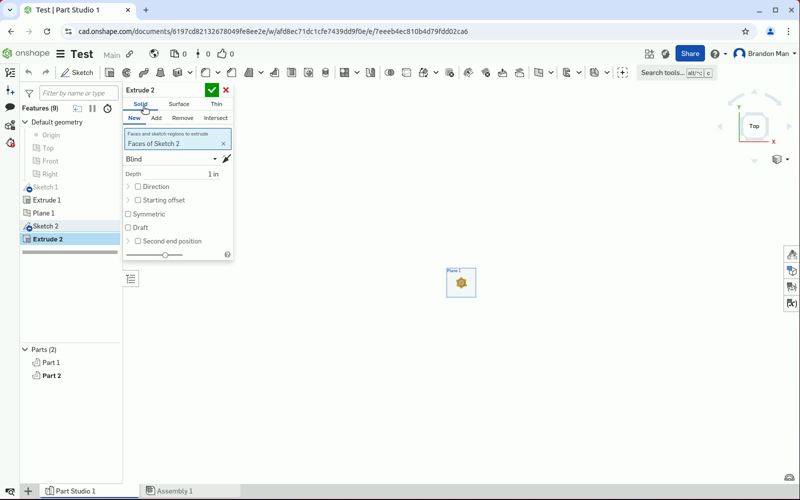
mouse_move(137, 120)
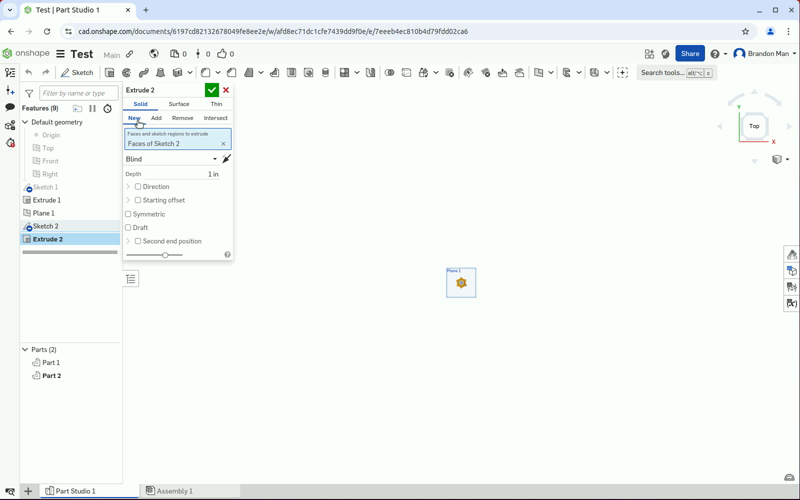
click(137, 120)
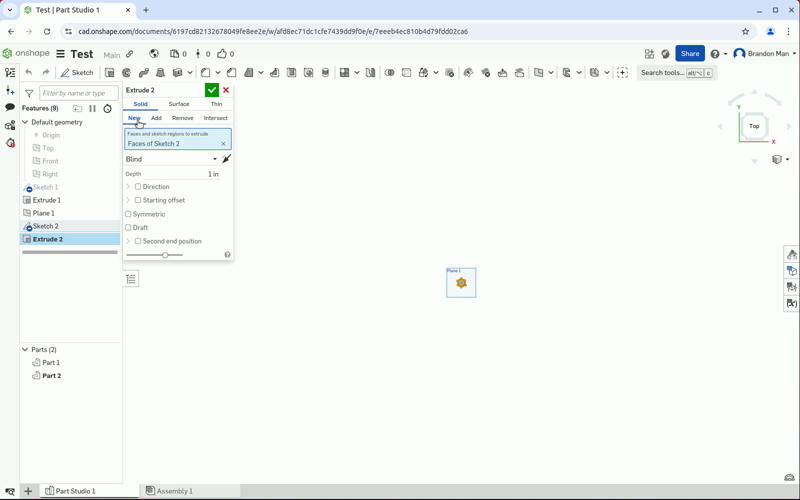
key(tab, 4)
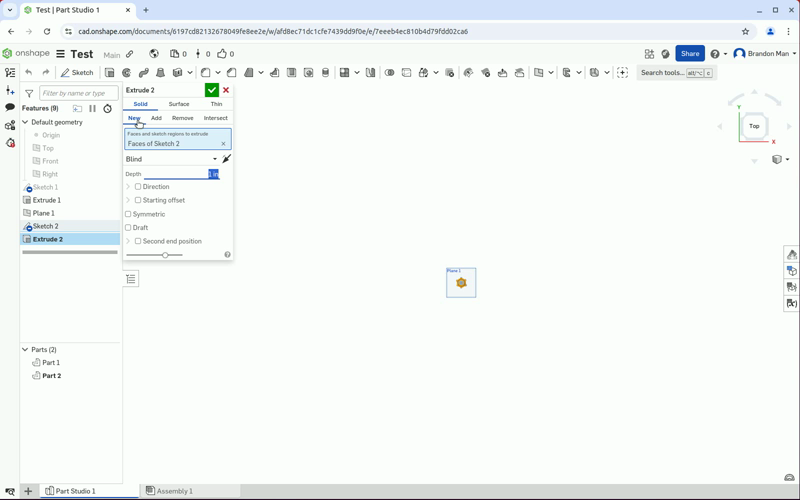
text(-0.963)
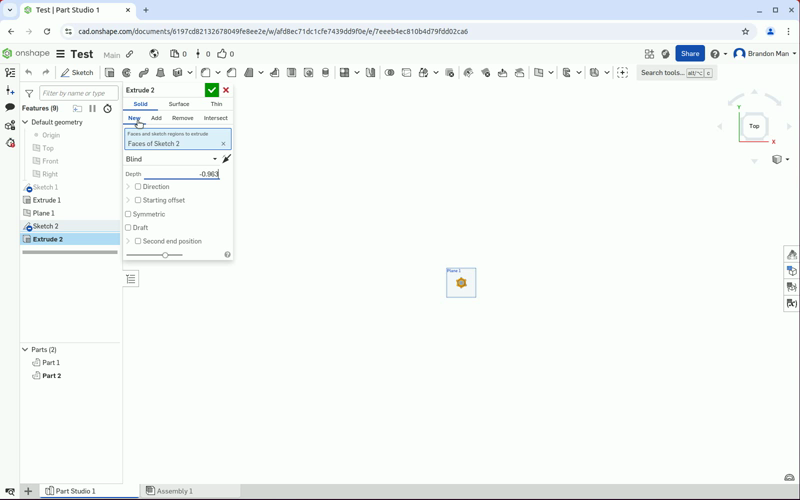
key(enter)
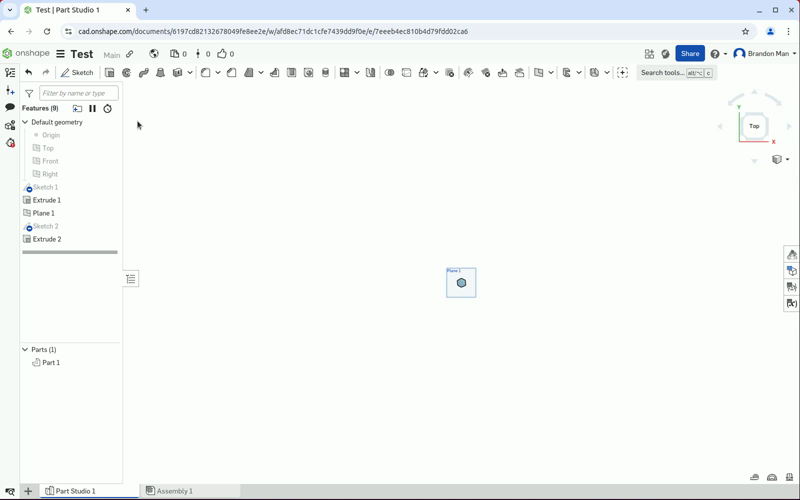
key(shift+h)
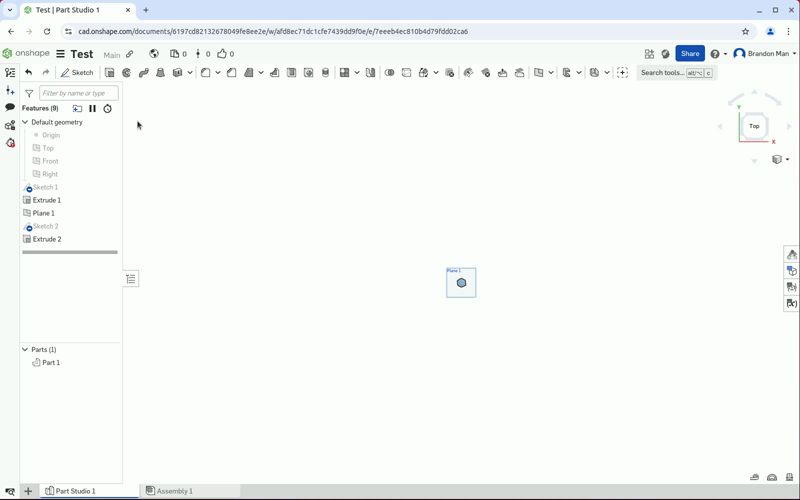
key(shift+h)
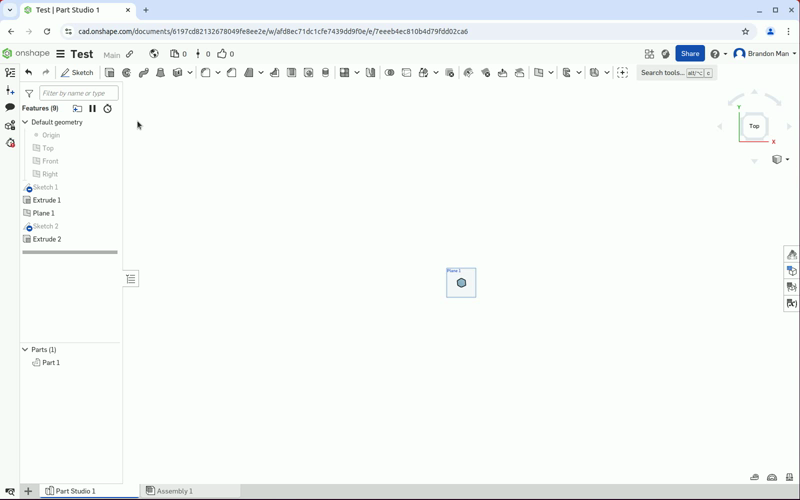
mouse_move(73, 189)
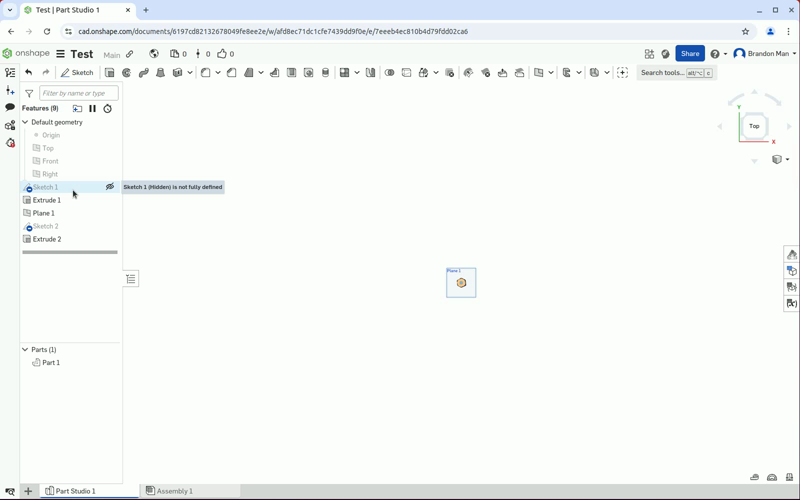
click(73, 189)
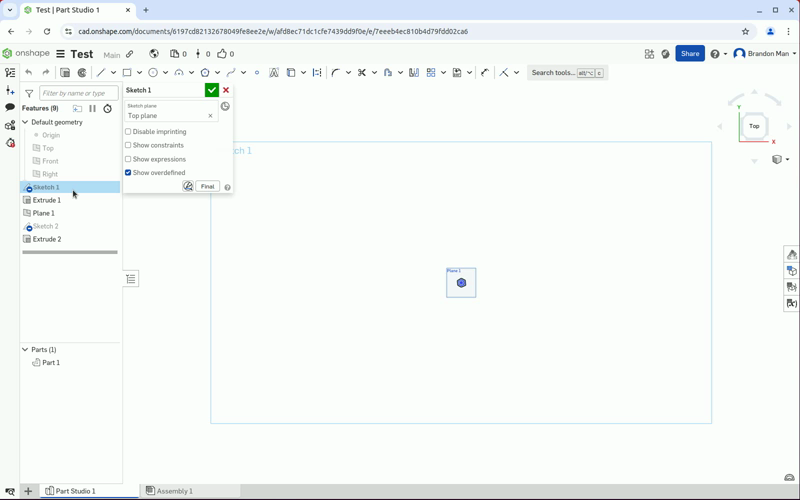
mouse_move(229, 92)
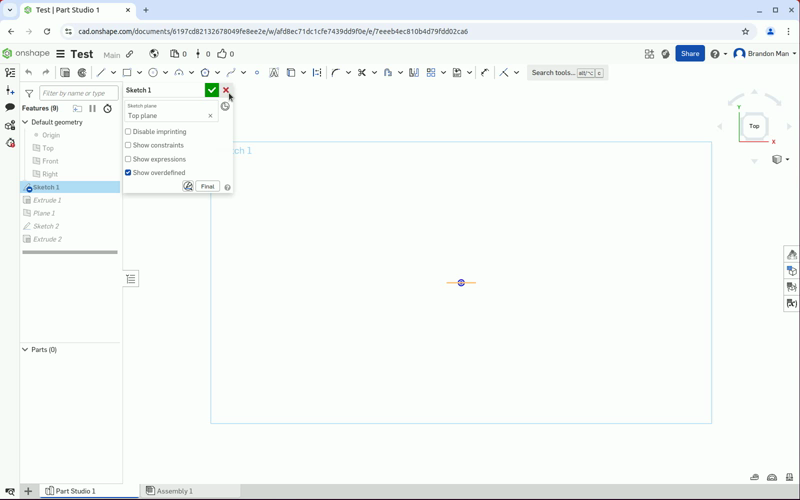
click(229, 92)
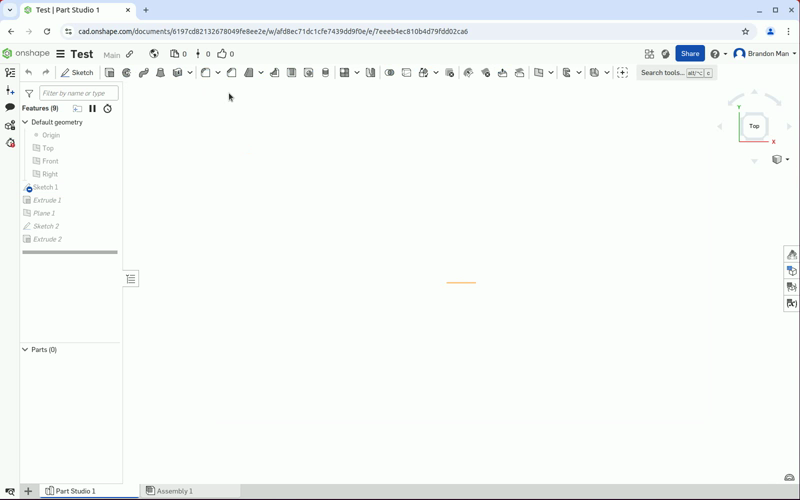
key(shift+s)
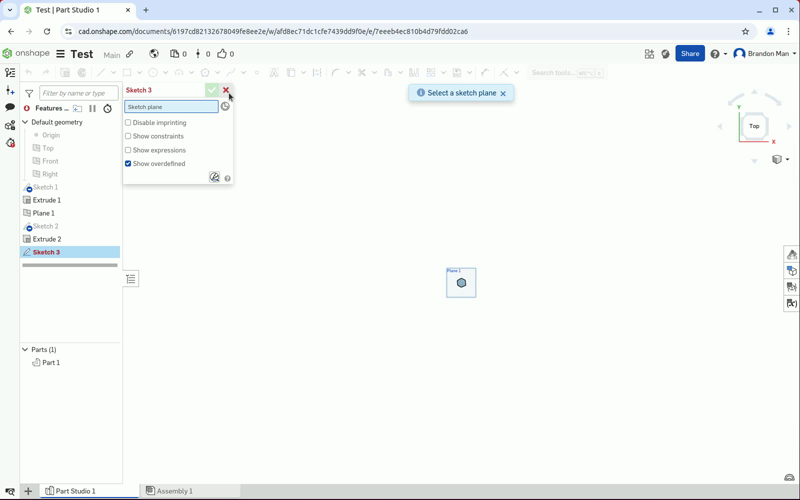
mouse_move(73, 215)
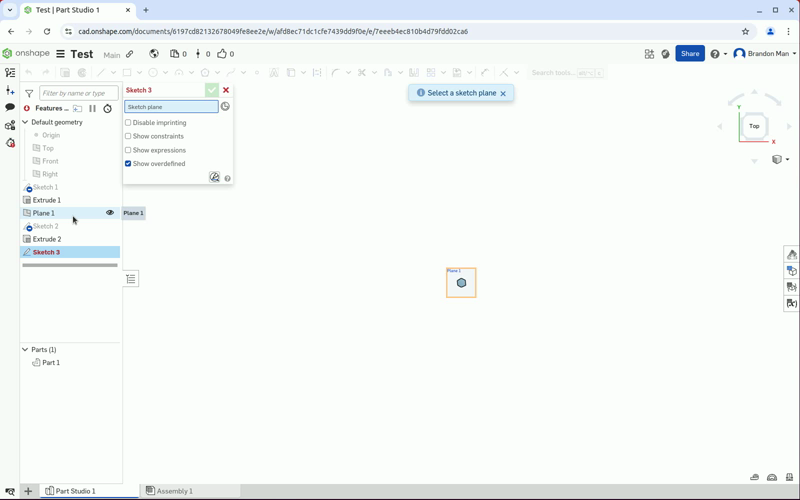
click(73, 215)
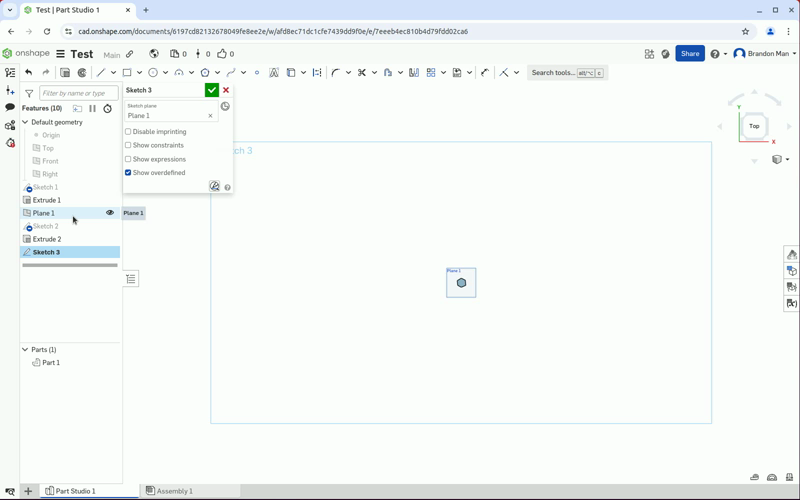
mouse_move(73, 352)
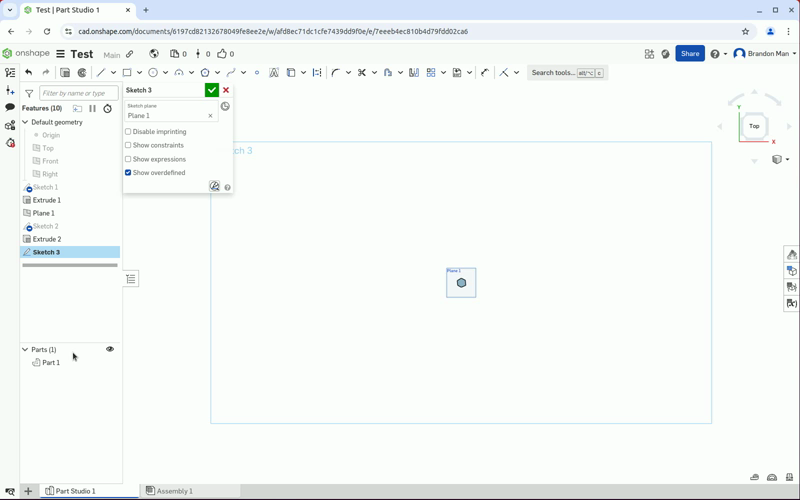
key(y)
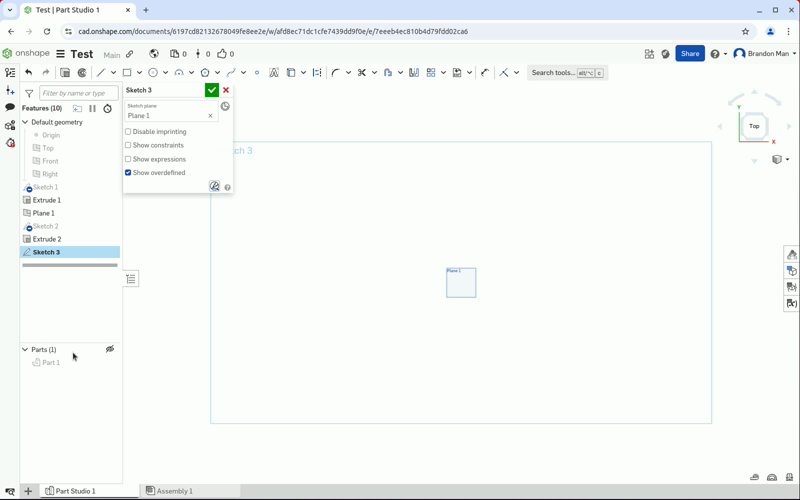
key(c)
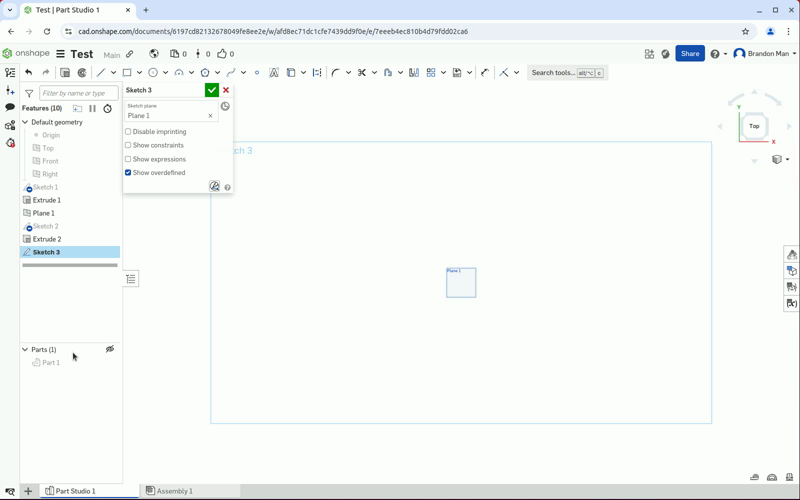
key_down(shift)
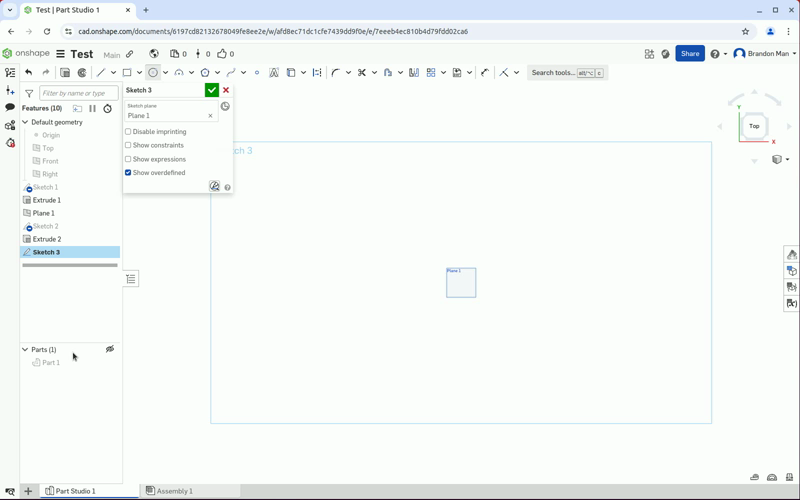
mouse_move(461, 282)
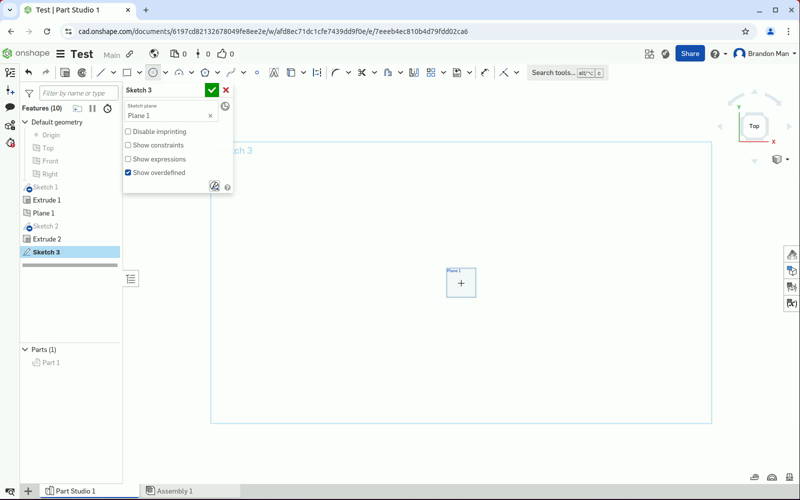
click(461, 282)
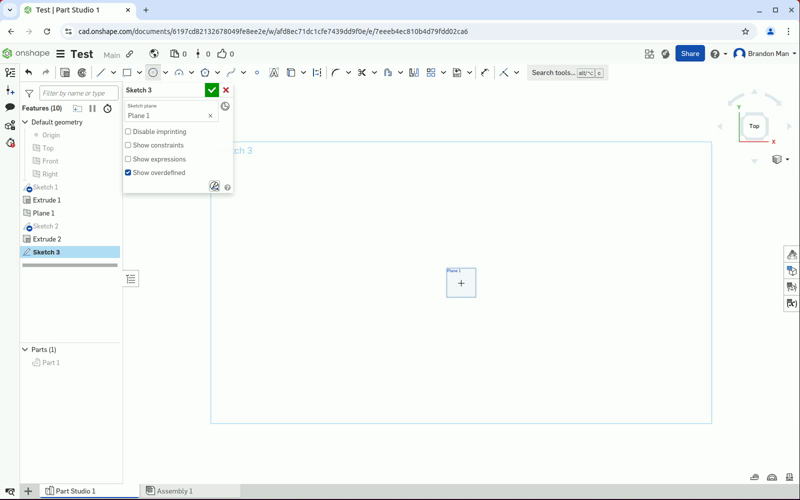
key_up(shift)
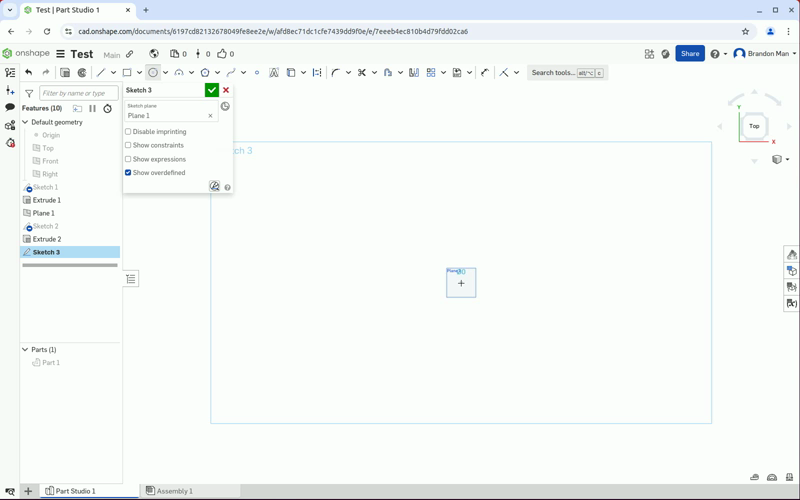
mouse_move(464, 282)
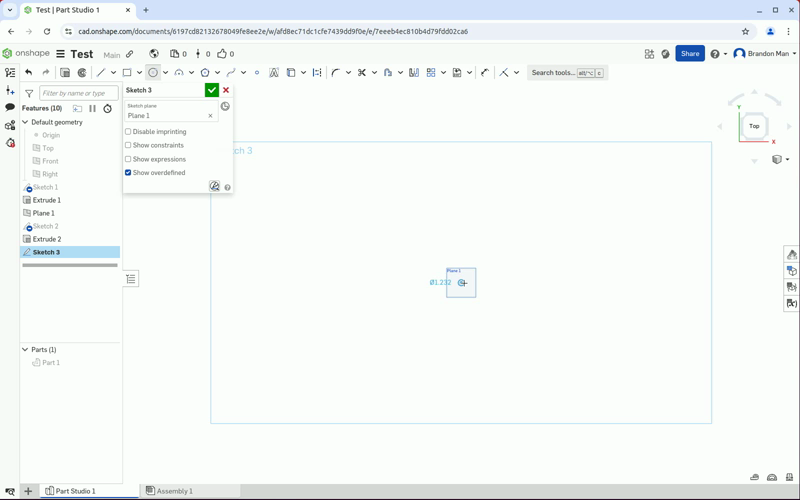
click(464, 282)
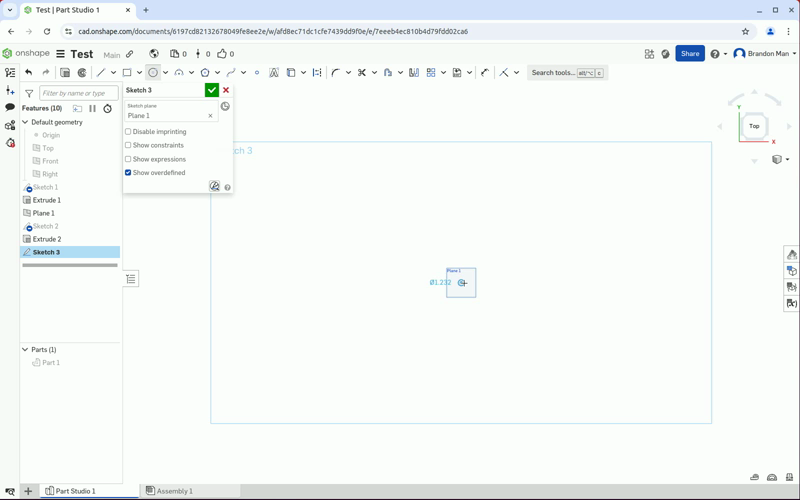
key(esc)
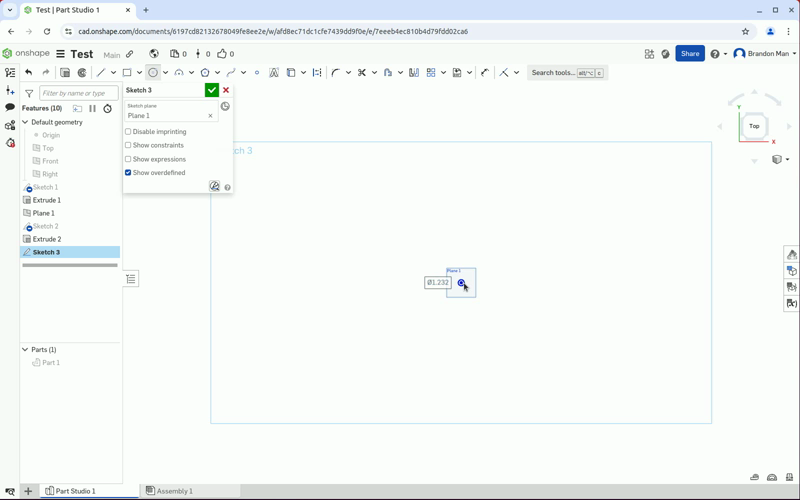
mouse_move(459, 282)
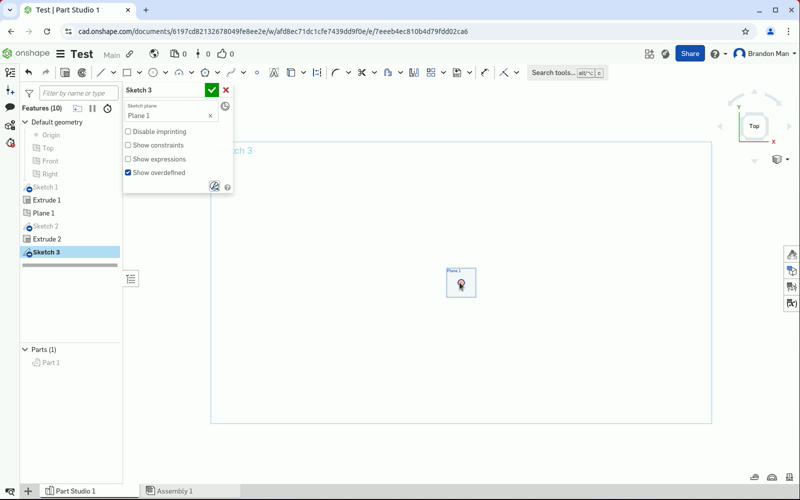
scroll(6)
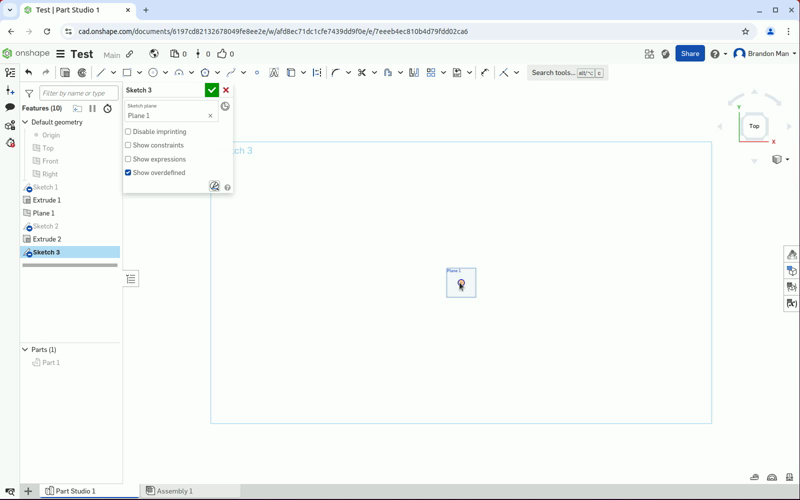
scroll(6)
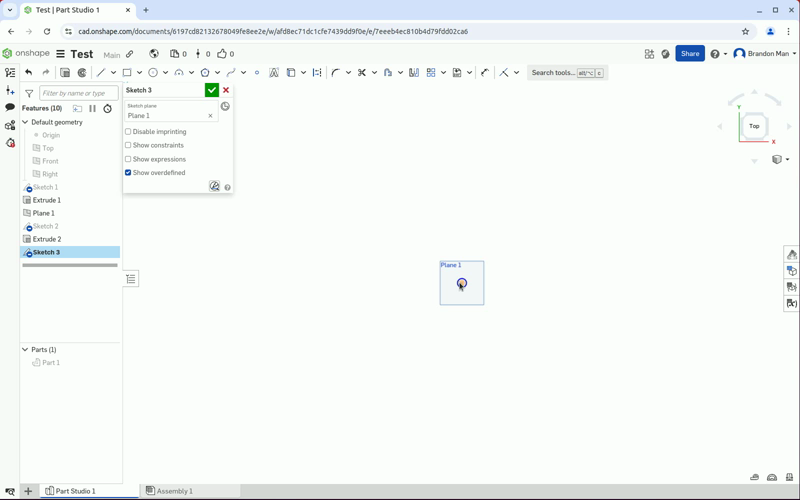
scroll(6)
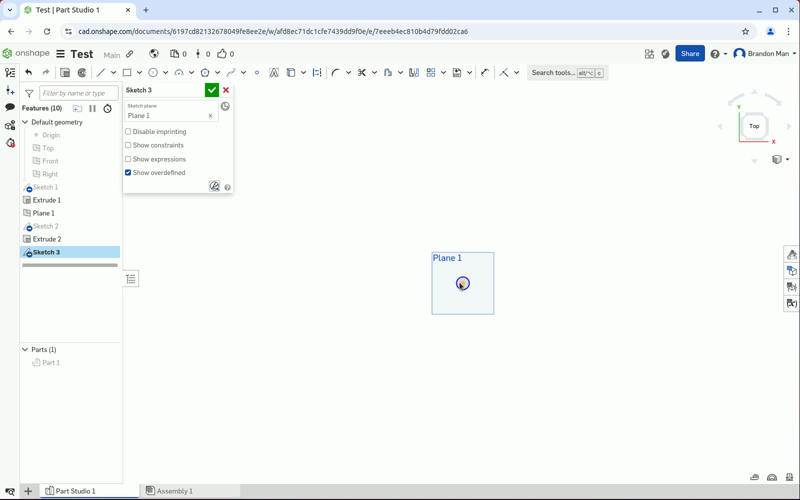
scroll(6)
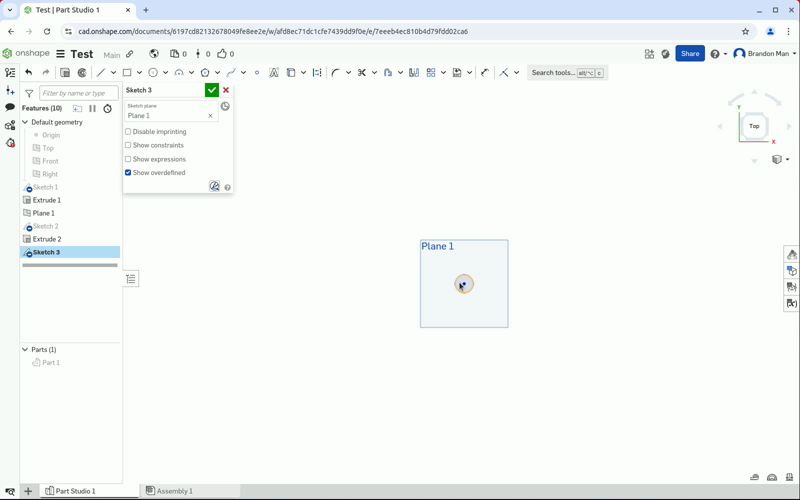
scroll(6)
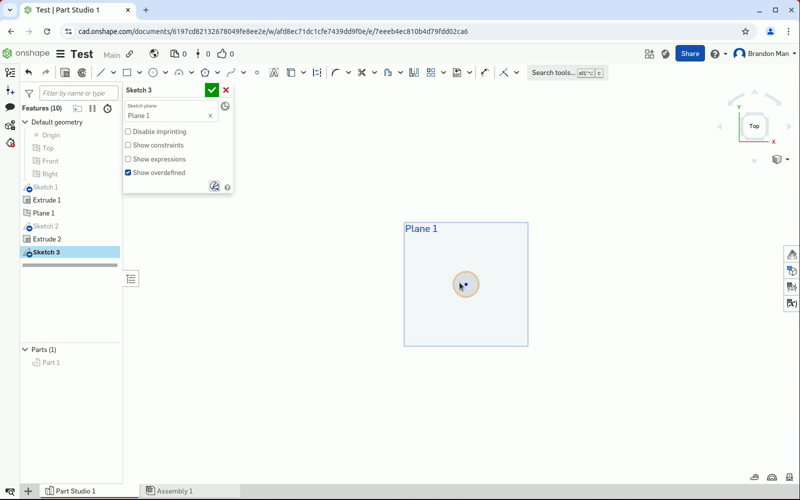
scroll(6)
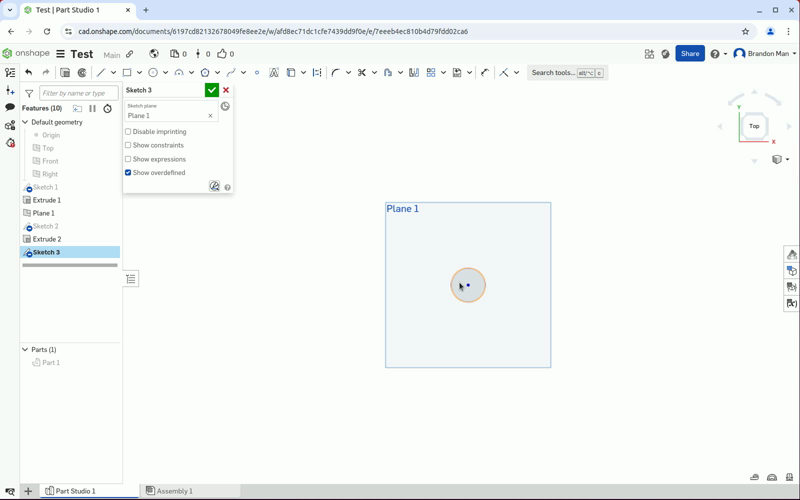
scroll(6)
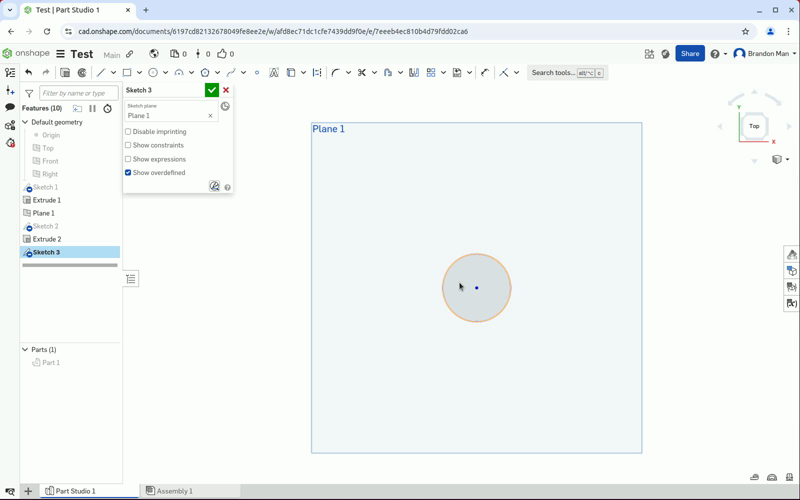
click(459, 282)
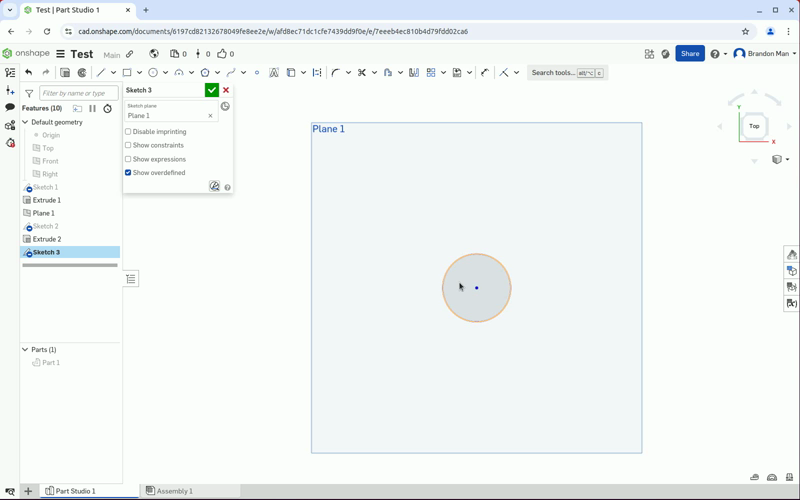
scroll(-6)
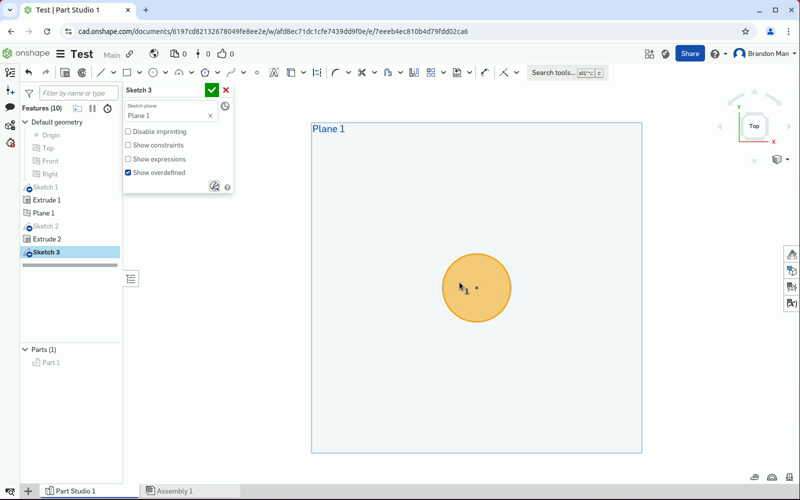
scroll(-6)
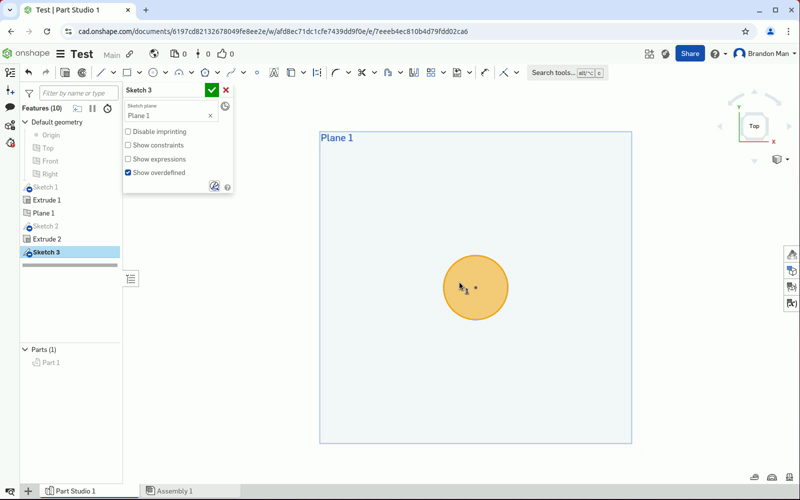
scroll(-6)
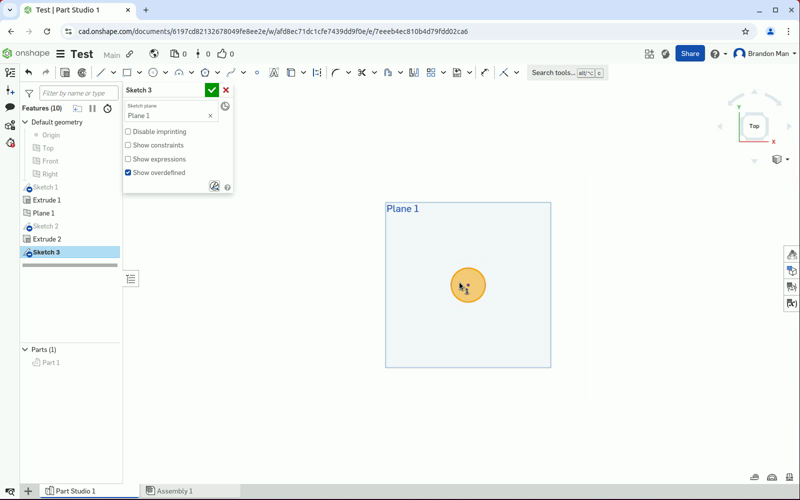
scroll(-6)
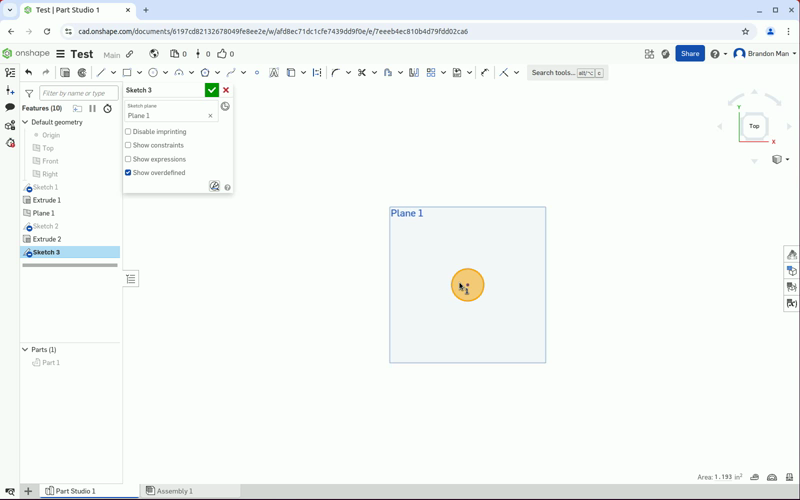
scroll(-6)
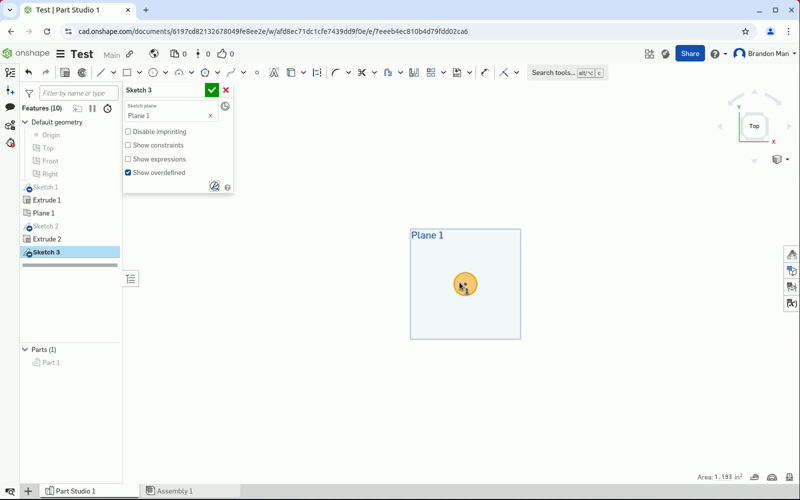
scroll(-6)
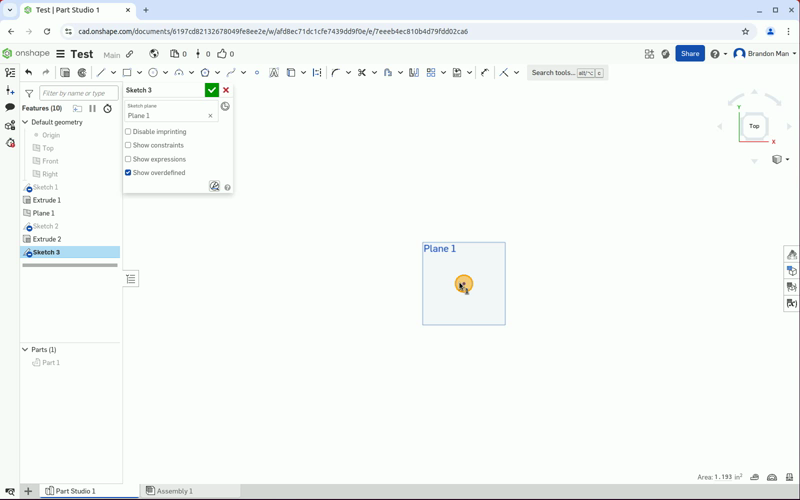
scroll(-6)
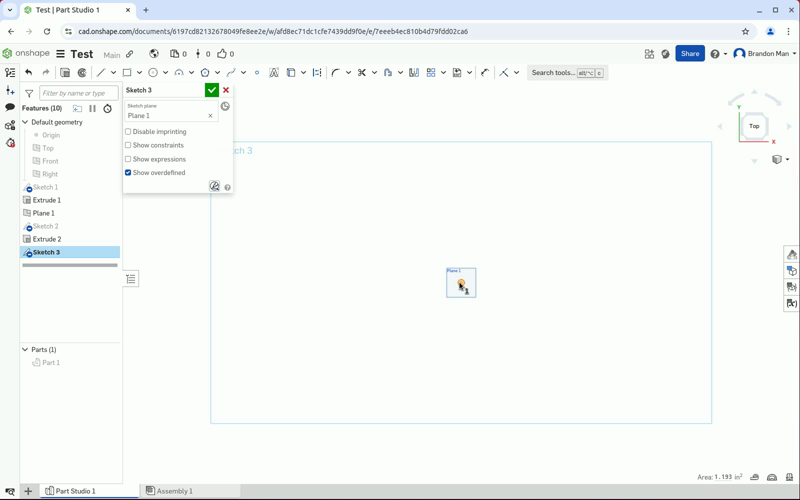
mouse_move(73, 352)
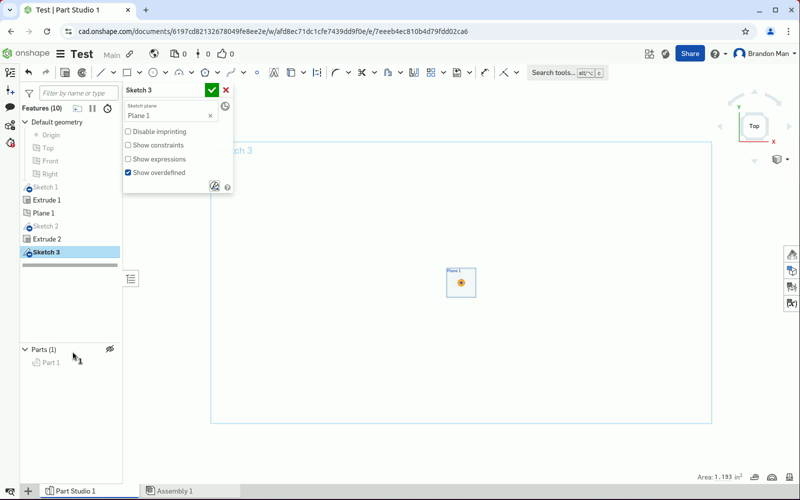
key(shift+y)
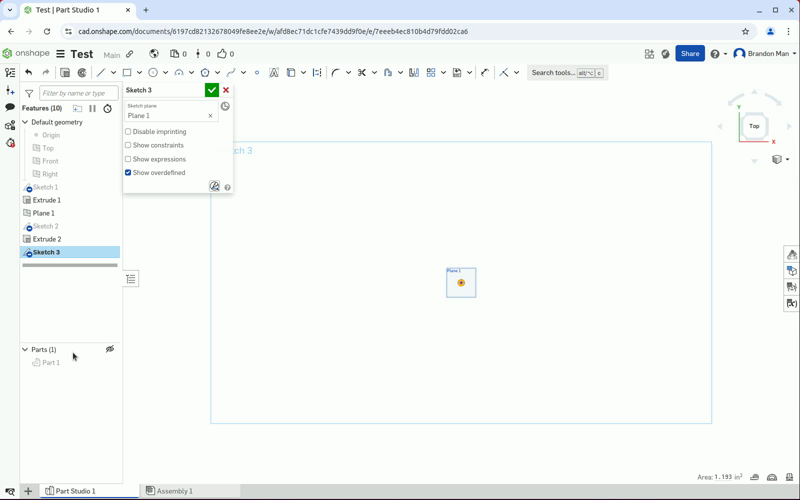
key(shift+e)
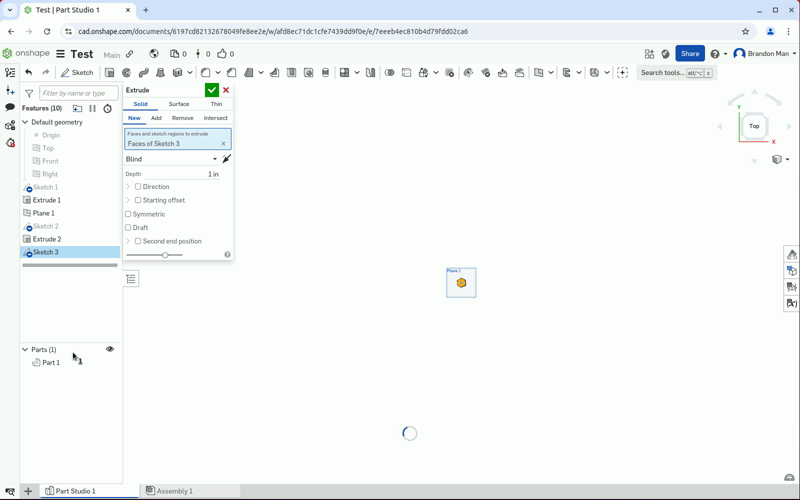
mouse_move(143, 106)
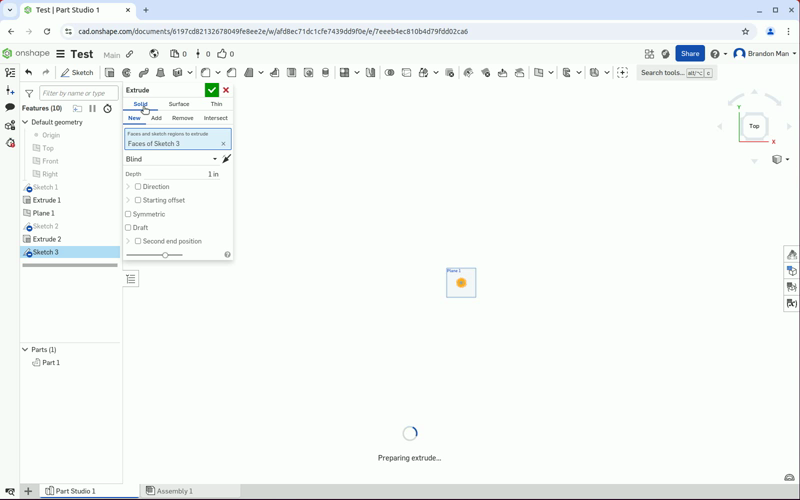
click(143, 106)
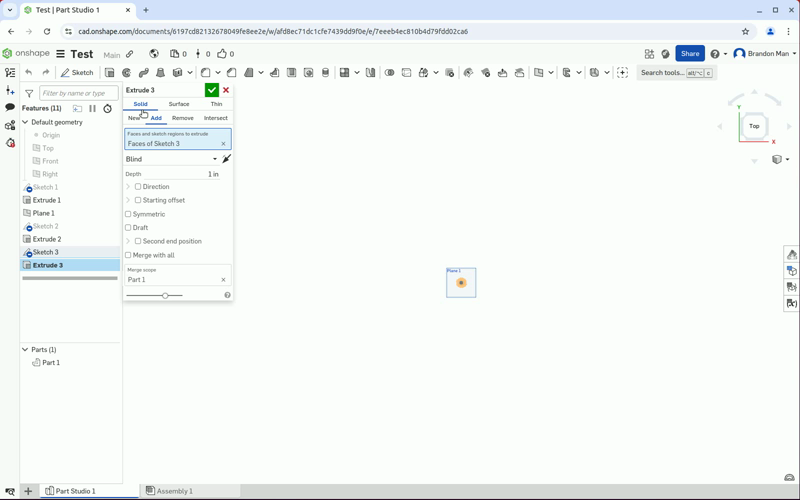
mouse_move(137, 120)
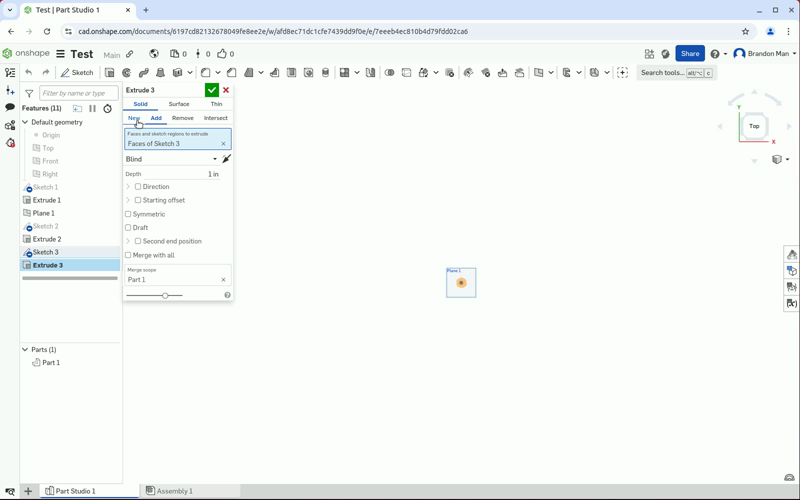
click(137, 120)
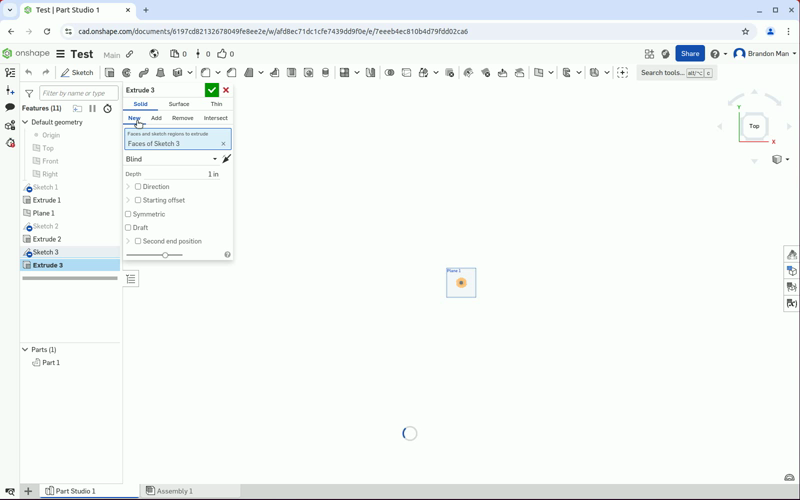
key(tab, 4)
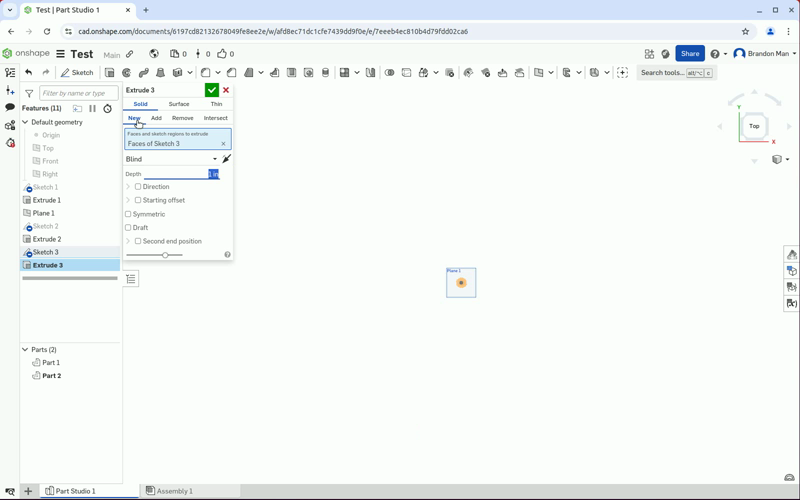
text(-0.963)
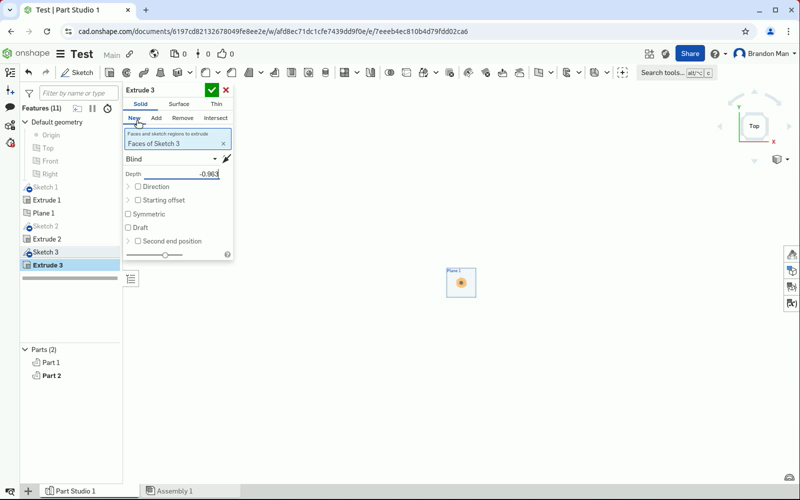
key(enter)
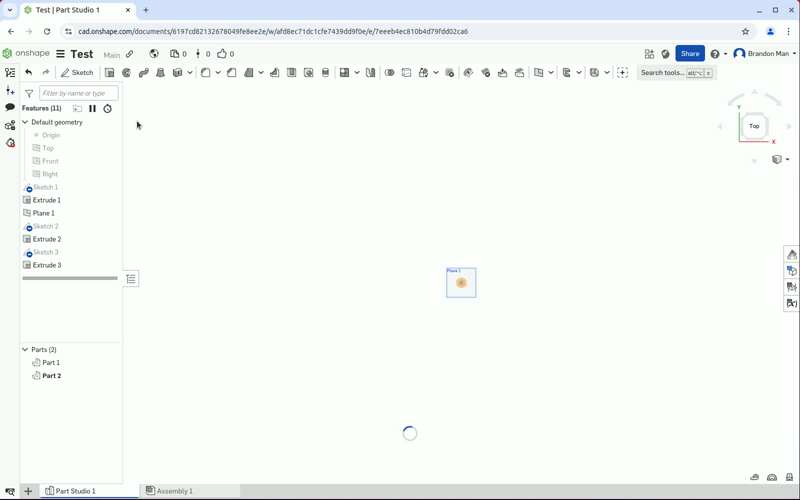
key(shift+h)
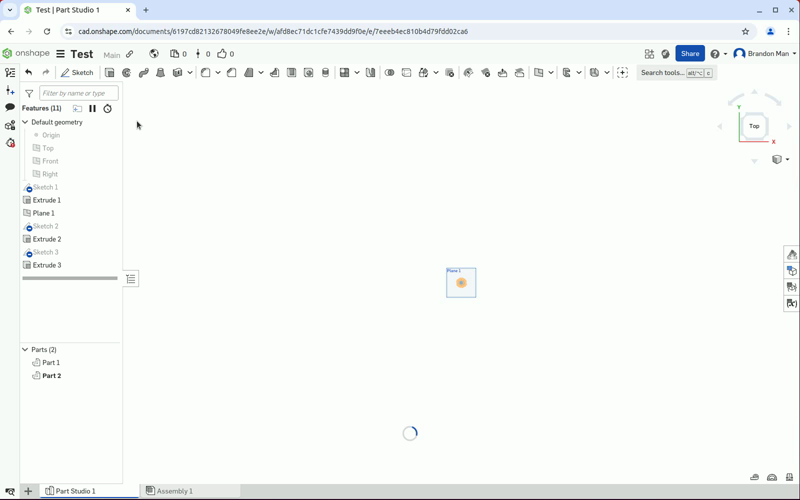
key(shift+h)
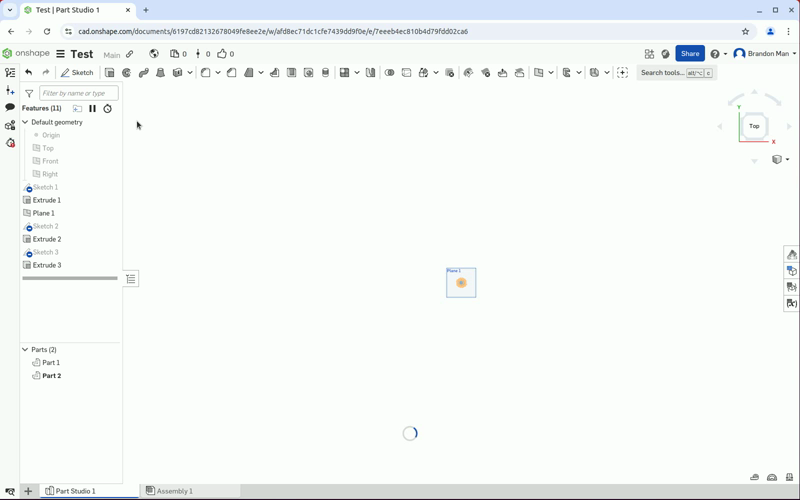
key(shift+7)
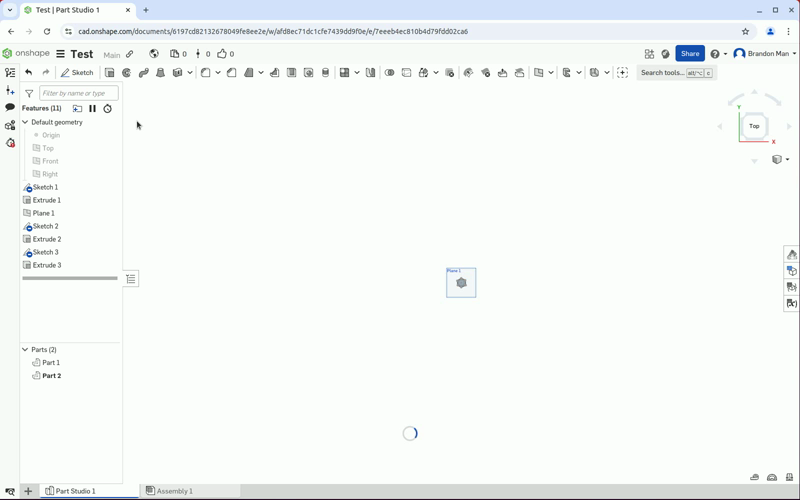
key(up, 3)
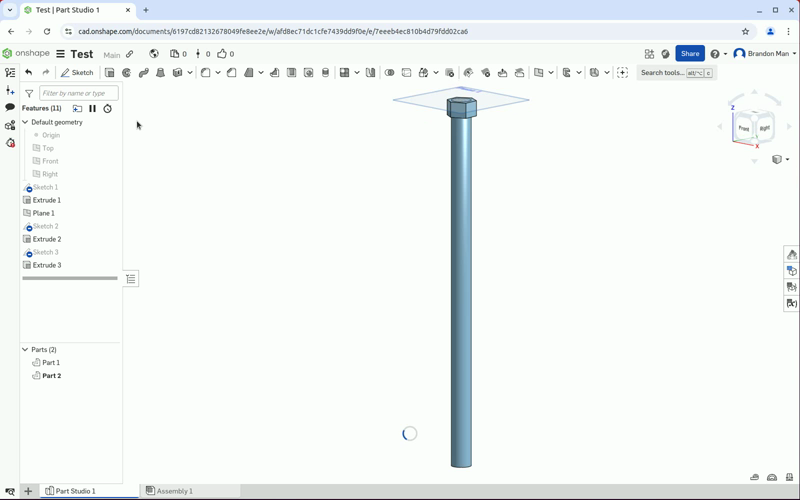
key(left, 3)
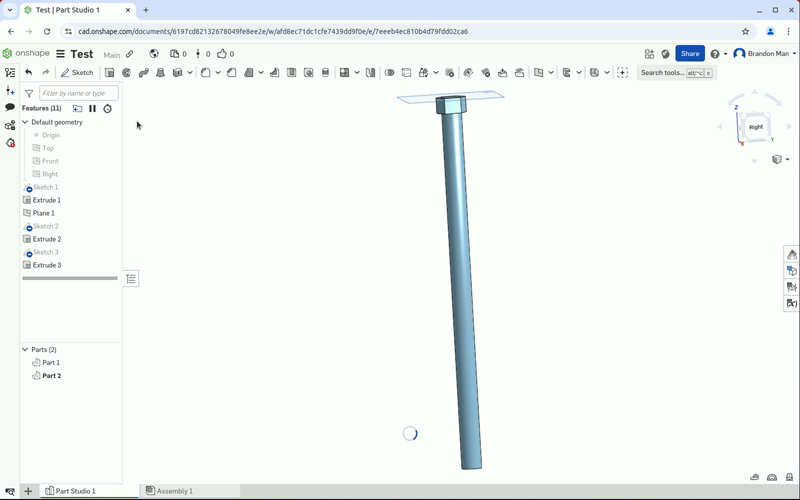
key(right, 3)
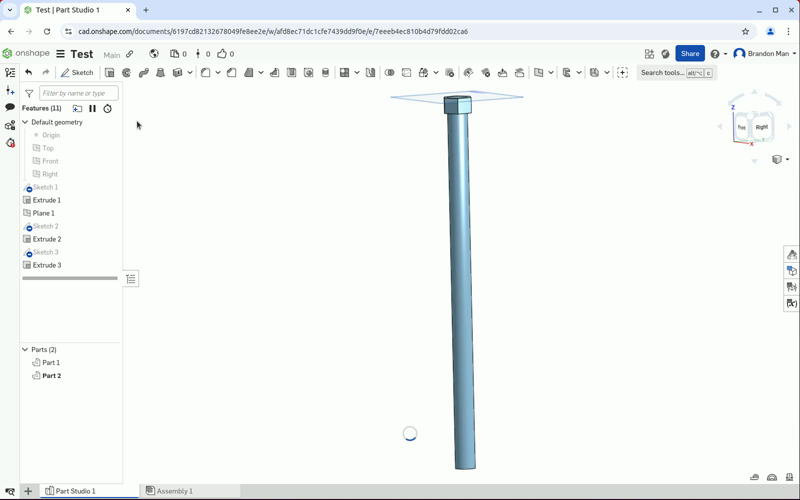
key(down, 3)
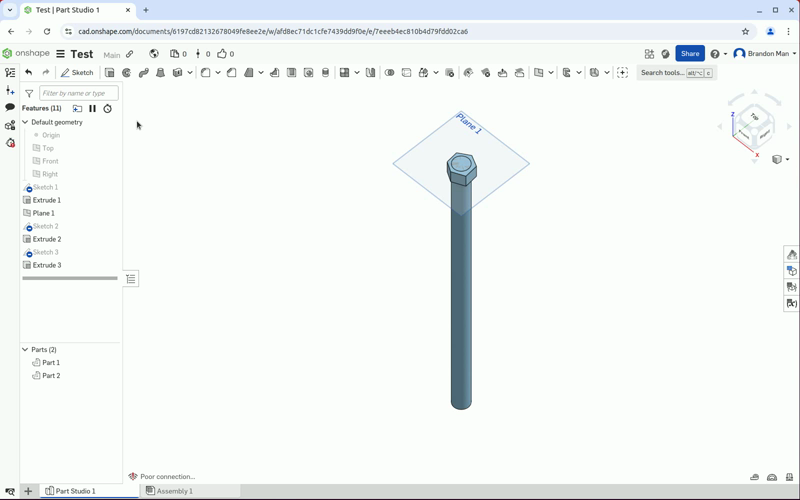
mouse_move(73, 189)
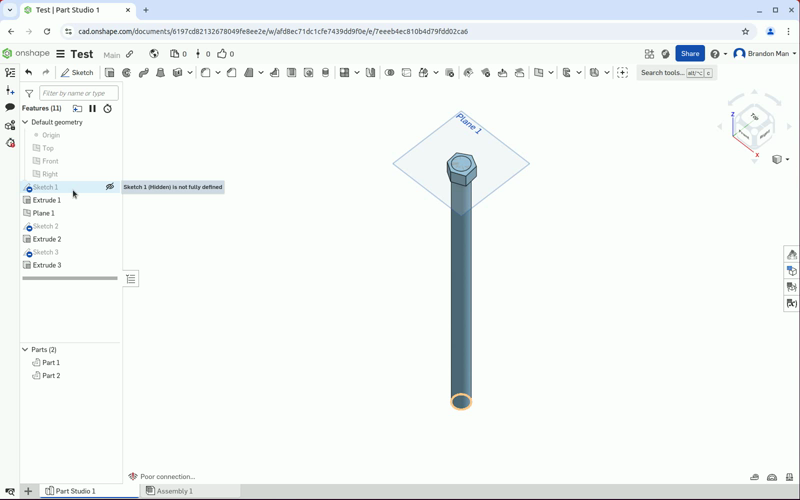
click(73, 189)